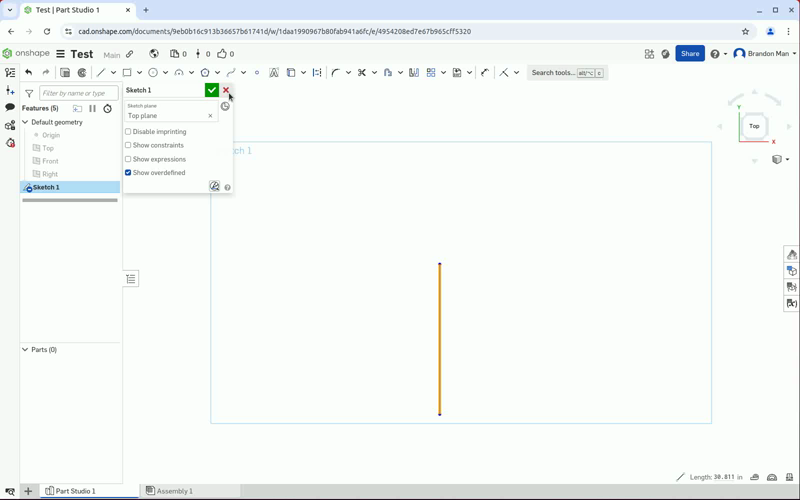
key(shift+h)
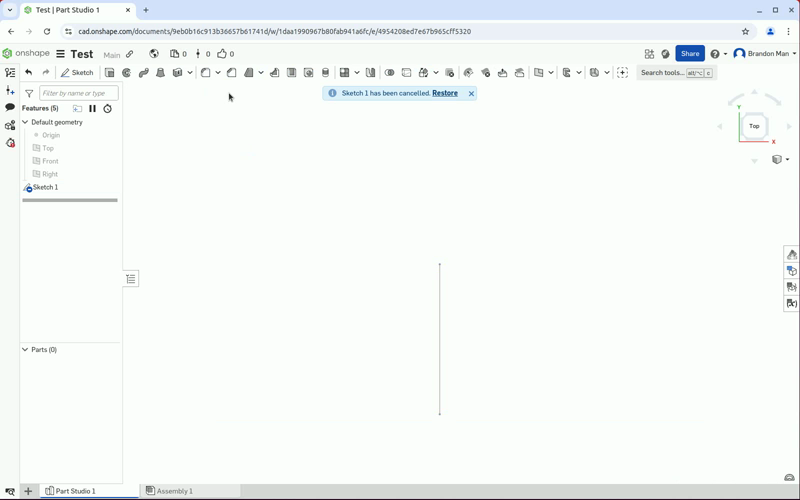
key(shift+s)
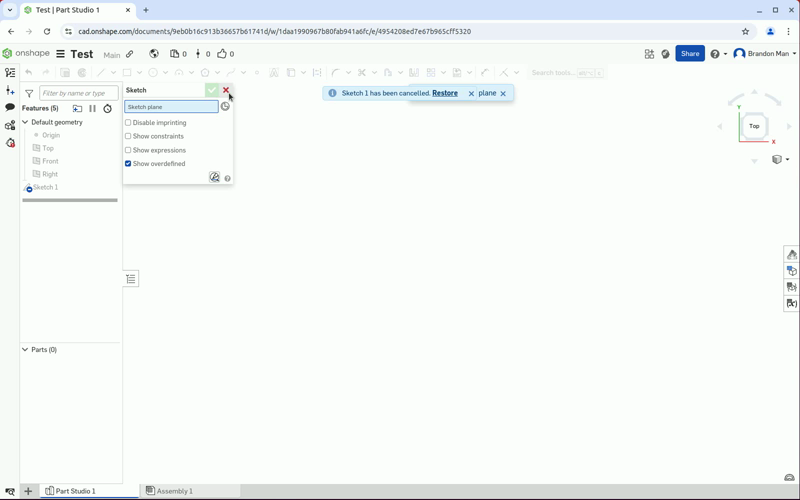
mouse_move(73, 150)
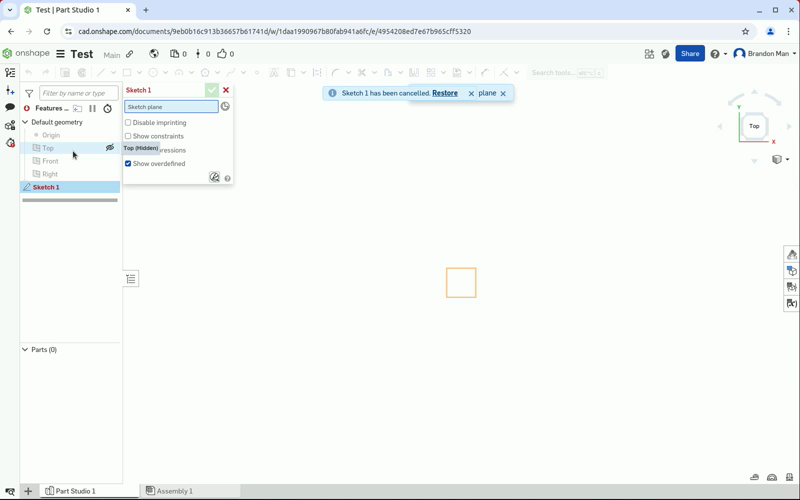
click(73, 150)
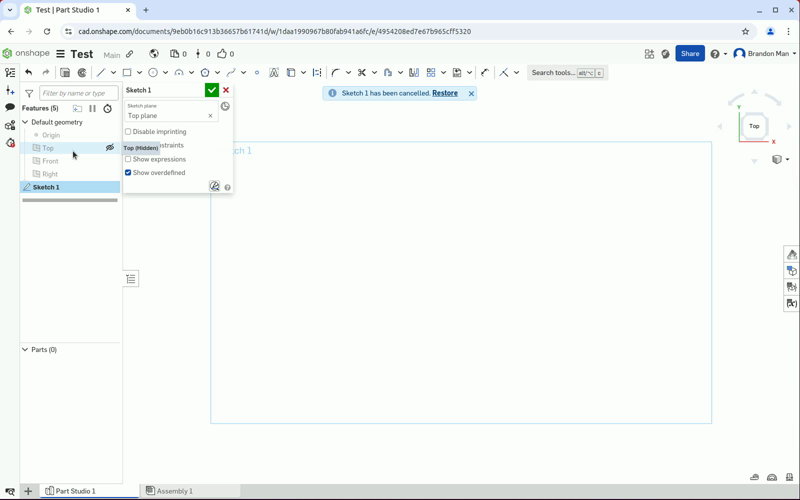
mouse_move(73, 352)
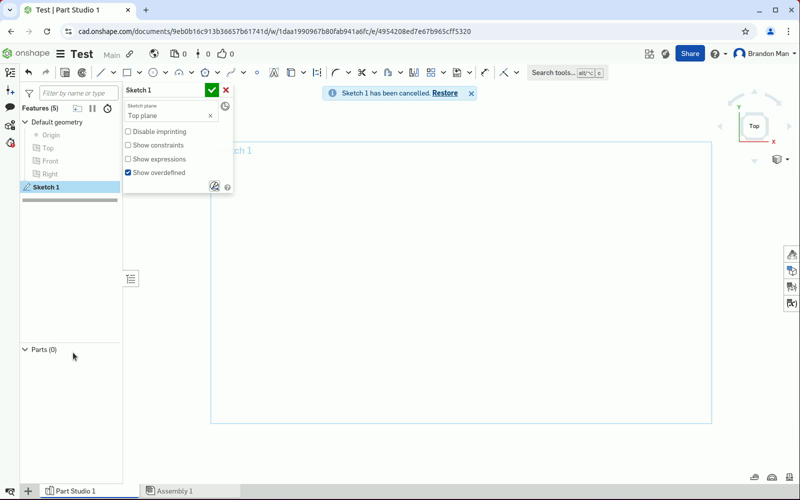
key(y)
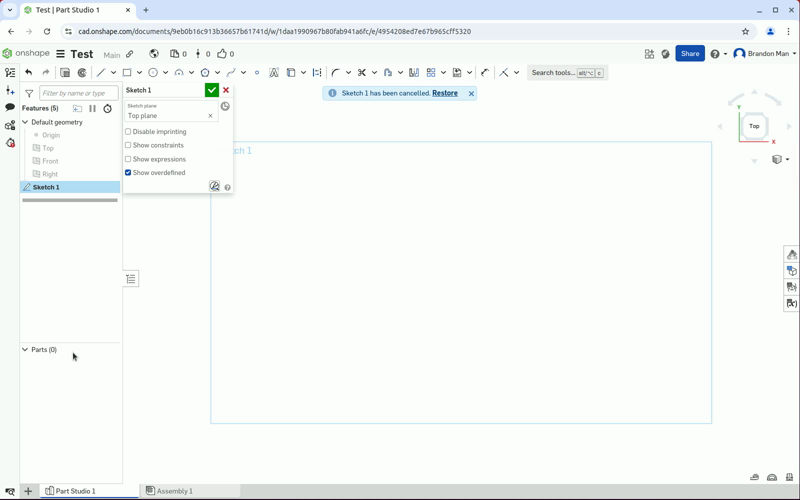
key(l)
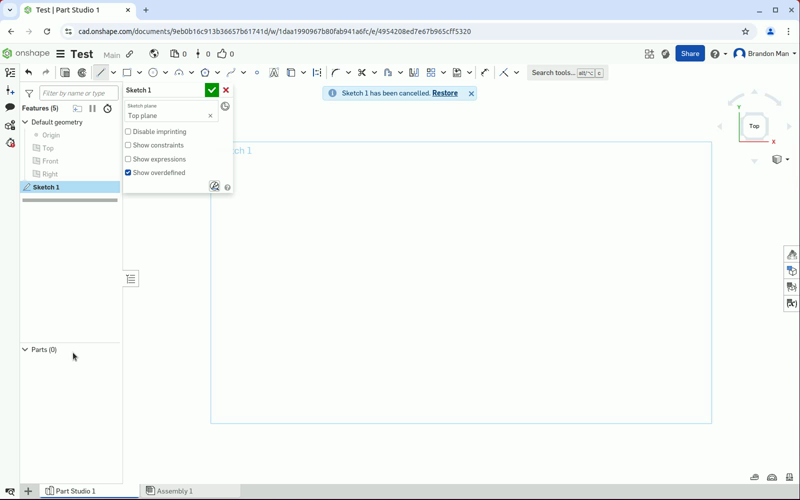
key_down(shift)
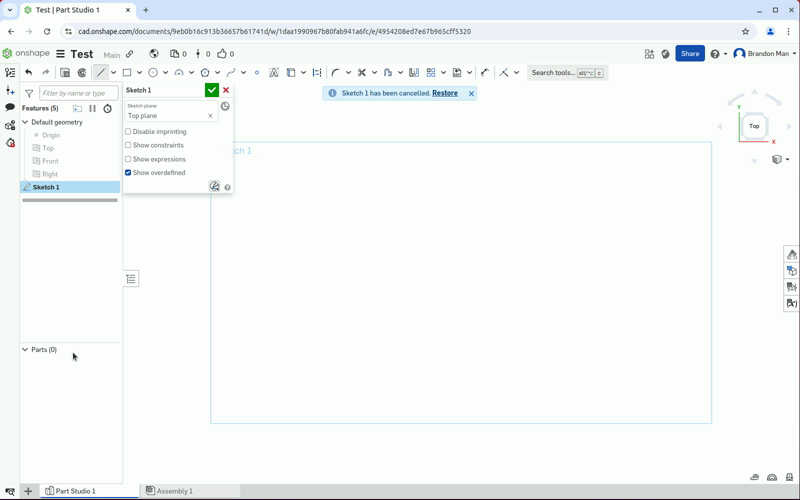
mouse_move(413, 346)
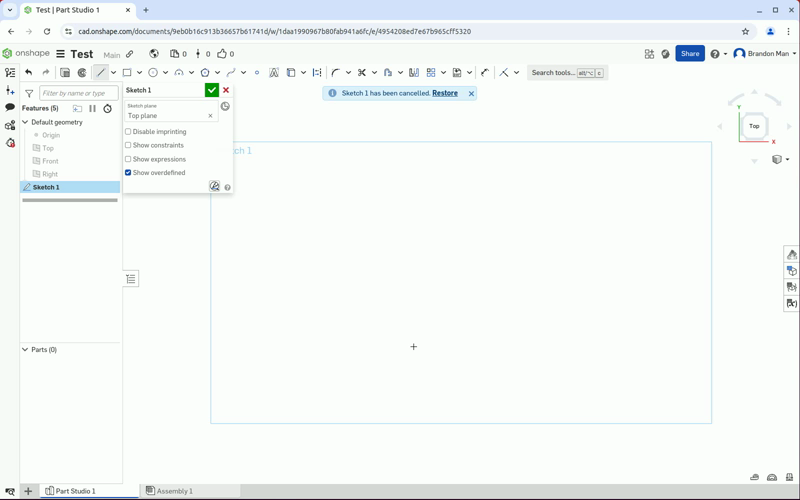
click(413, 346)
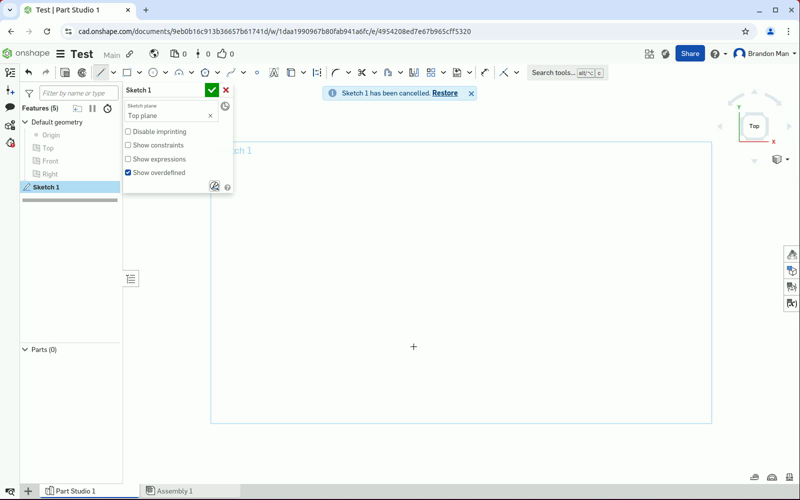
key_up(shift)
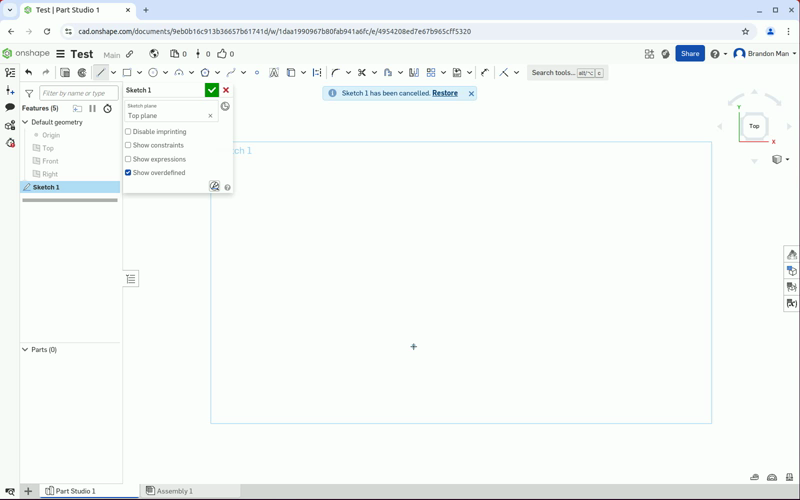
key_down(shift)
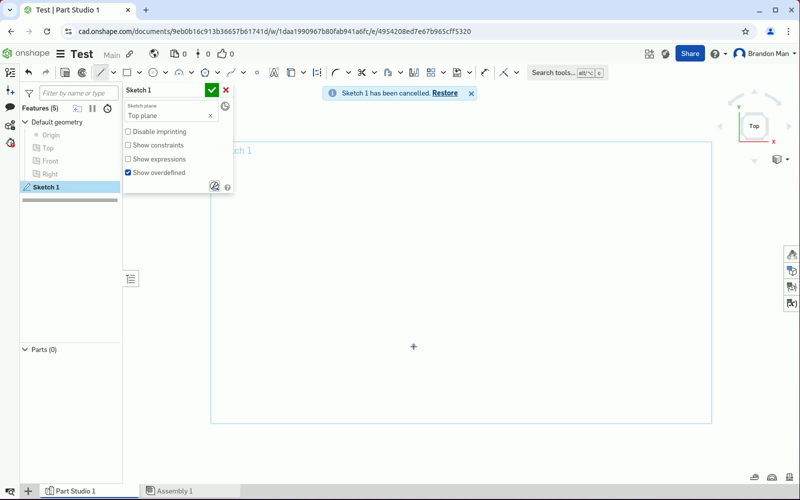
mouse_move(507, 346)
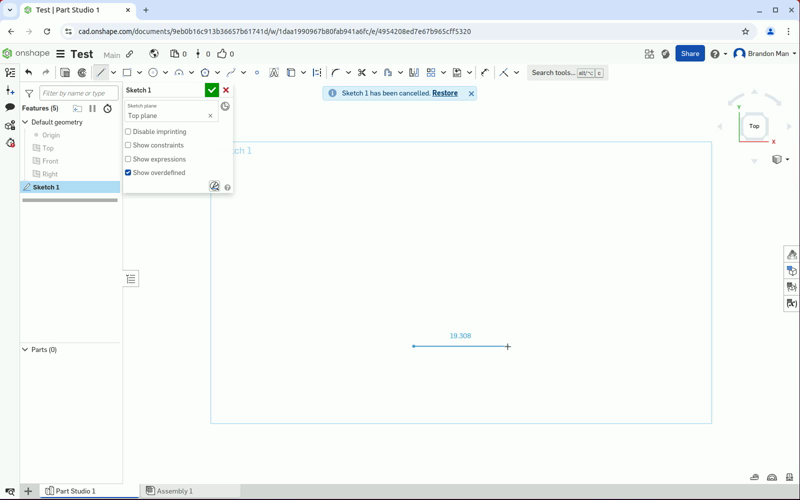
click(507, 346)
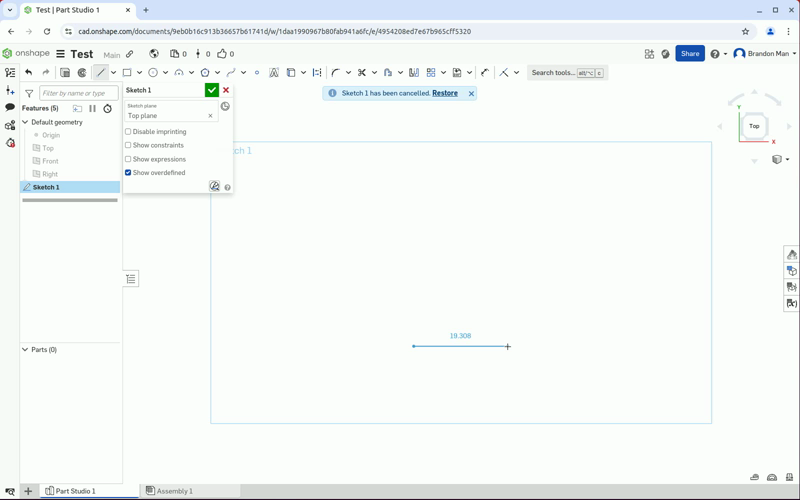
key_up(shift)
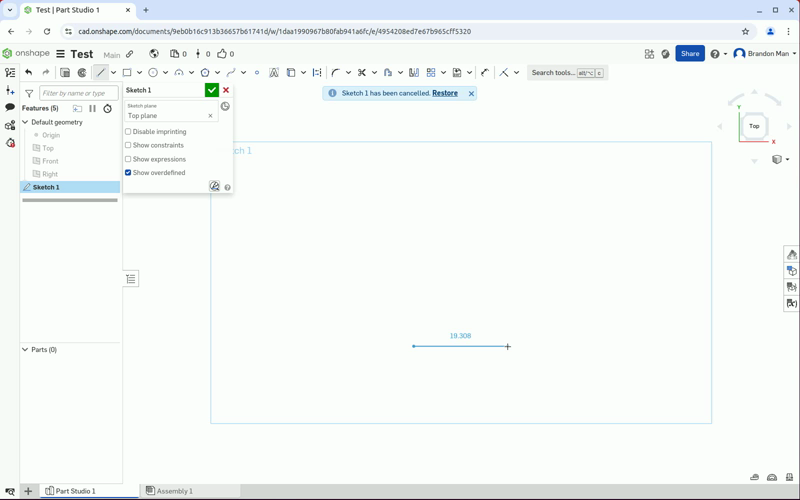
key_down(shift)
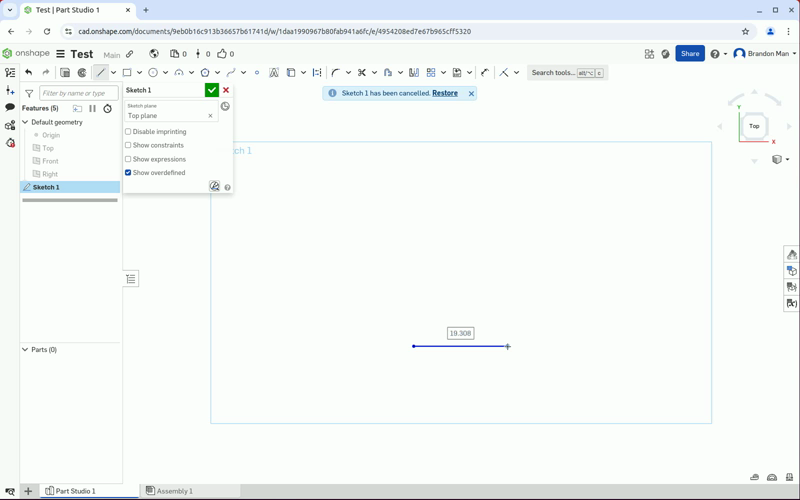
mouse_move(507, 221)
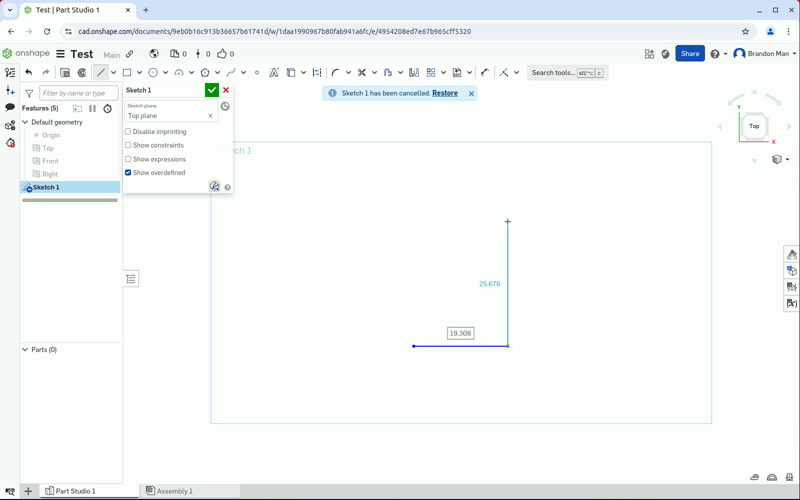
click(507, 221)
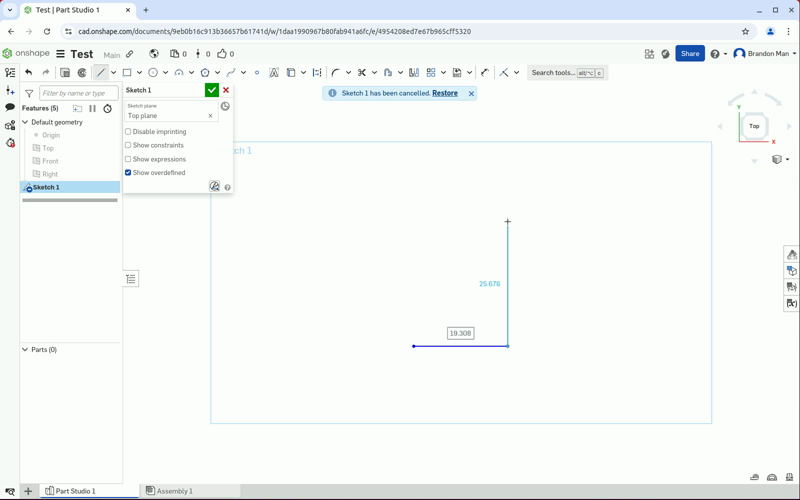
key_up(shift)
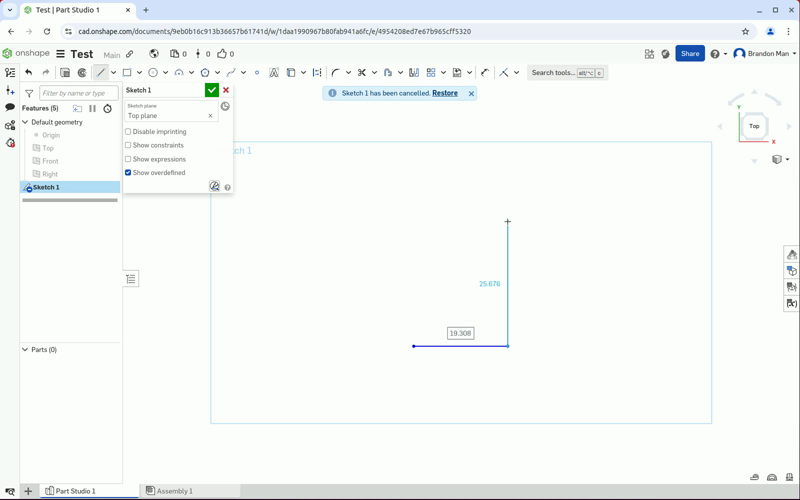
key_down(shift)
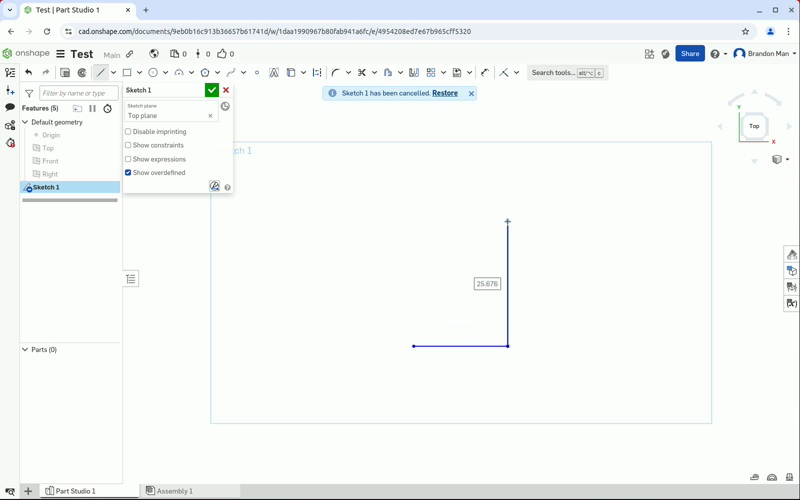
mouse_move(413, 221)
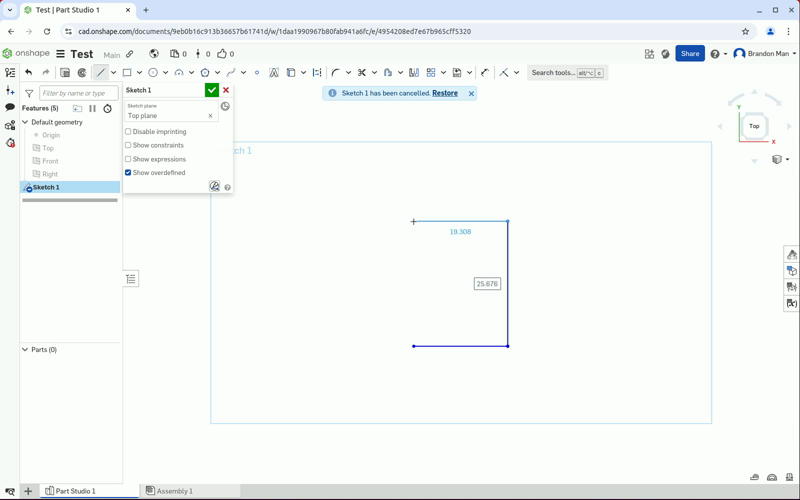
click(413, 221)
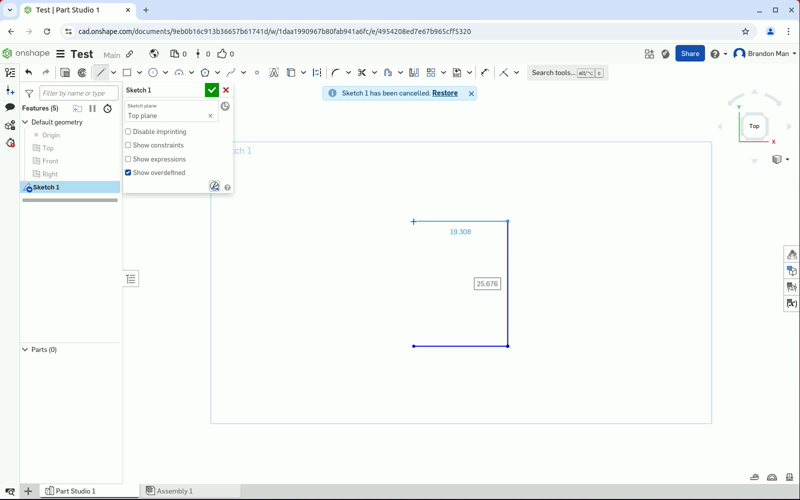
key_up(shift)
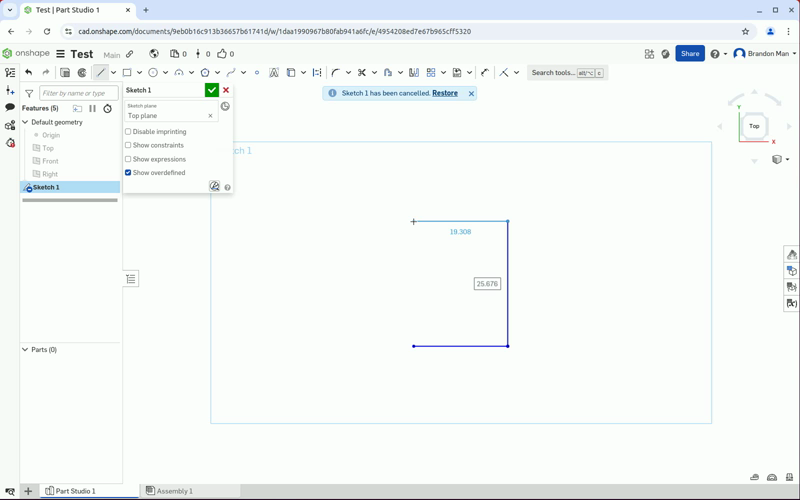
key_down(shift)
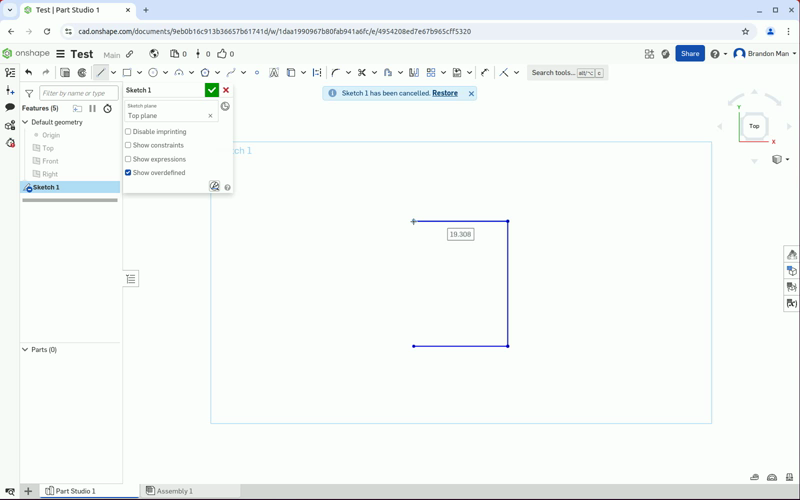
mouse_move(413, 346)
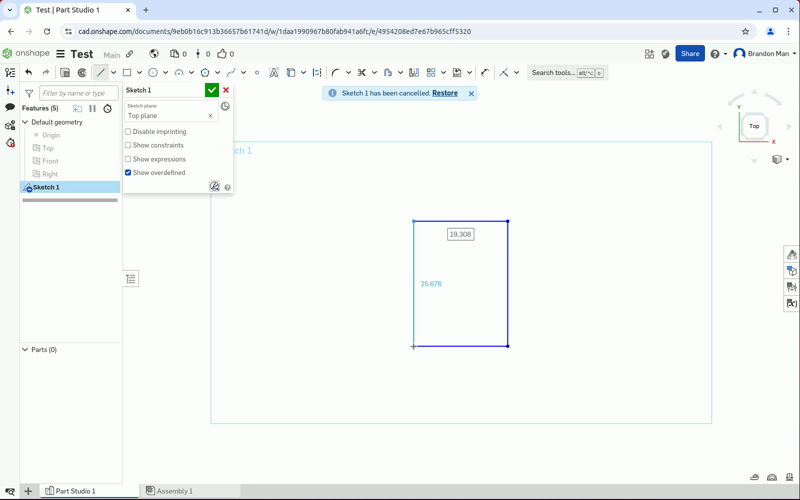
key_up(shift)
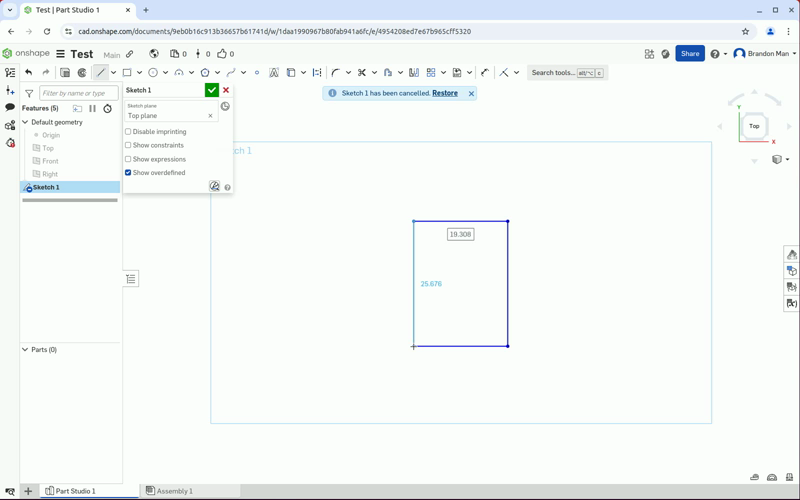
click(413, 346)
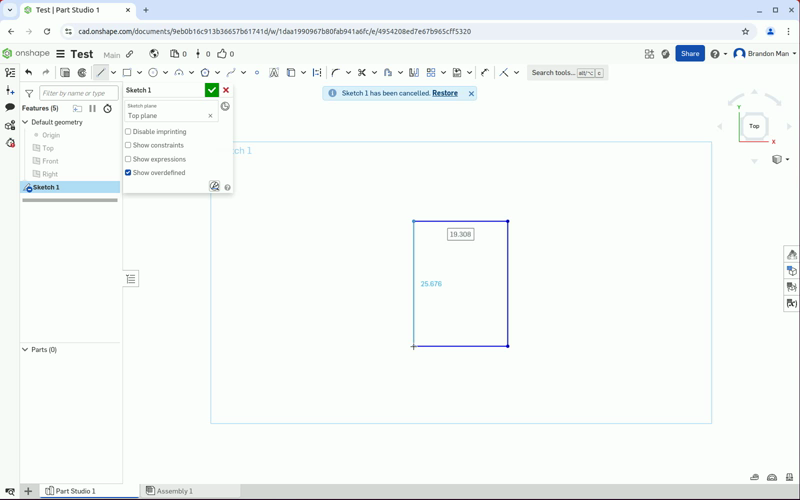
key(esc)
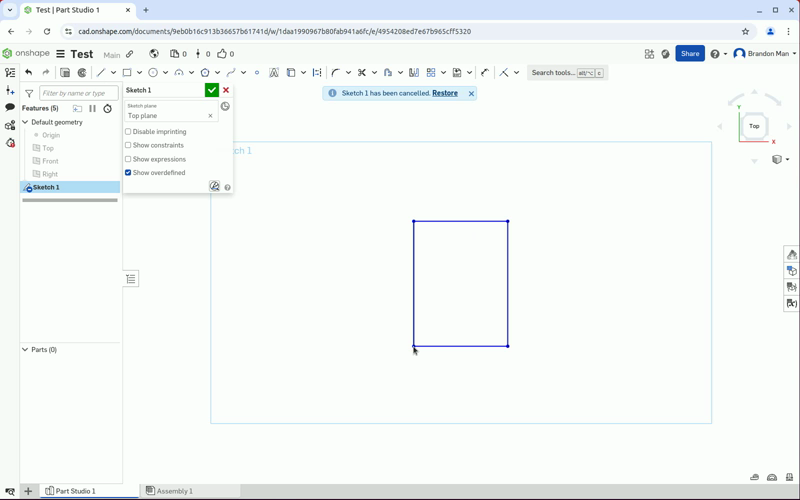
mouse_move(467, 334)
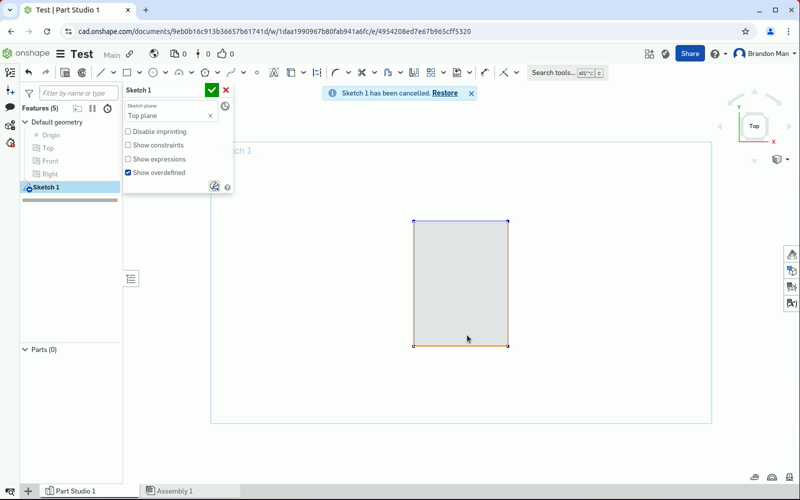
click(467, 334)
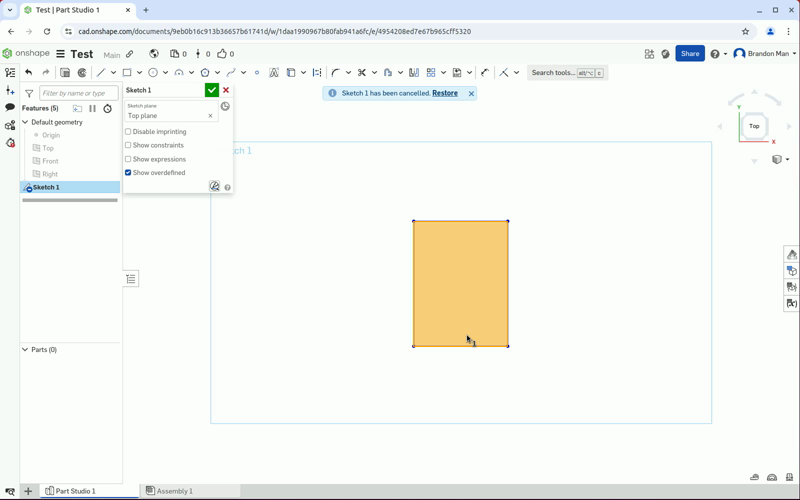
mouse_move(73, 352)
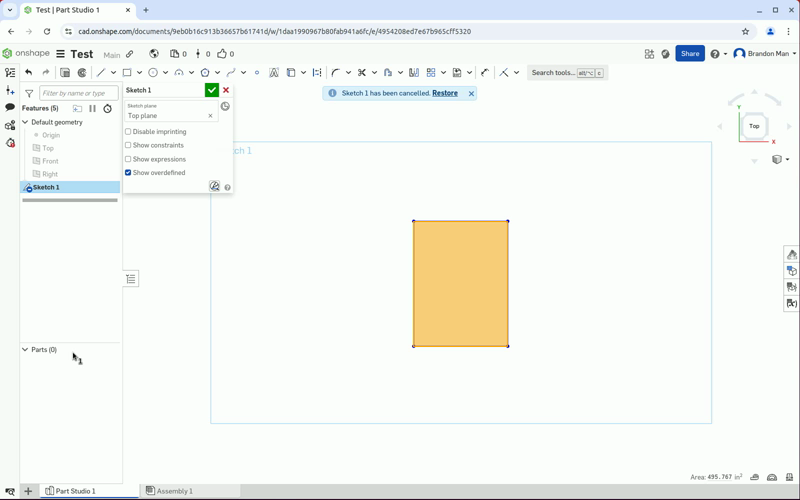
key(shift+y)
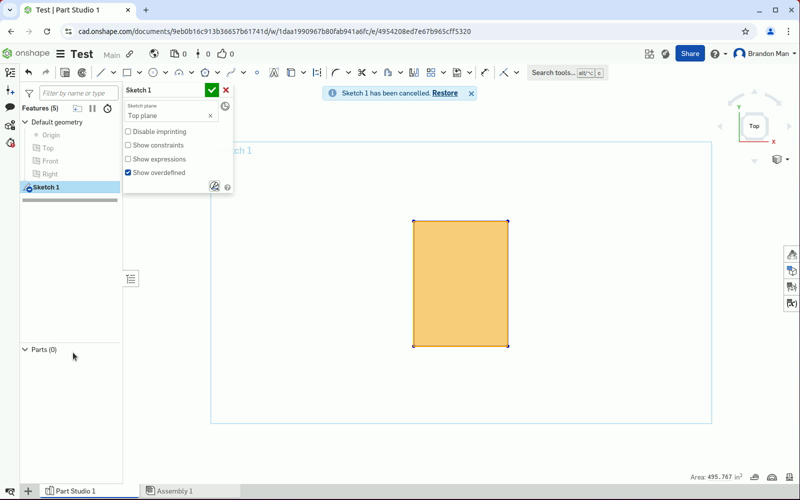
key(shift+e)
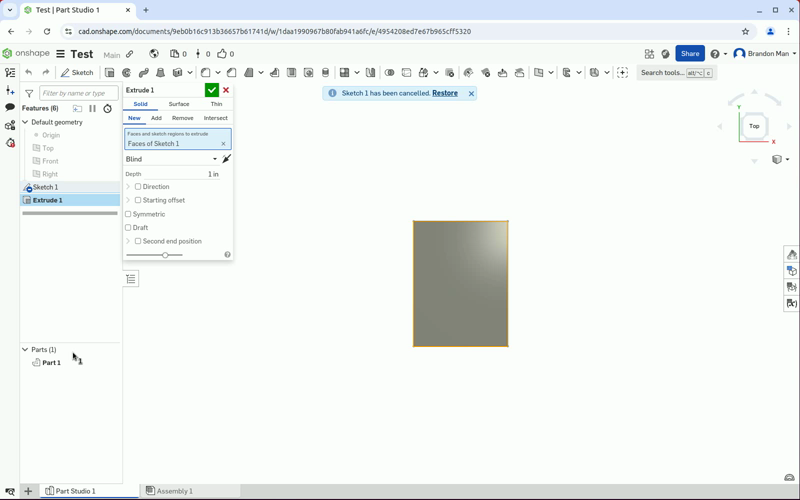
mouse_move(143, 106)
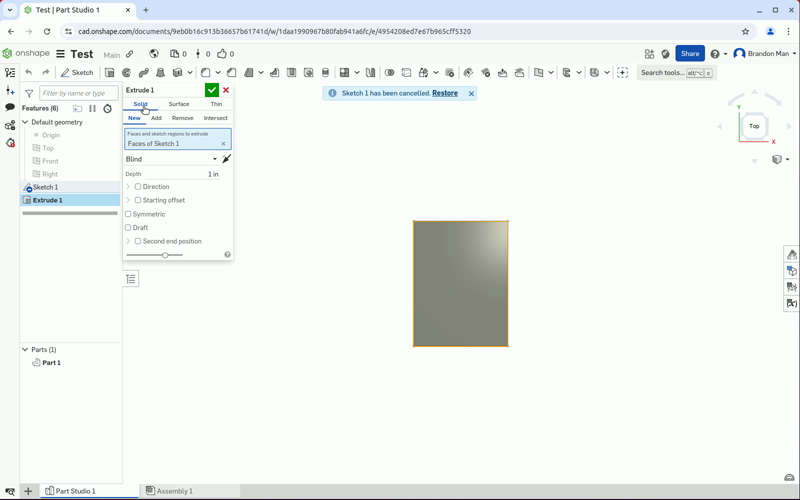
click(143, 106)
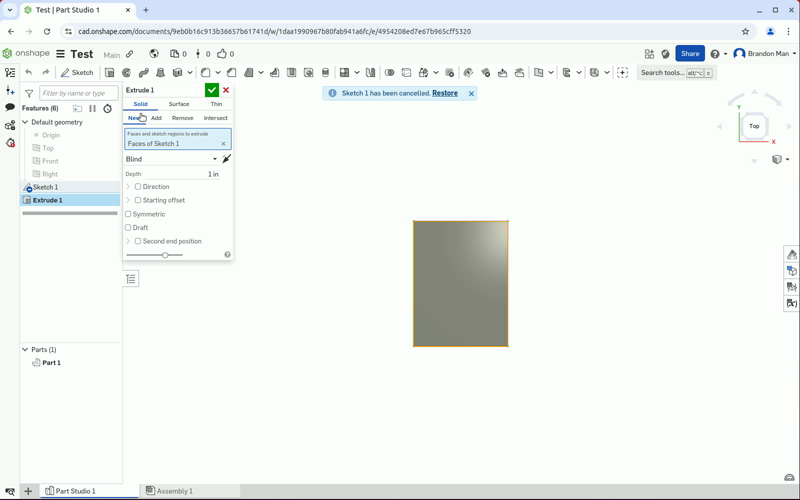
mouse_move(137, 120)
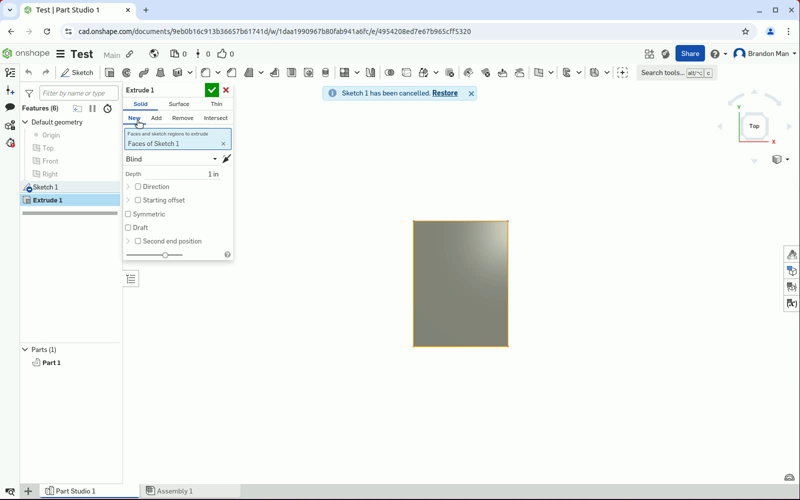
click(137, 120)
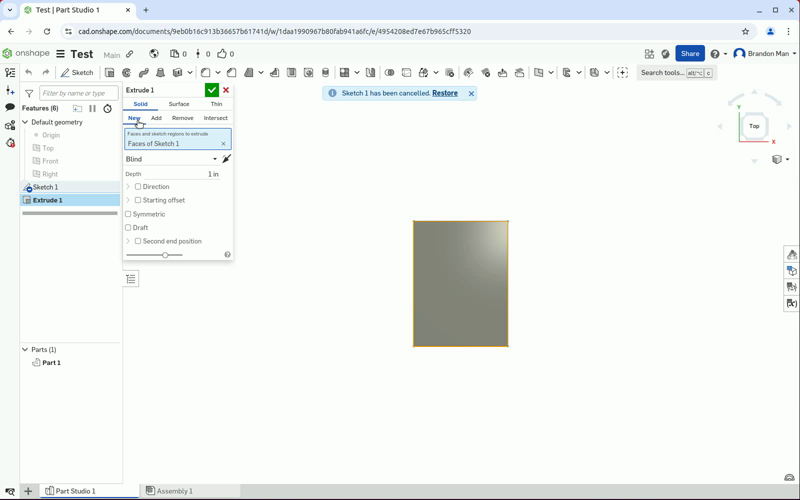
key(tab, 4)
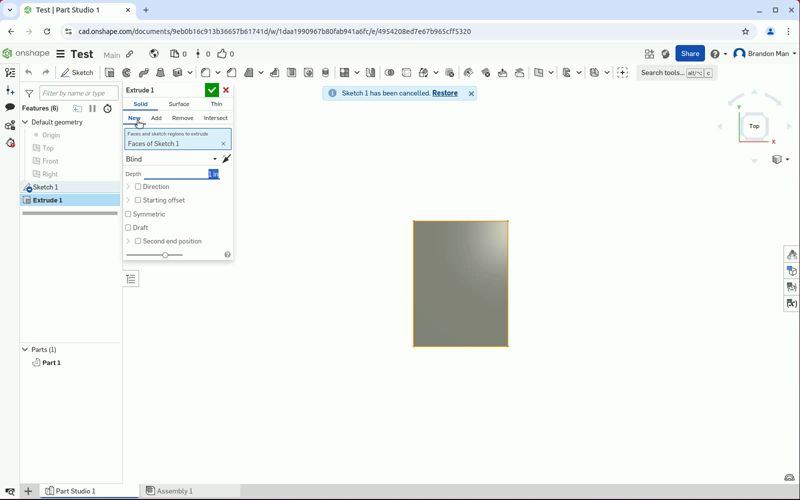
text(16.609)
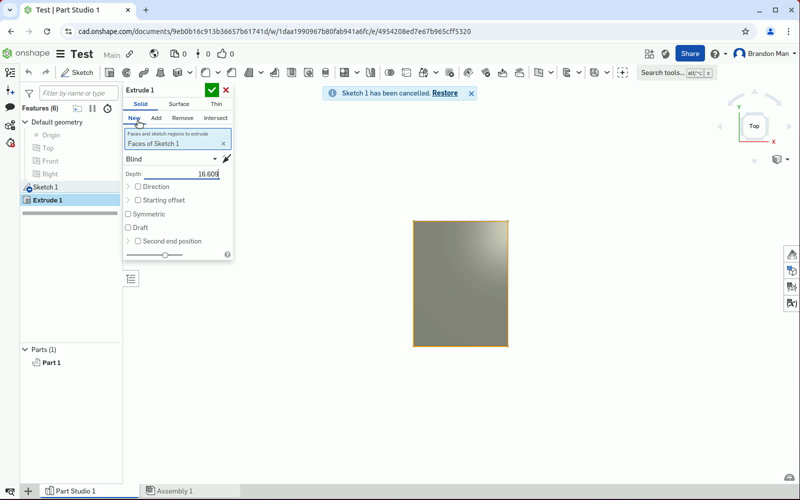
key(enter)
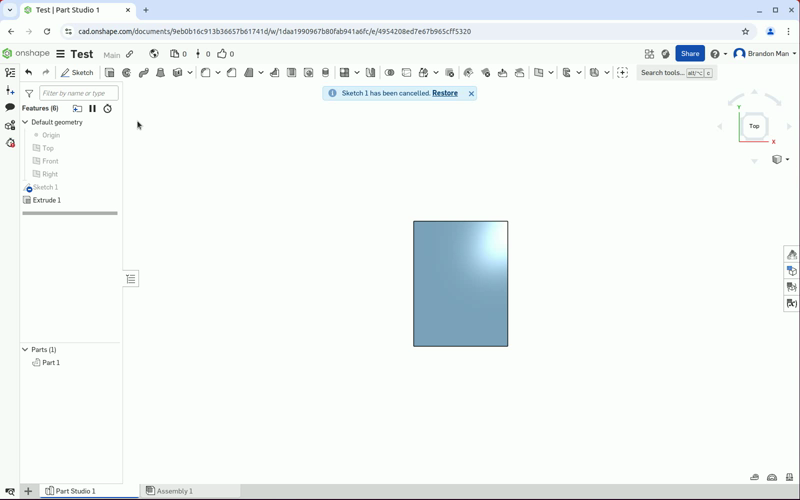
key(shift+h)
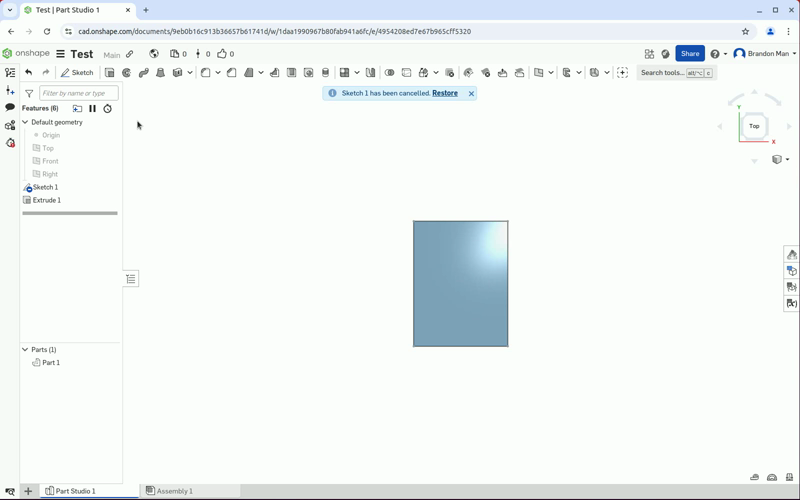
key(shift+h)
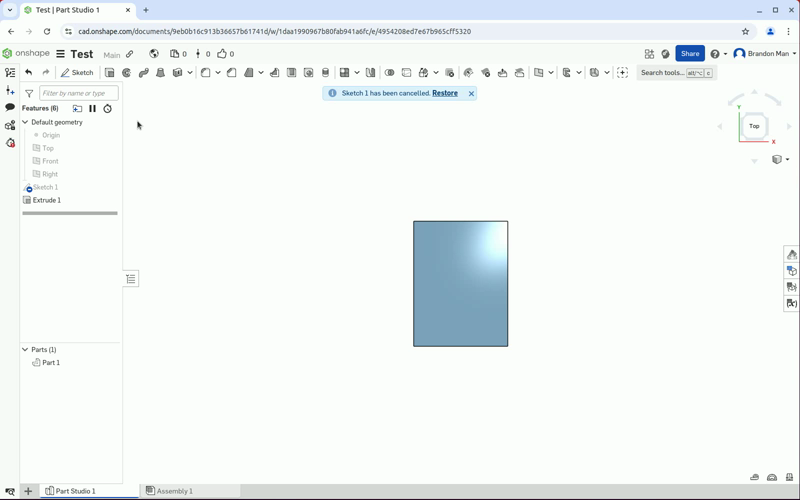
mouse_move(73, 189)
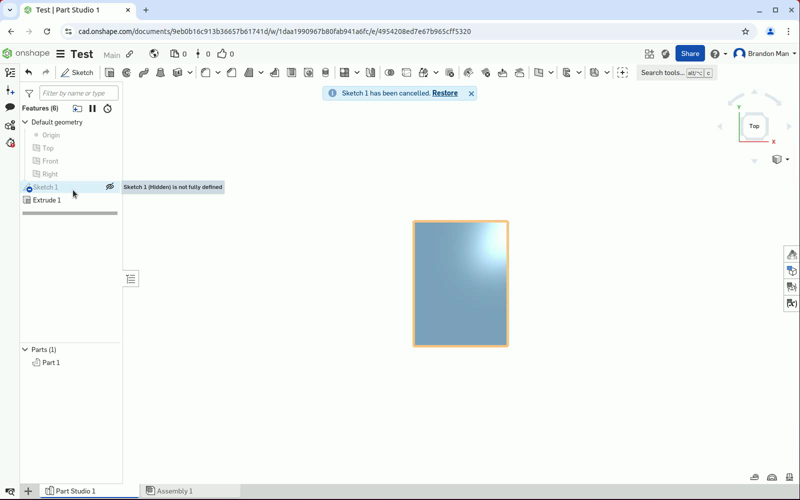
click(73, 189)
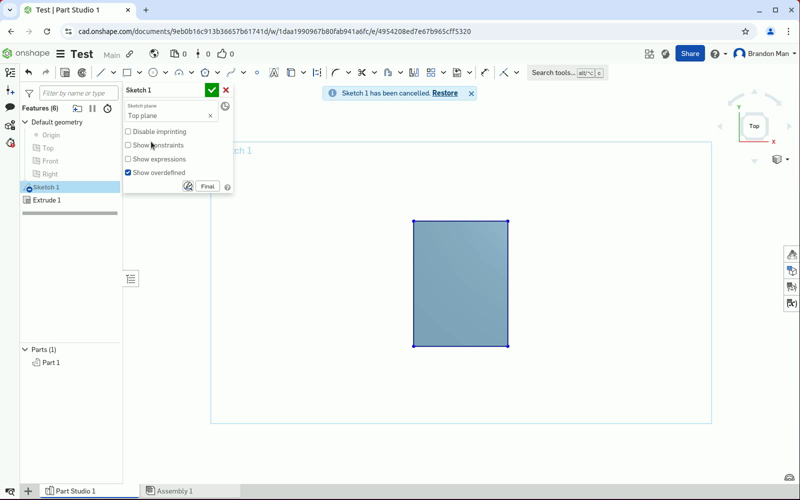
mouse_move(229, 92)
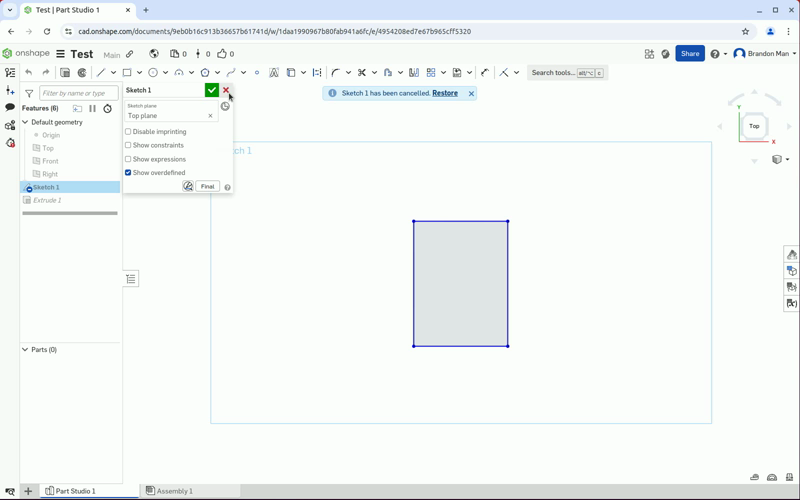
click(229, 92)
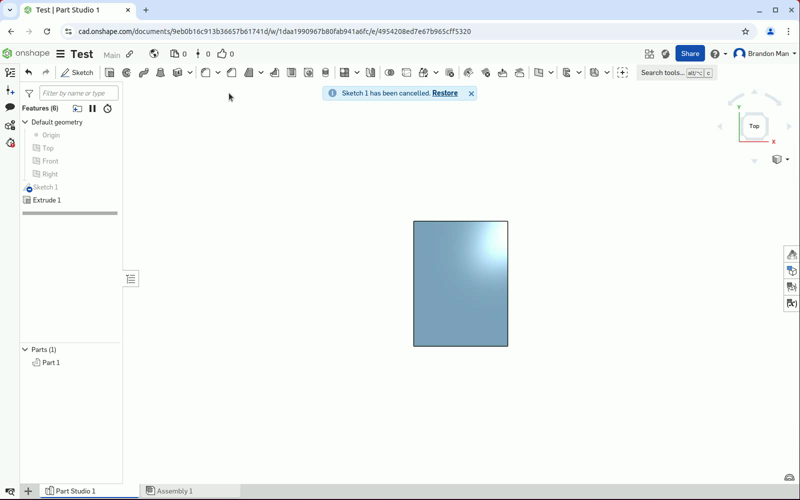
mouse_move(73, 352)
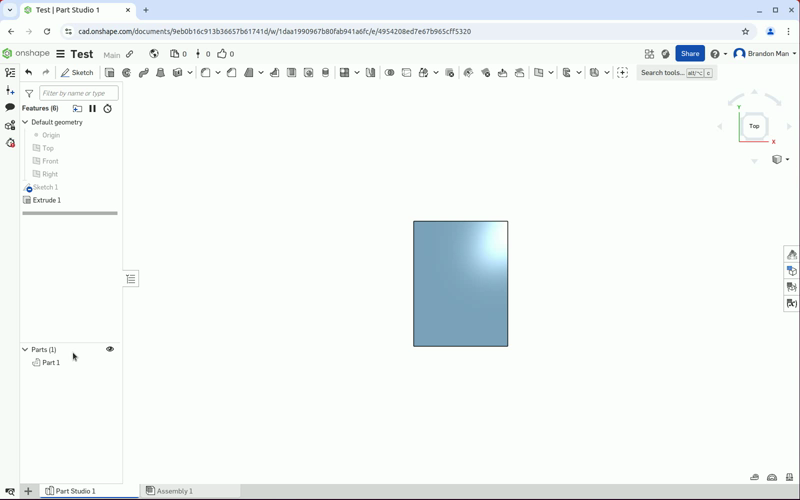
key(y)
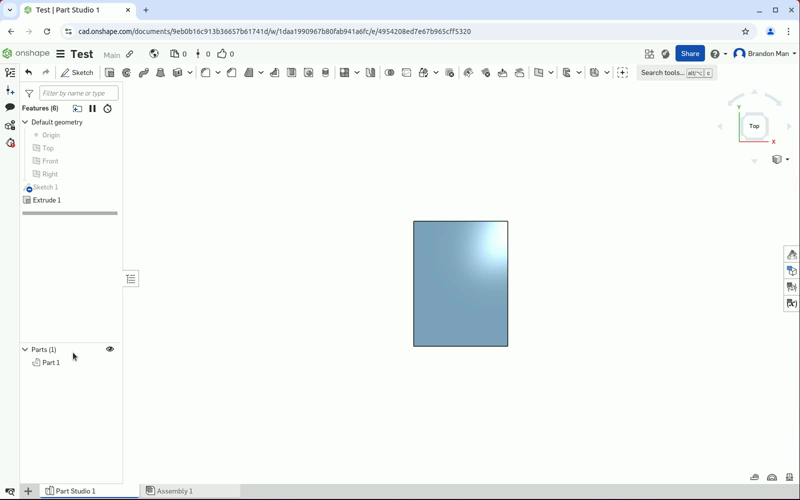
key(shift+p)
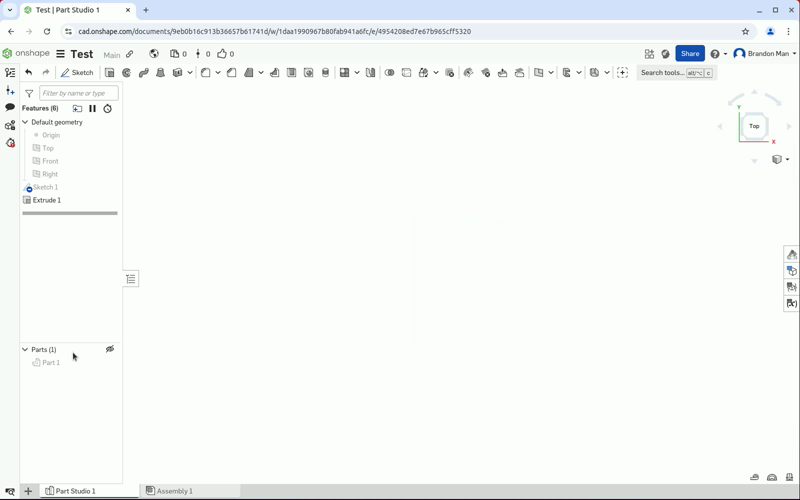
key(space)
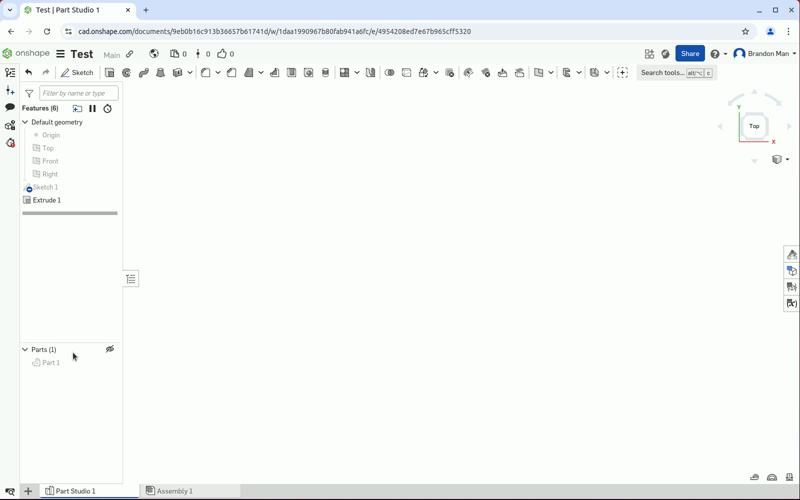
key_down(shift)
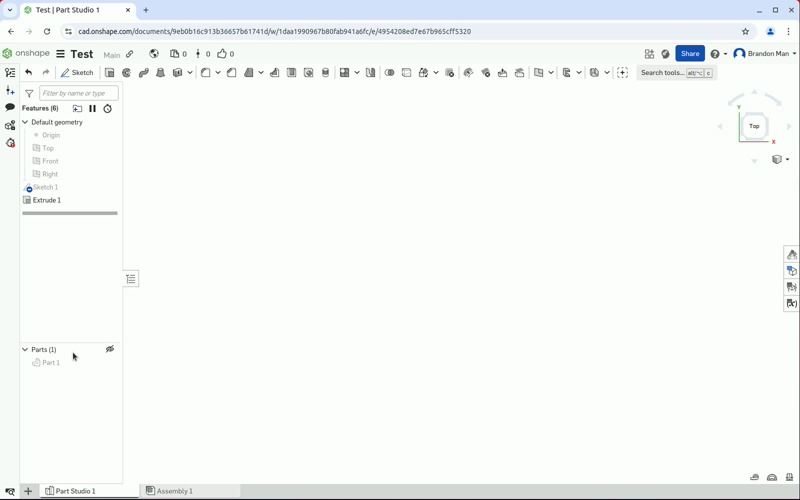
key(up)
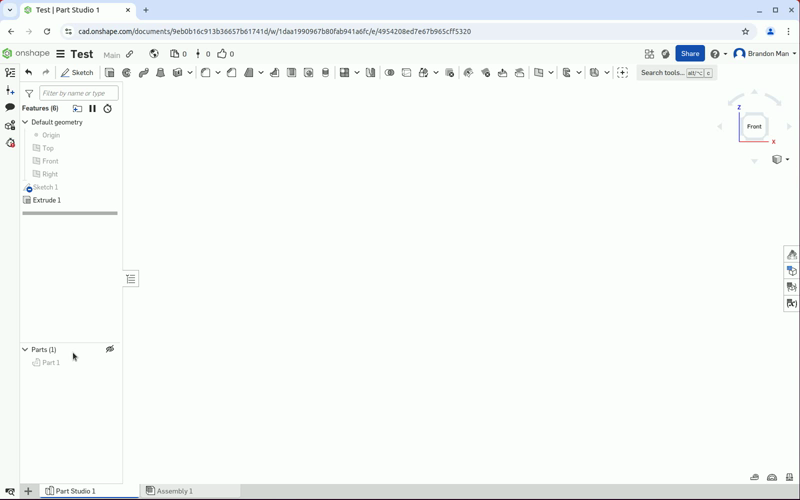
key_up(shift)
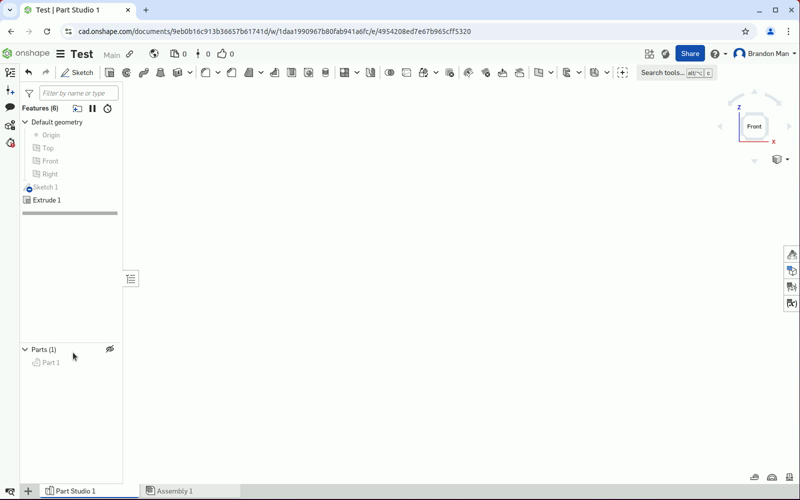
mouse_move(73, 352)
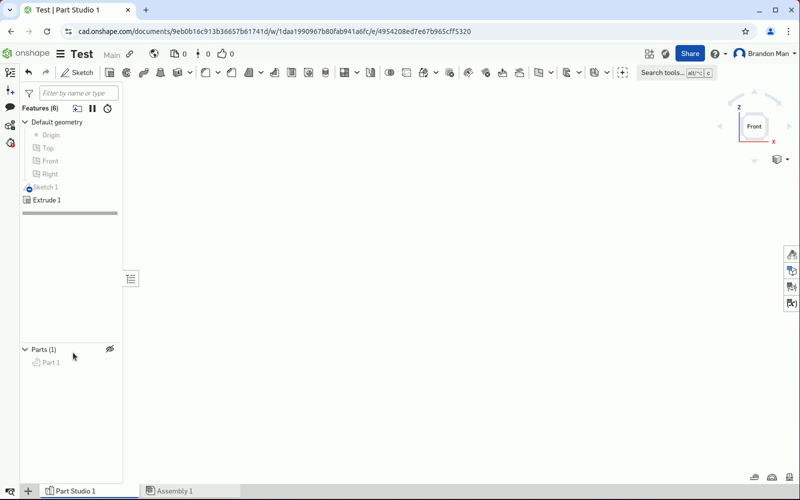
key(shift+y)
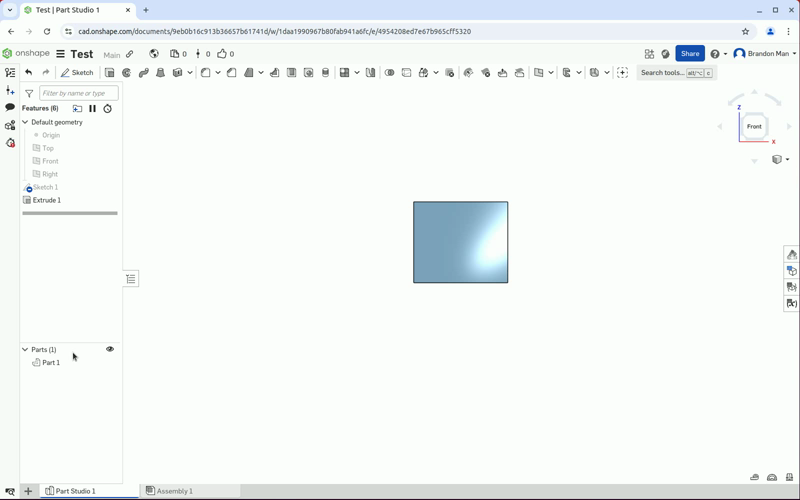
mouse_move(541, 75)
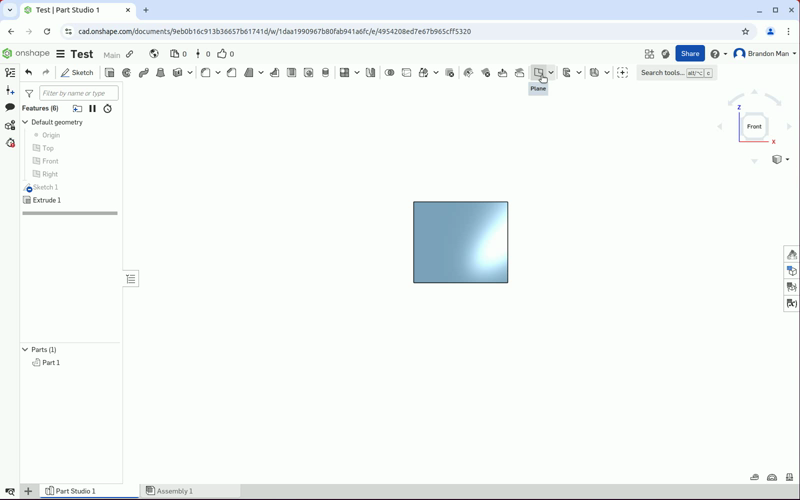
click(541, 75)
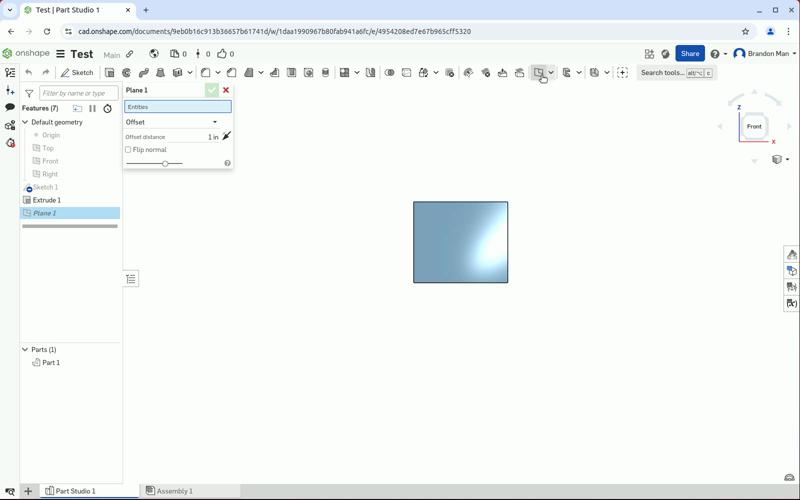
mouse_move(73, 163)
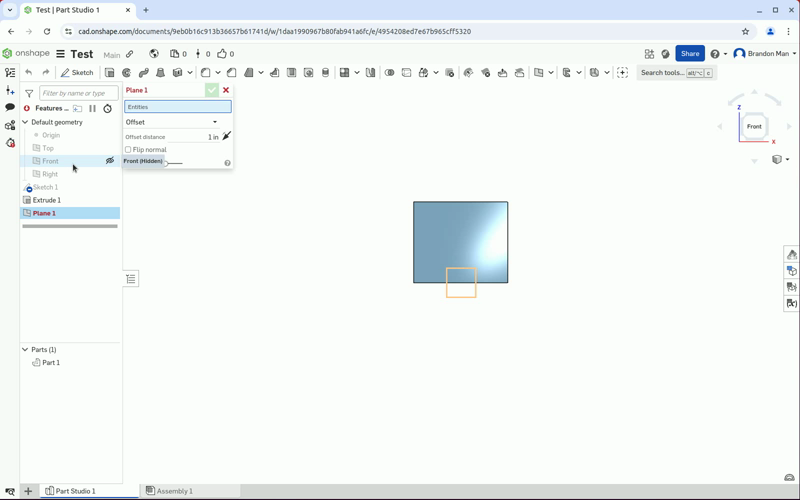
click(73, 163)
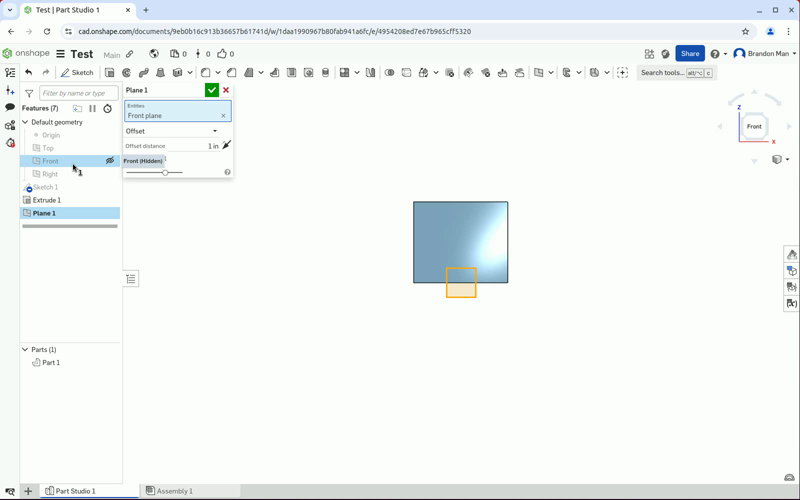
key(tab, 2)
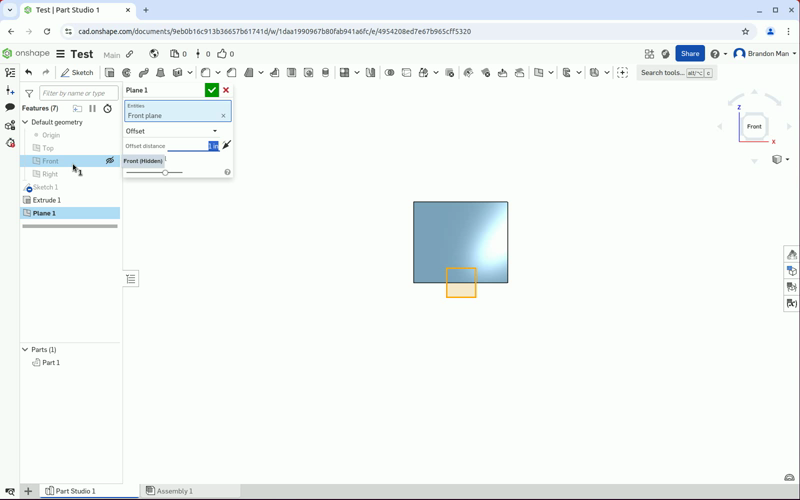
text(13.002)
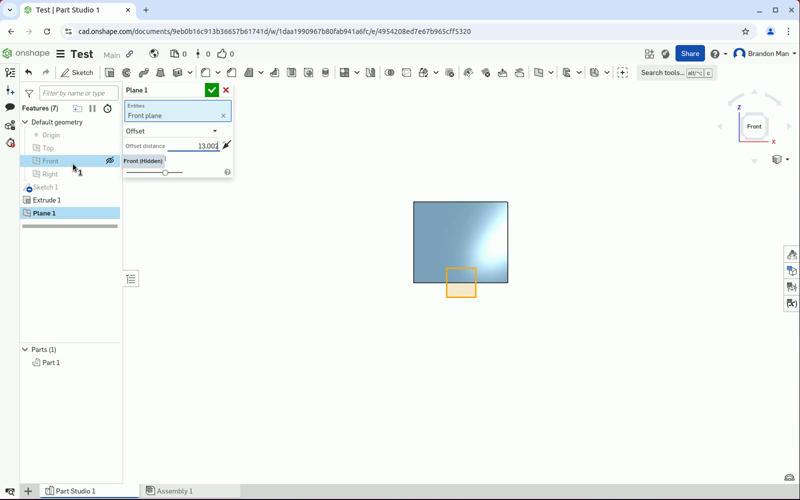
key(enter, 2)
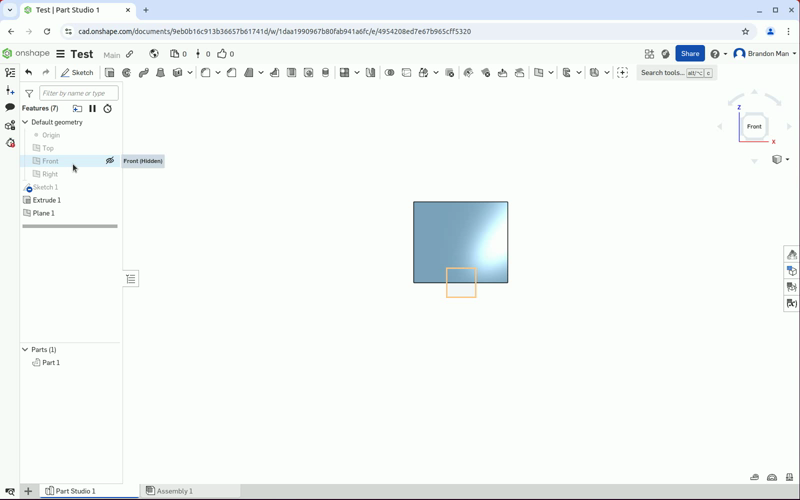
key(shift+s)
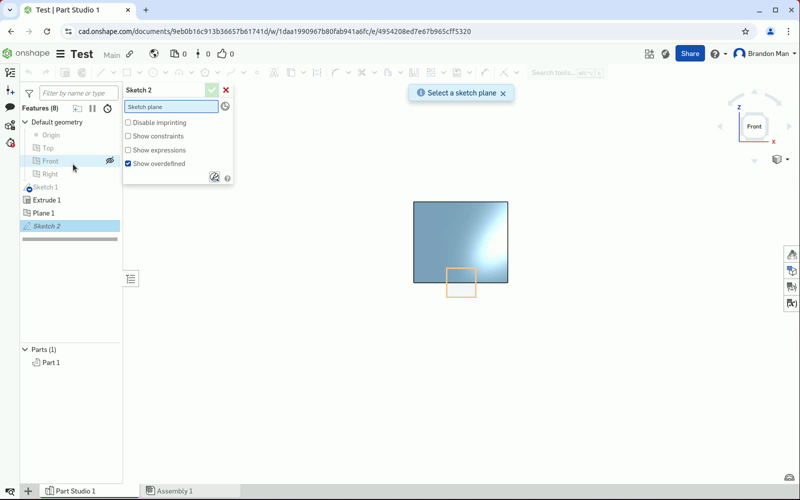
mouse_move(73, 215)
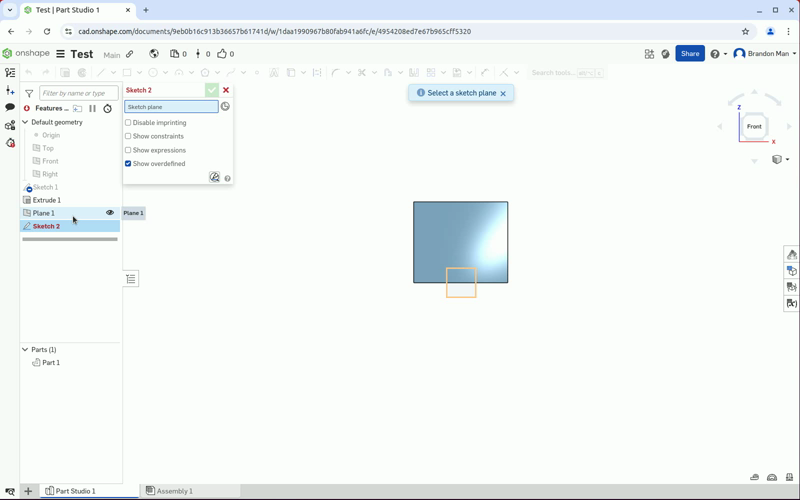
click(73, 215)
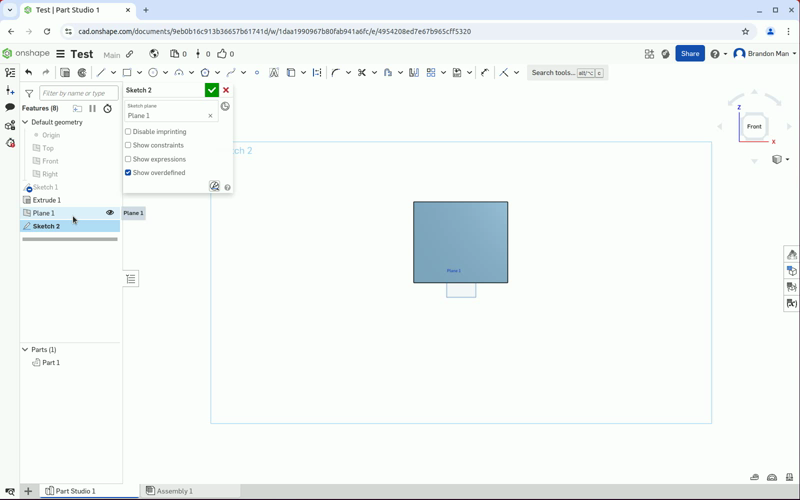
mouse_move(73, 352)
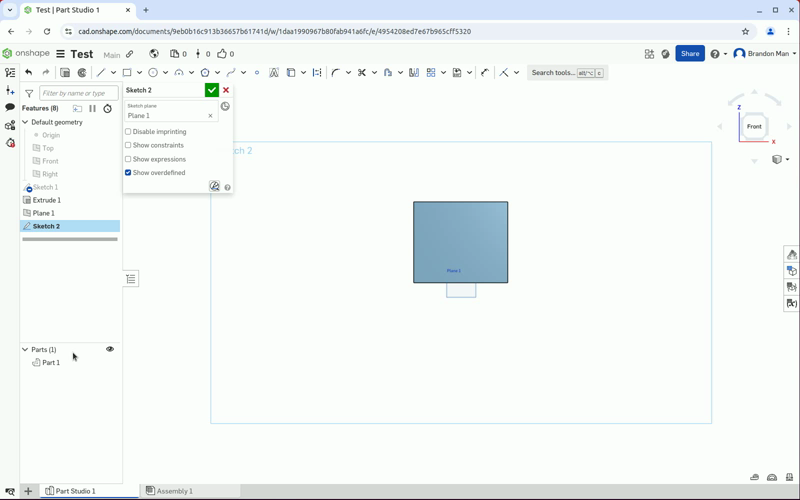
key(y)
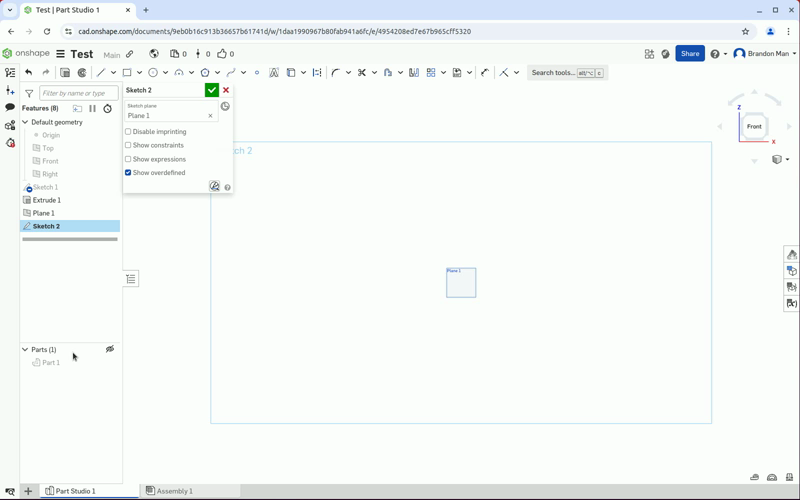
key(l)
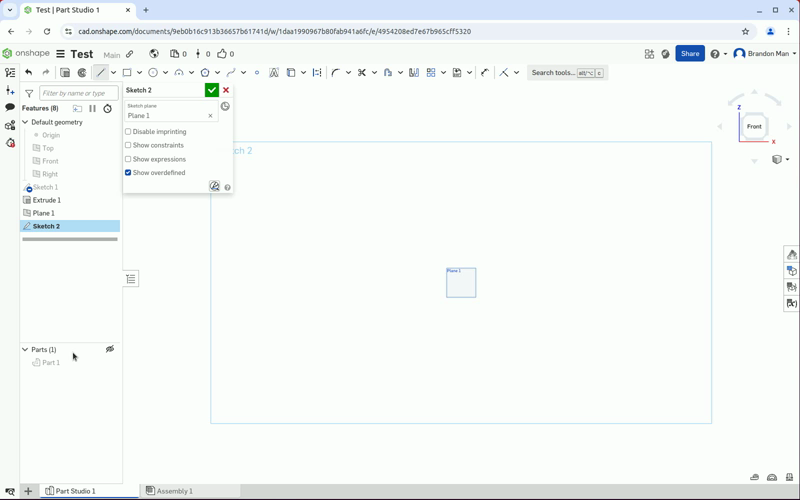
key_down(shift)
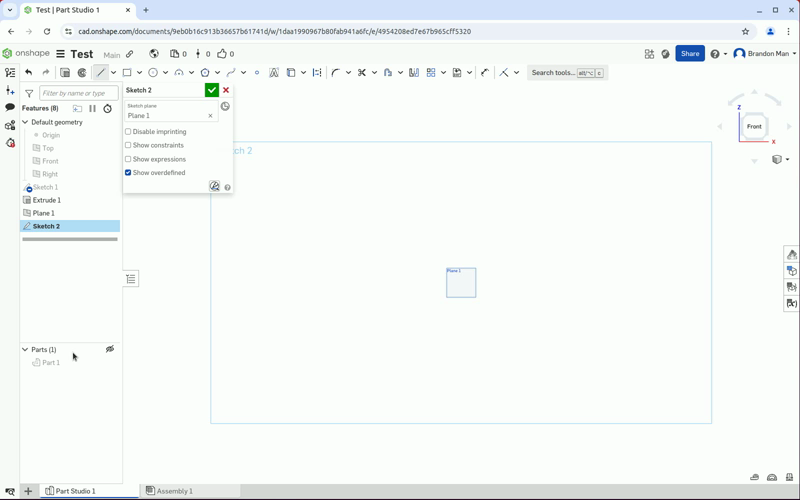
mouse_move(423, 276)
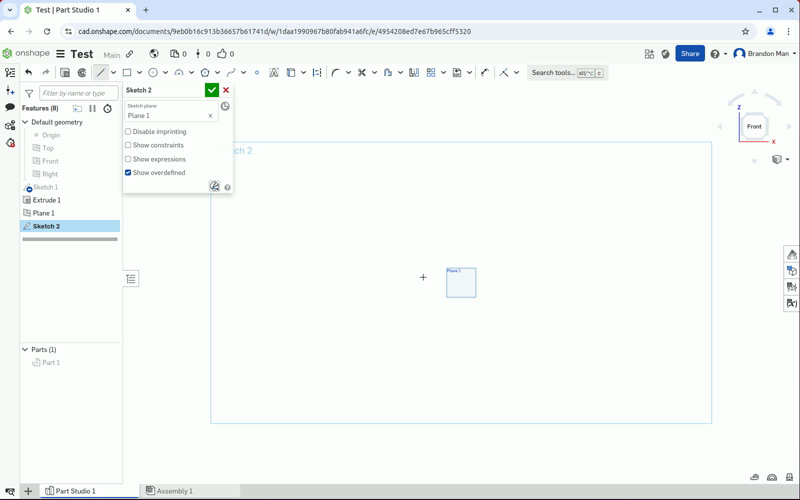
click(423, 276)
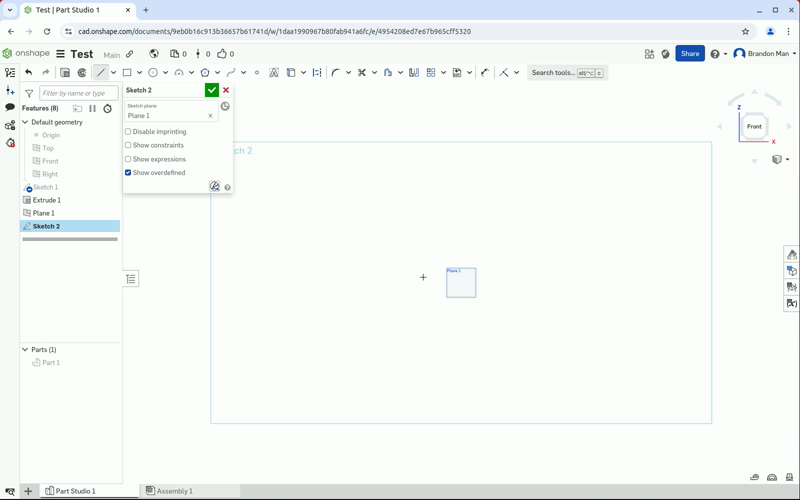
key_up(shift)
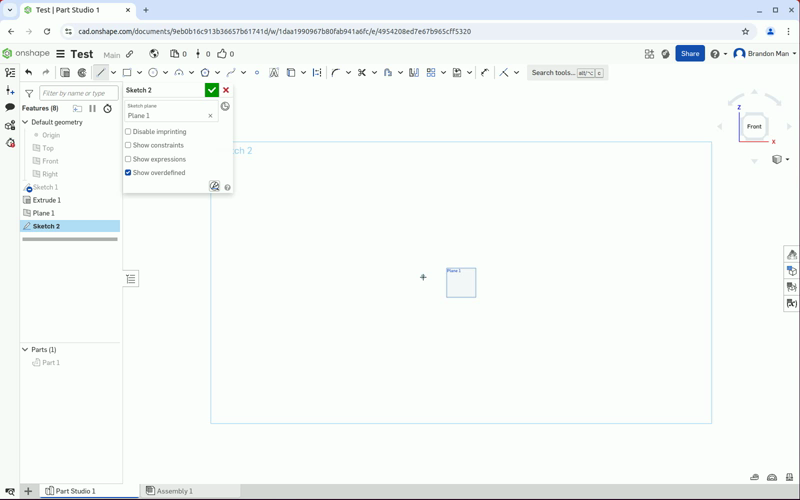
key_down(shift)
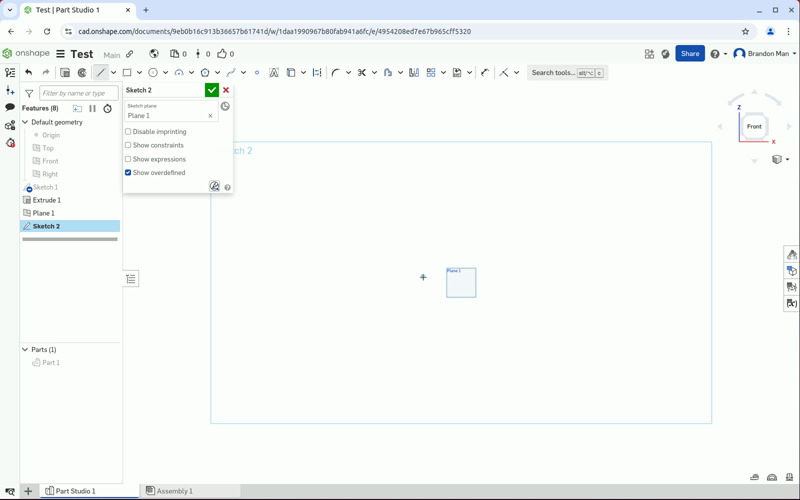
mouse_move(497, 277)
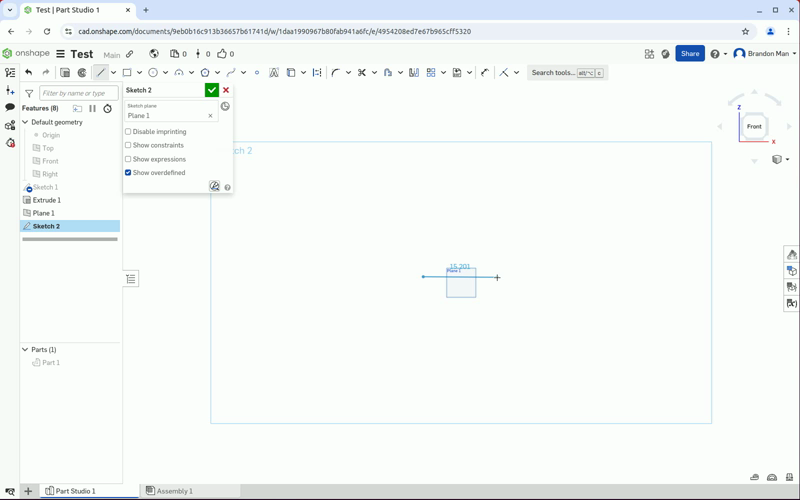
click(497, 277)
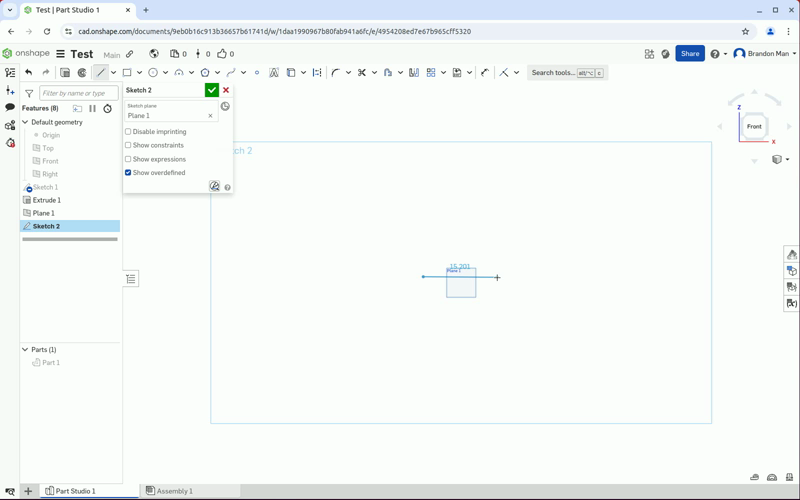
key_up(shift)
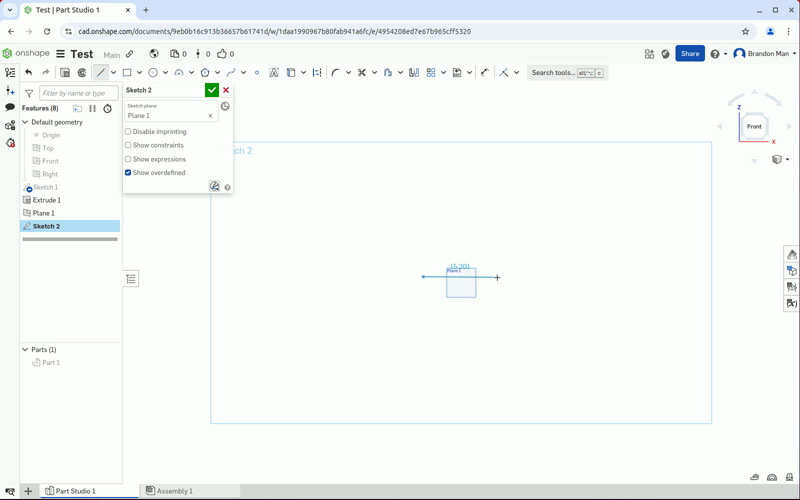
key_down(shift)
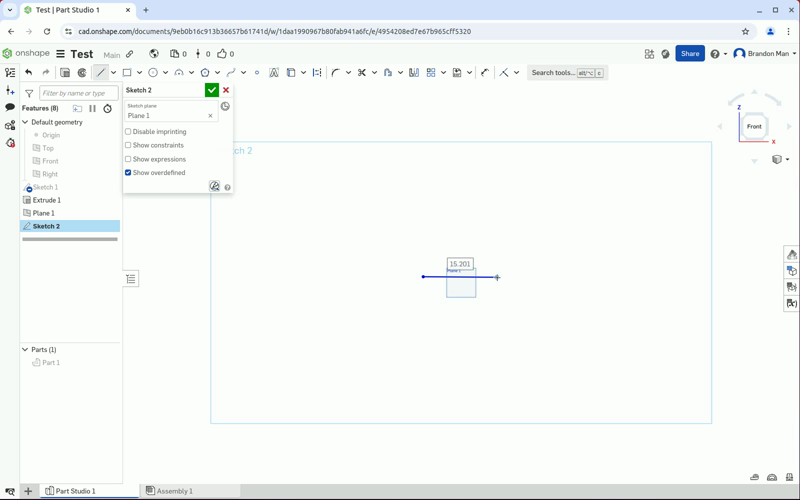
mouse_move(527, 277)
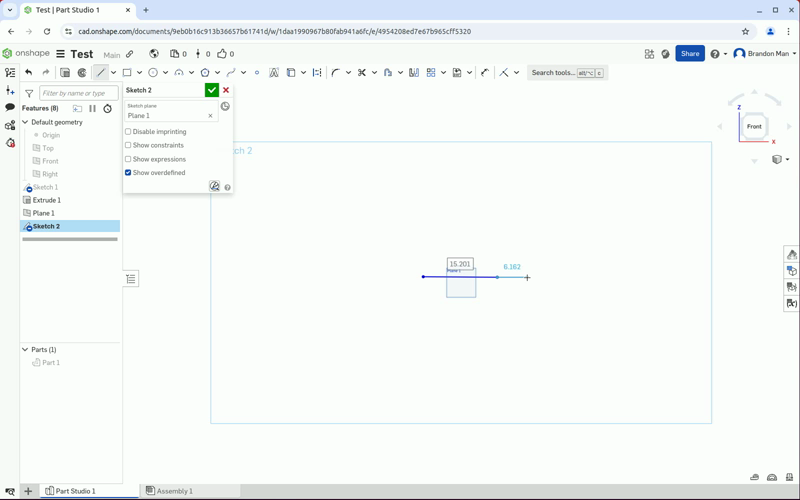
mouse_move(497, 219)
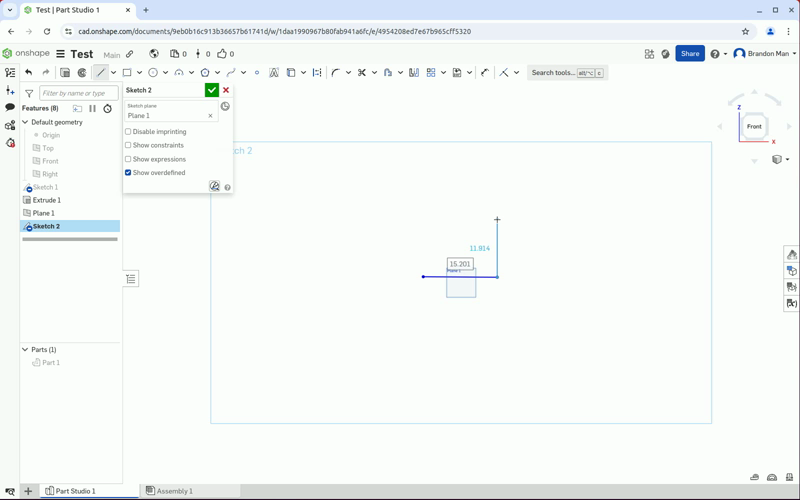
click(497, 219)
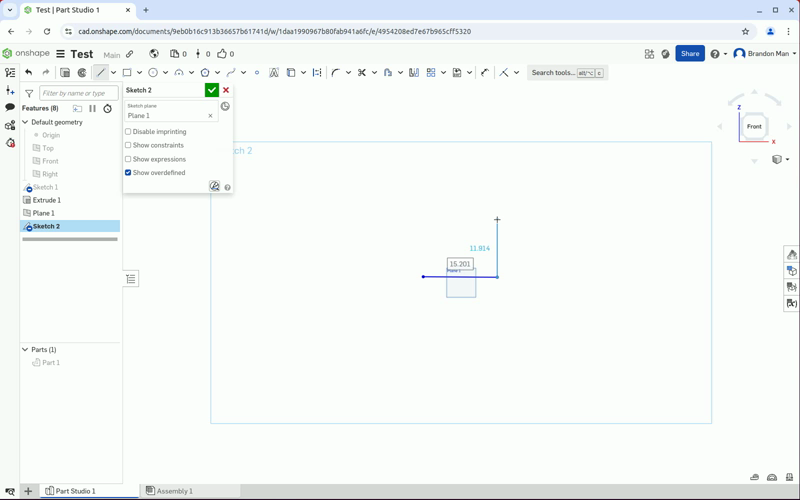
key_up(shift)
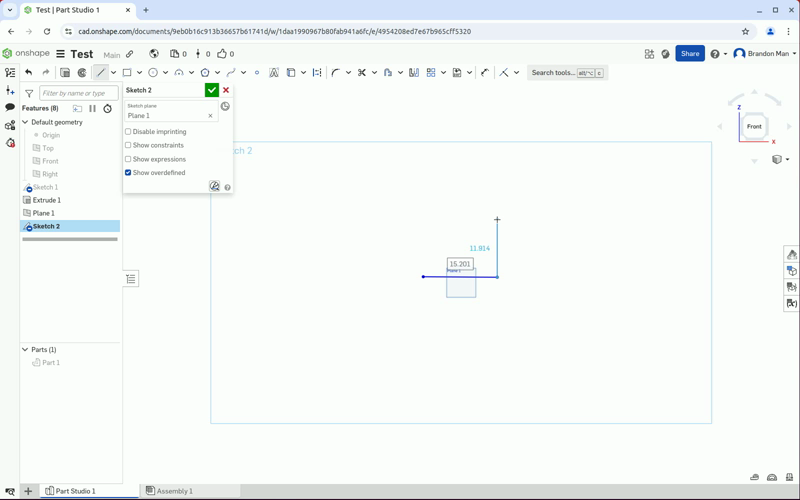
key_down(shift)
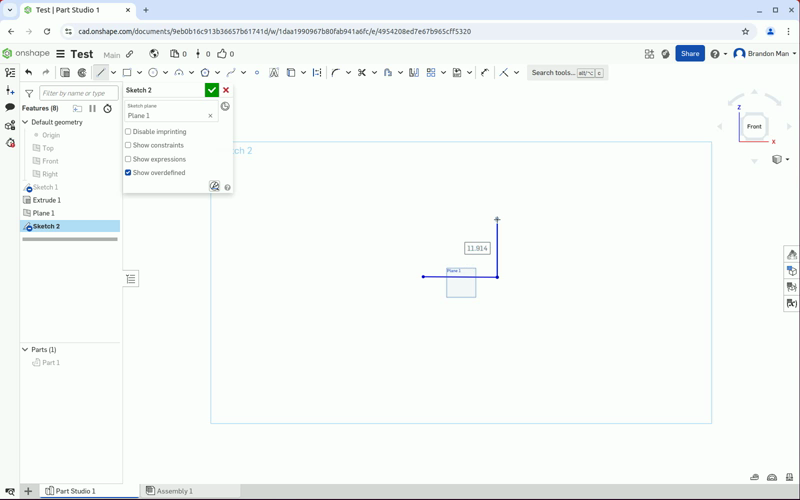
mouse_move(423, 219)
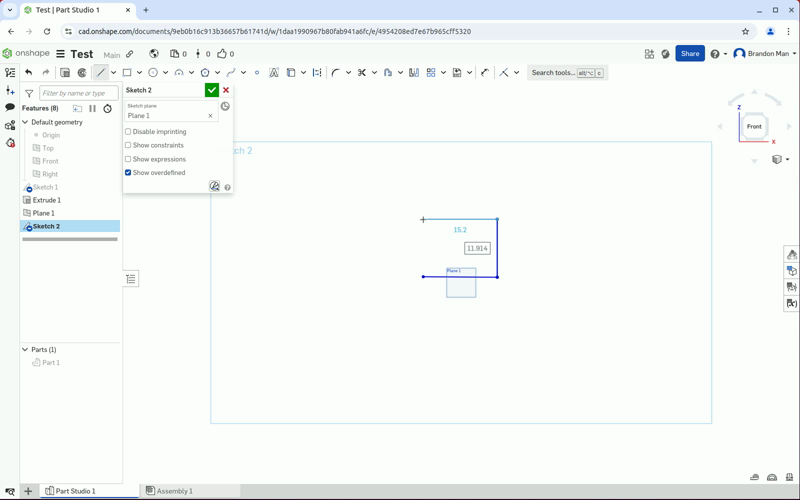
click(423, 219)
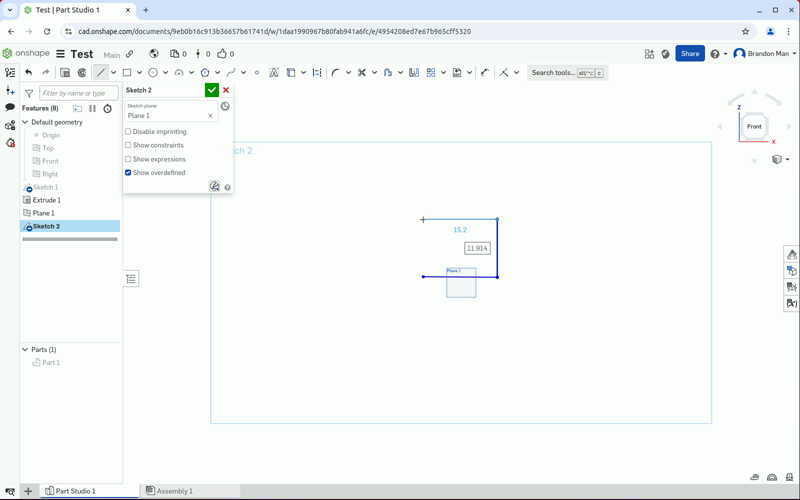
key_up(shift)
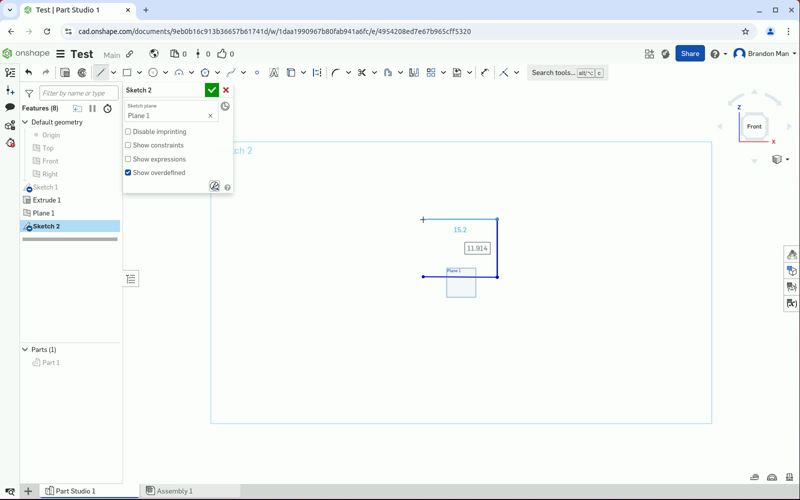
mouse_move(453, 219)
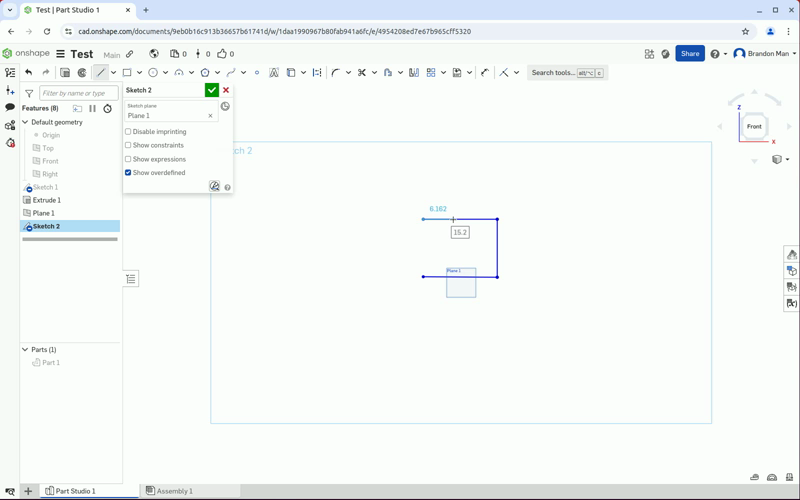
key_down(shift)
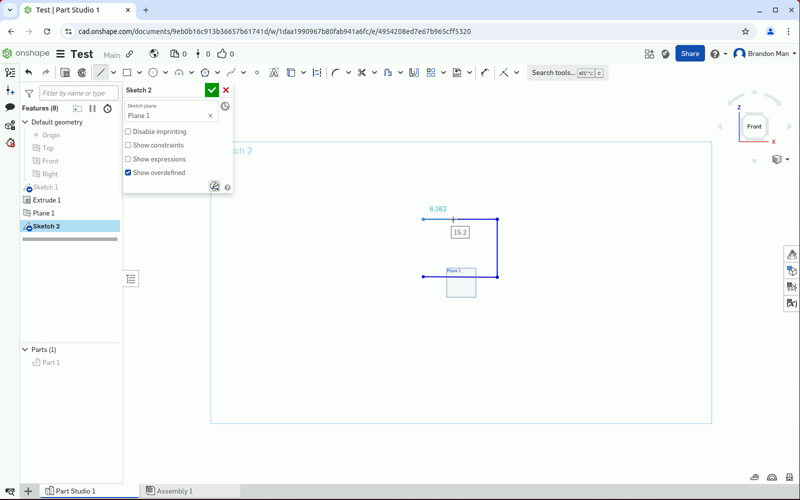
mouse_move(423, 276)
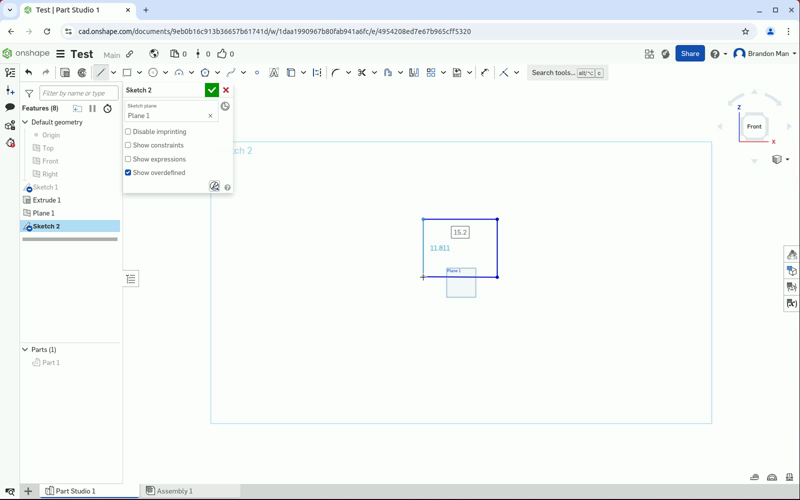
key_up(shift)
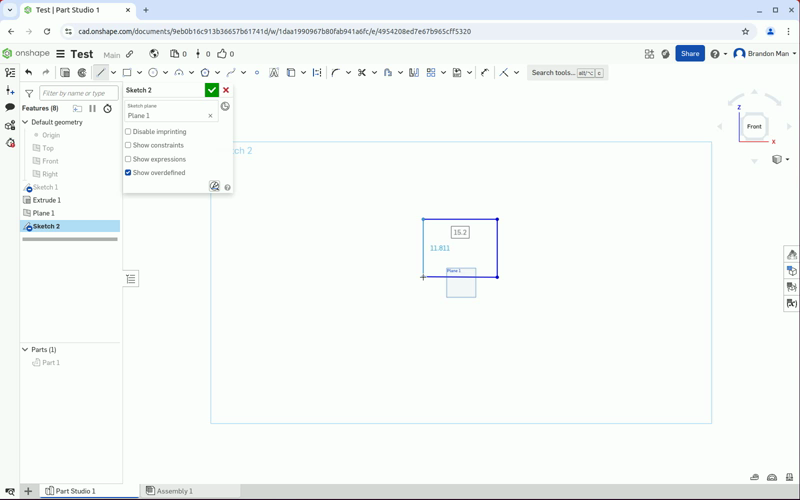
click(423, 276)
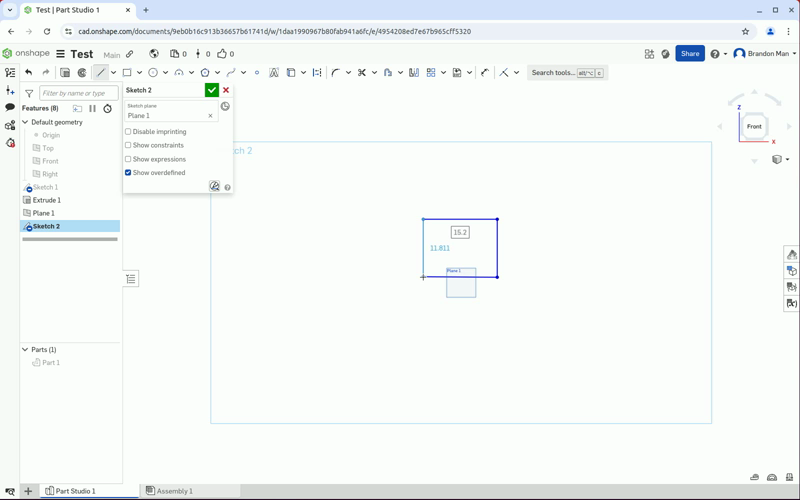
key(esc)
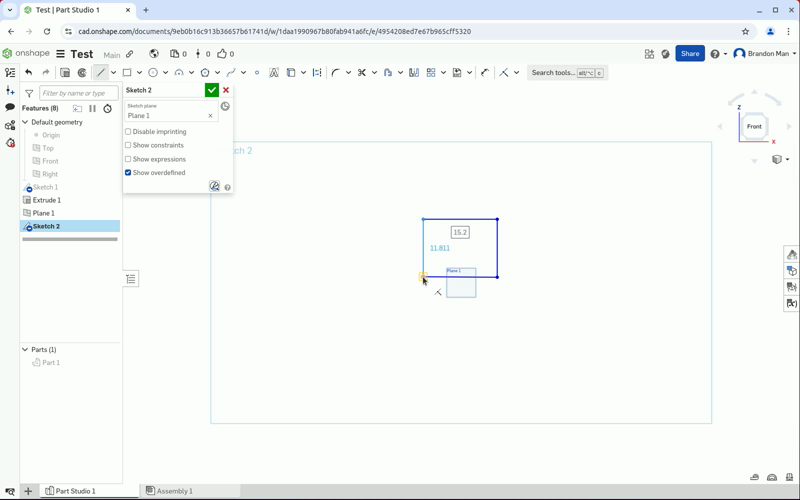
mouse_move(493, 252)
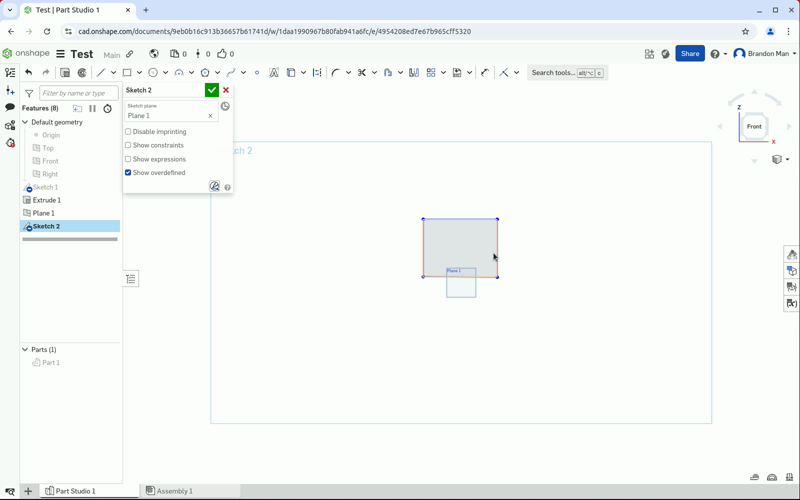
click(493, 252)
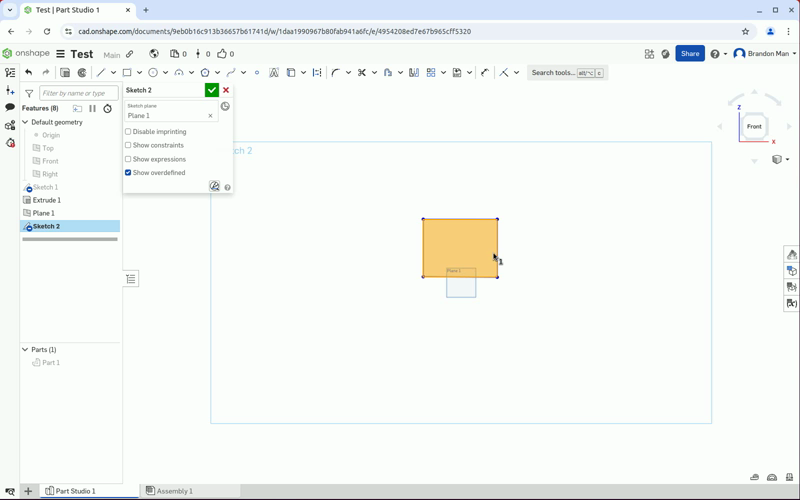
mouse_move(73, 352)
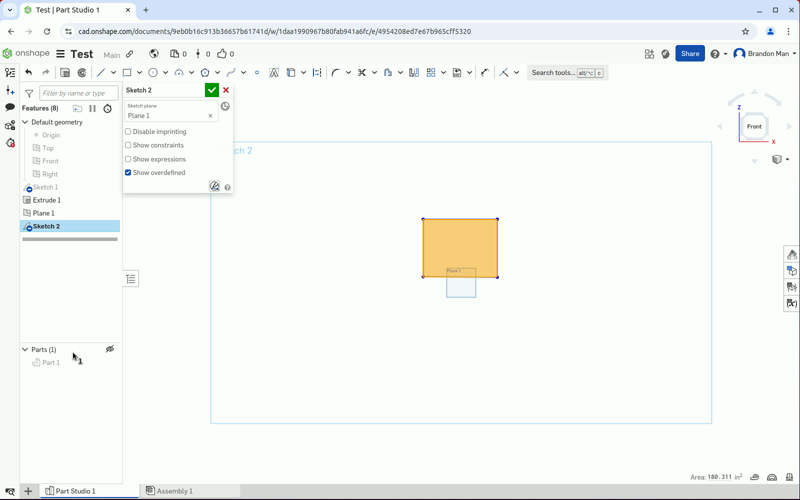
key(shift+y)
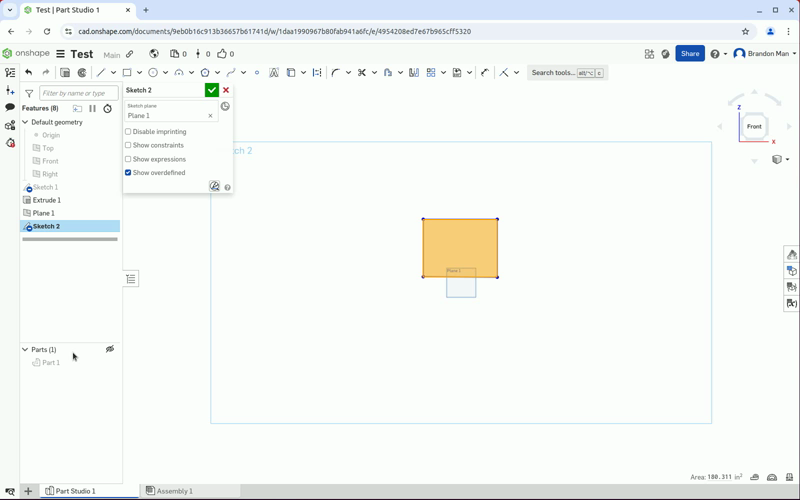
key(shift+e)
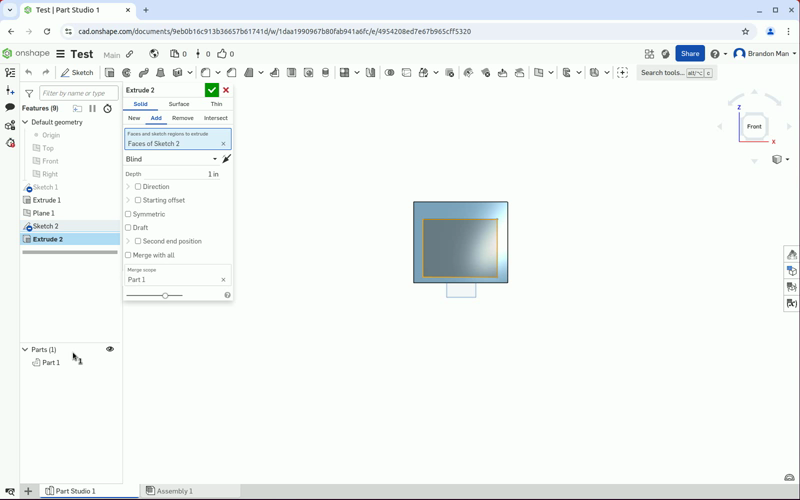
mouse_move(143, 106)
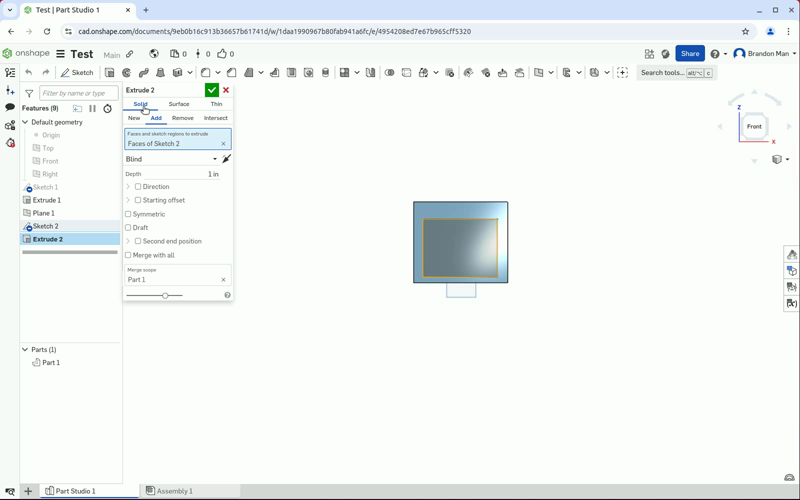
click(143, 106)
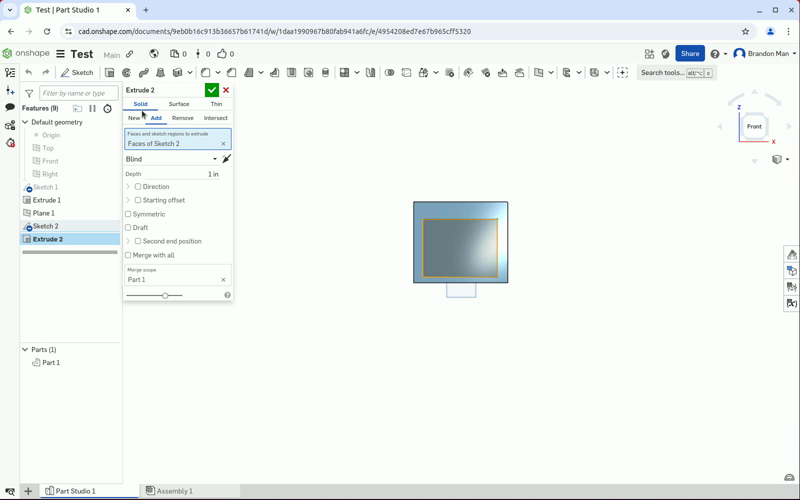
mouse_move(137, 120)
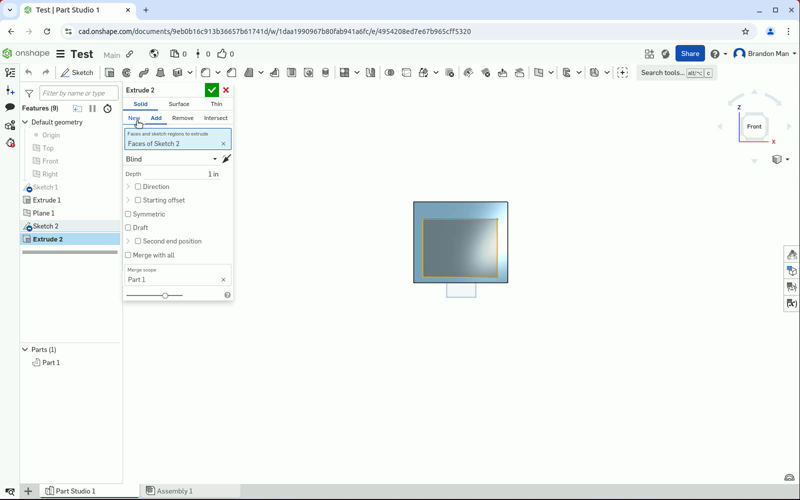
click(137, 120)
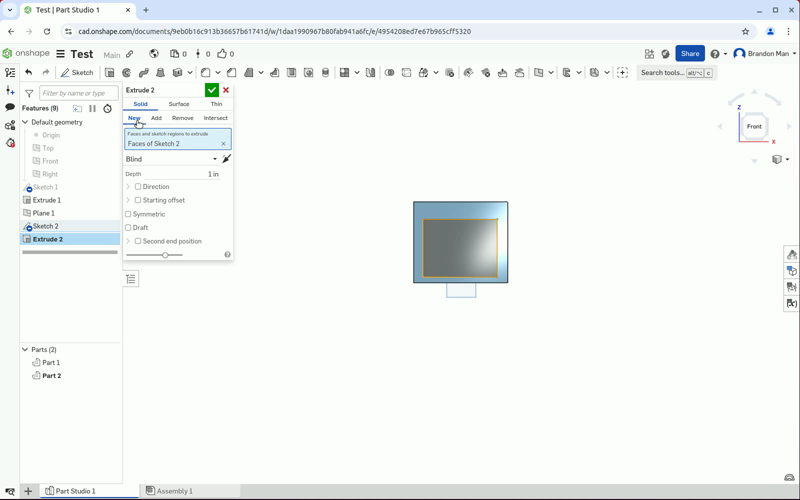
key(tab, 4)
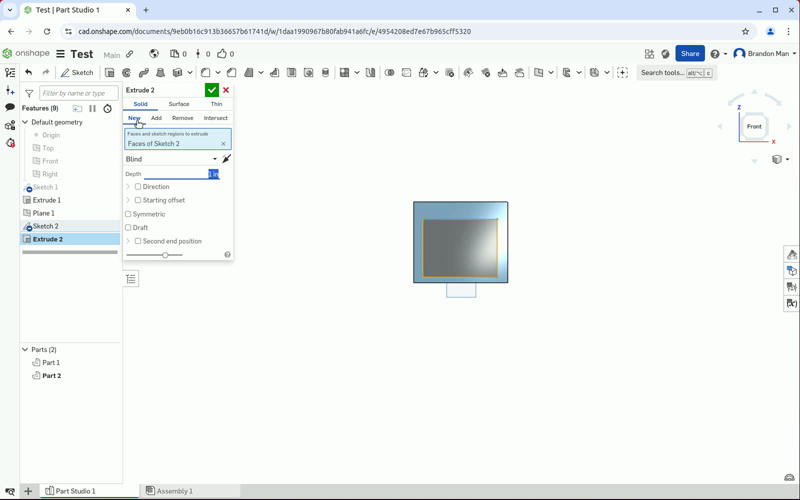
text(-23.349)
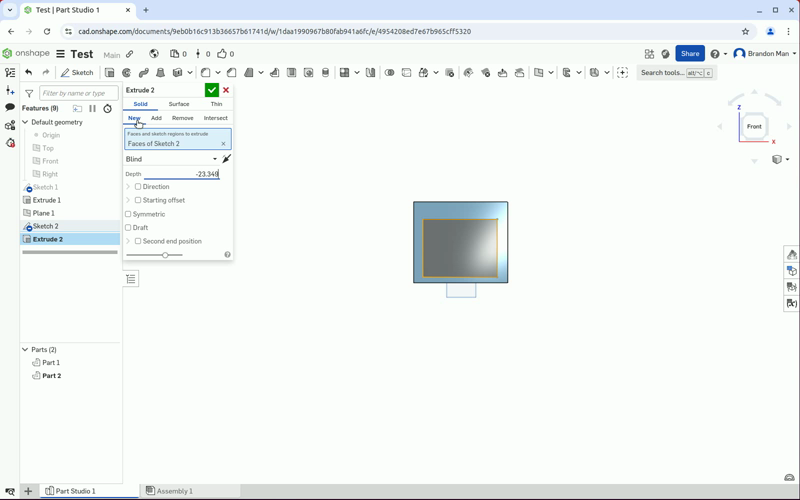
key(enter)
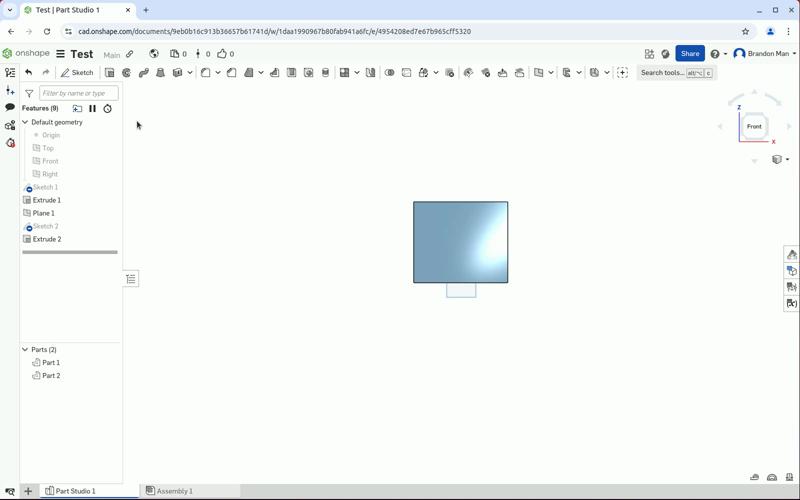
key(shift+h)
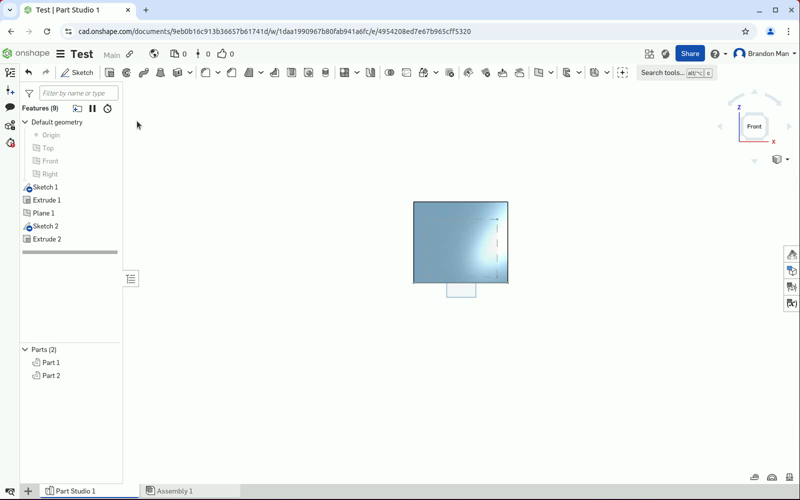
key(shift+h)
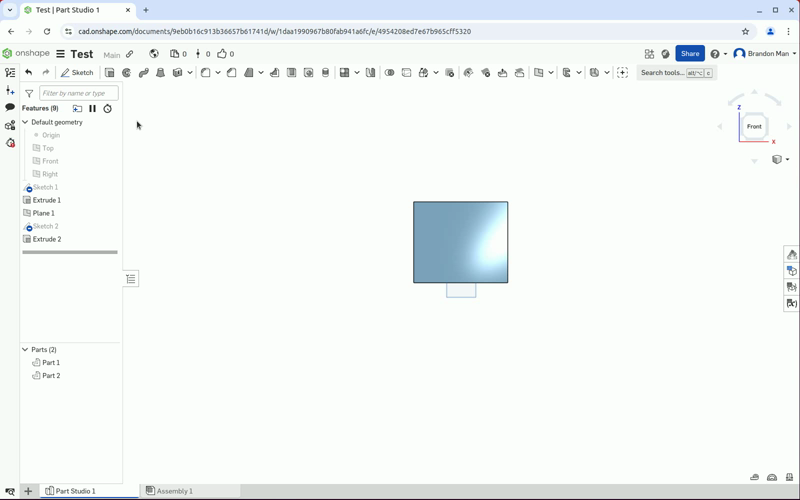
mouse_move(73, 189)
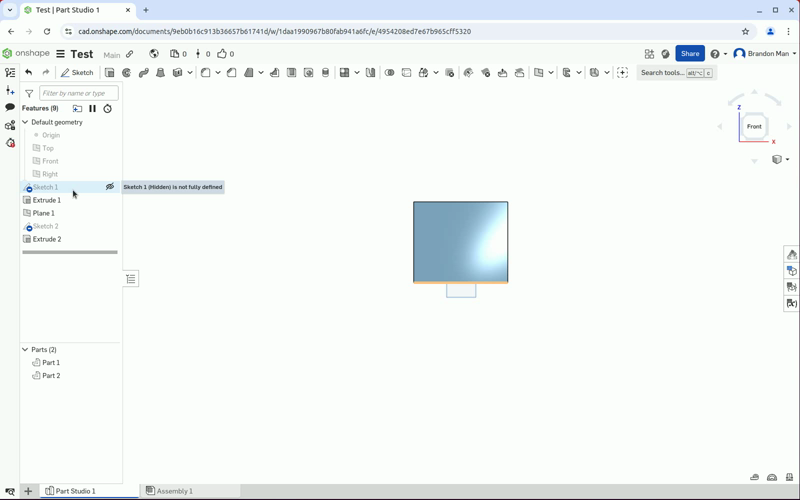
click(73, 189)
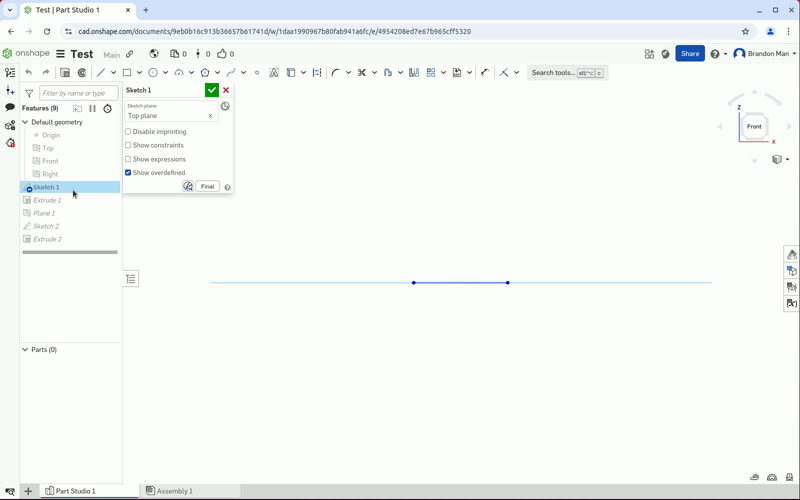
mouse_move(229, 92)
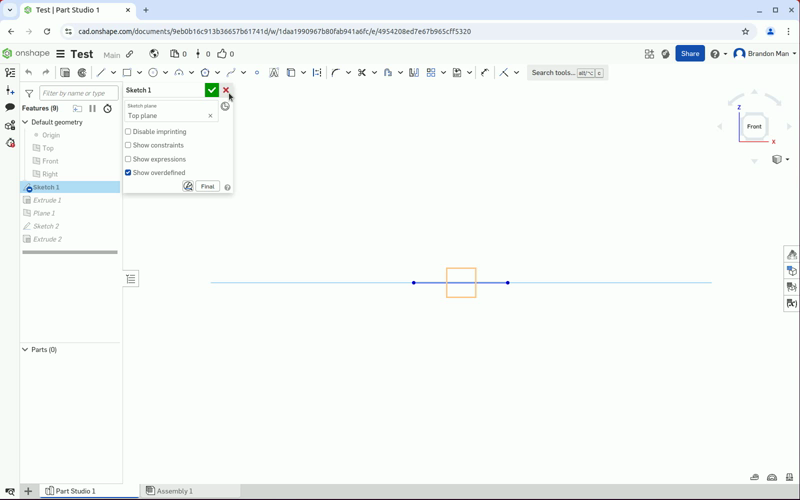
click(229, 92)
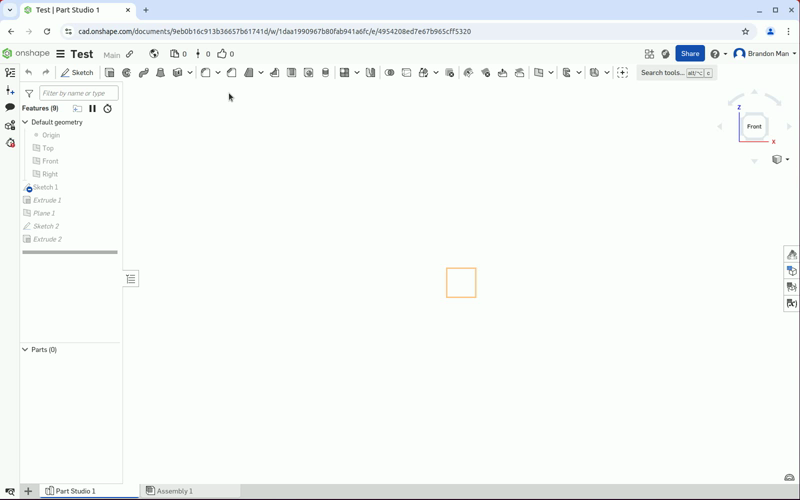
key(shift+s)
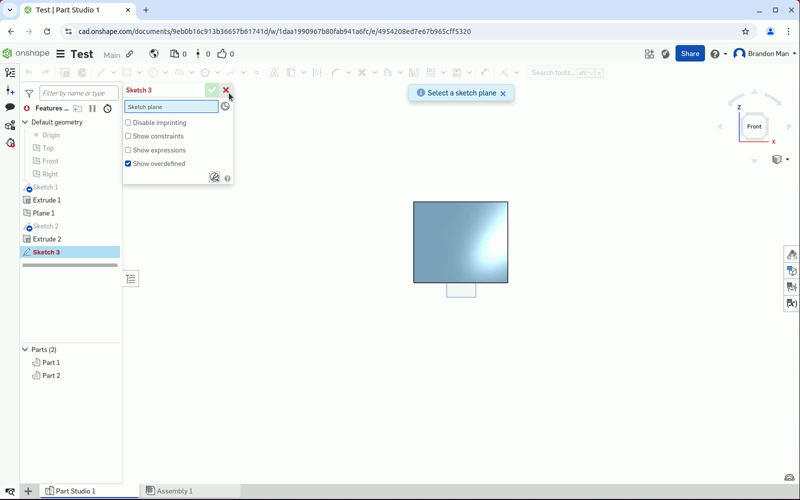
mouse_move(73, 215)
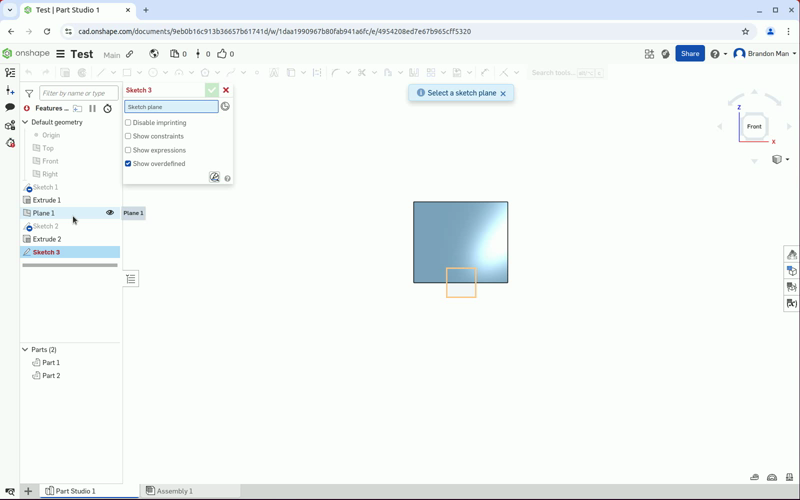
click(73, 215)
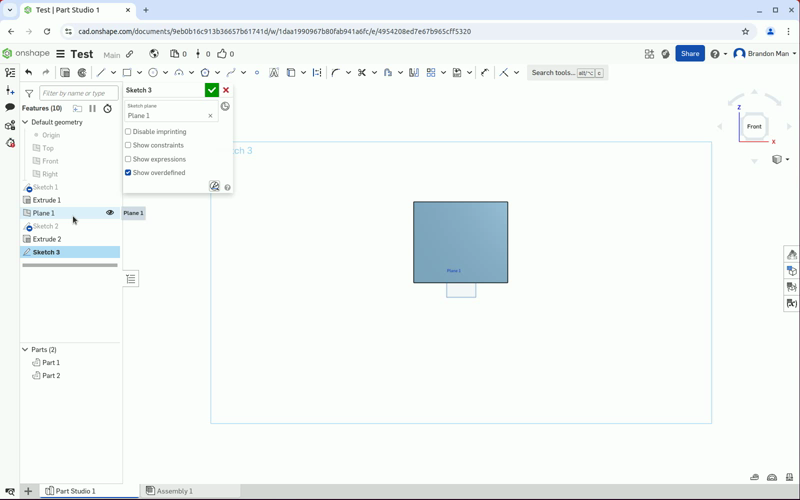
mouse_move(73, 352)
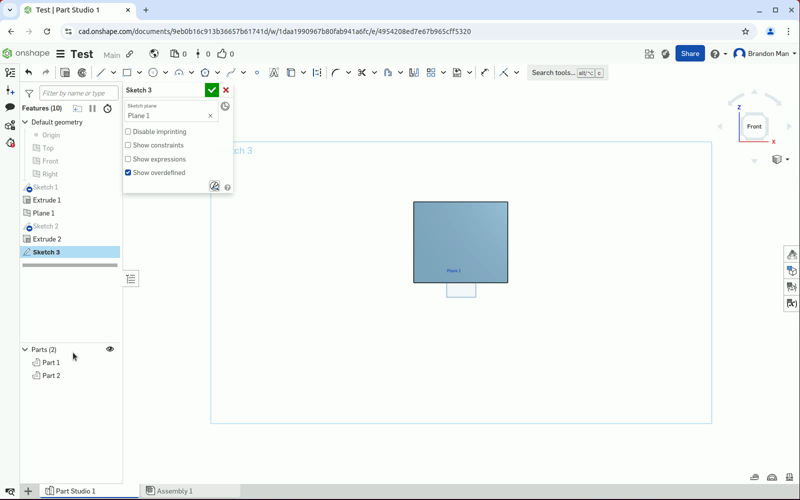
key(y)
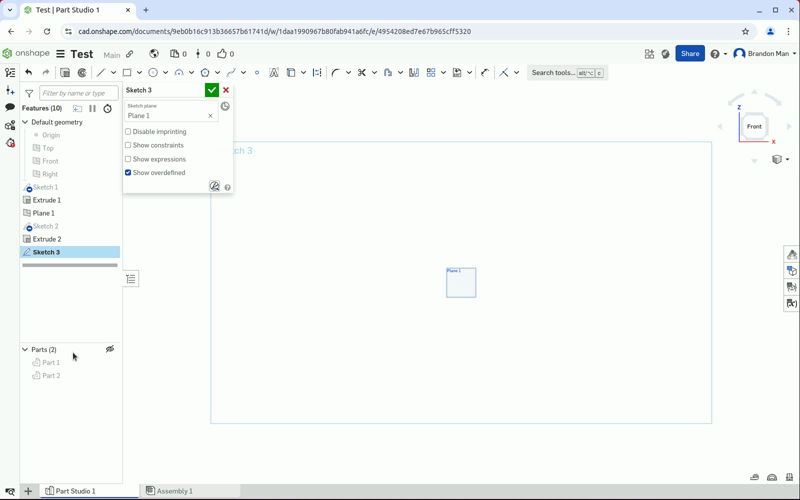
key(l)
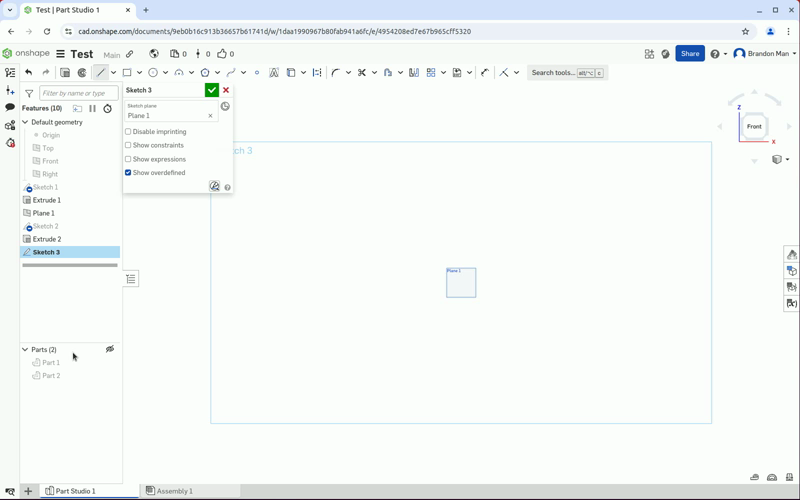
key_down(shift)
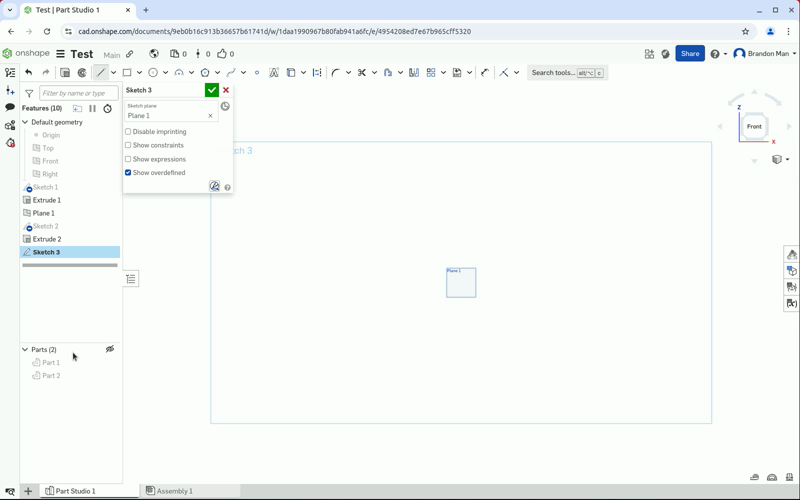
mouse_move(424, 273)
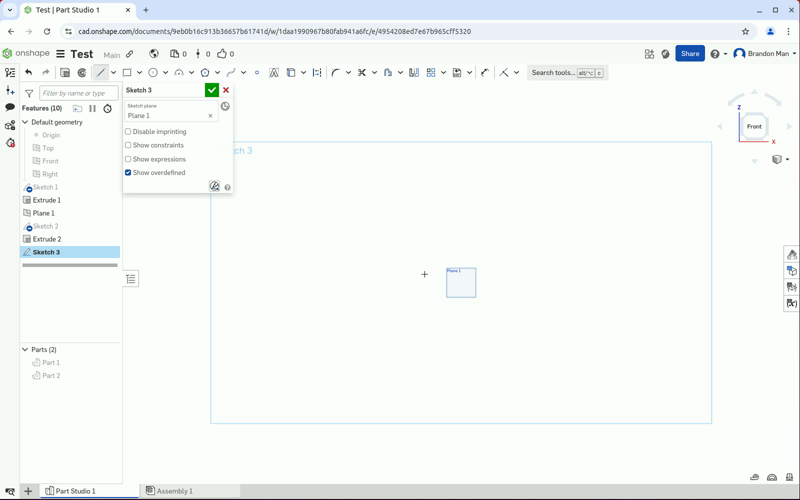
click(424, 273)
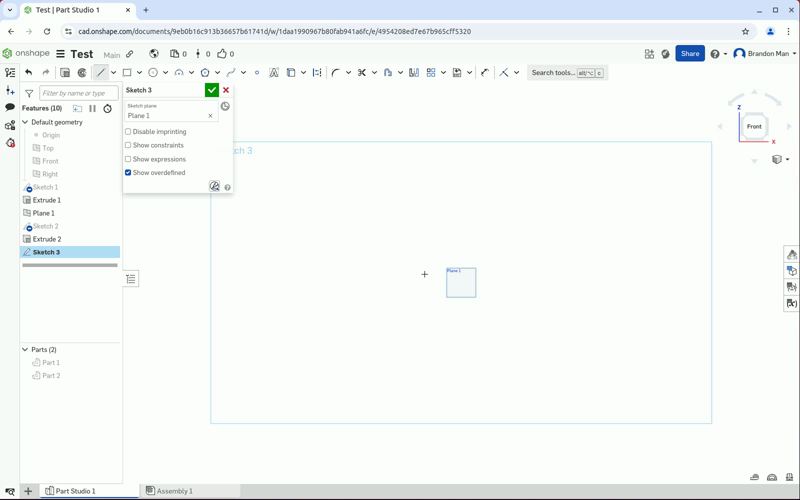
key_up(shift)
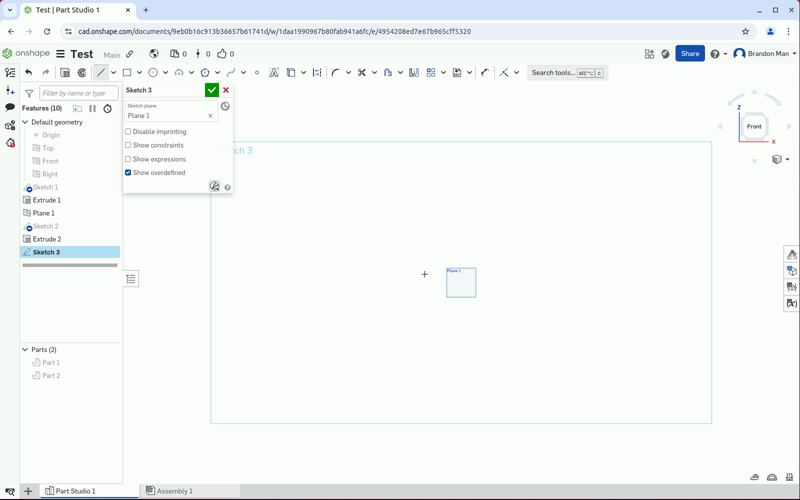
key_down(shift)
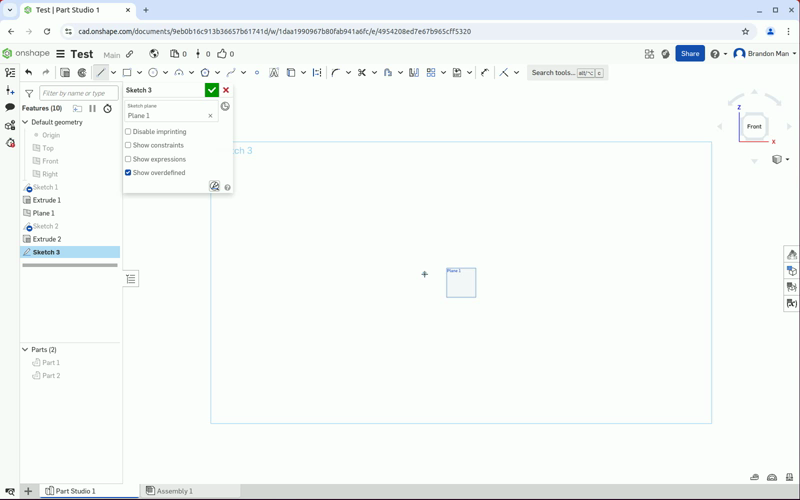
mouse_move(497, 273)
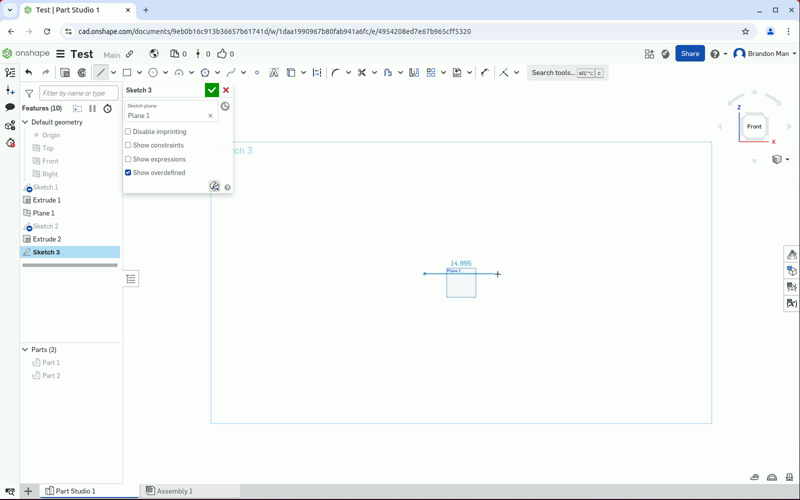
click(497, 273)
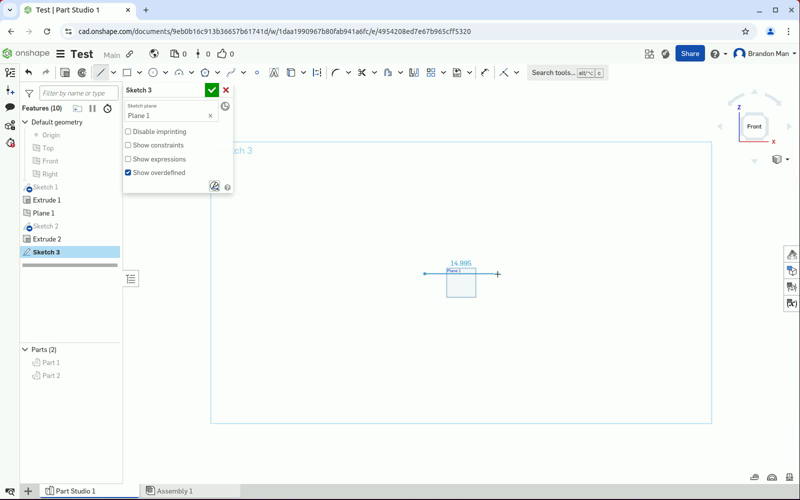
key_up(shift)
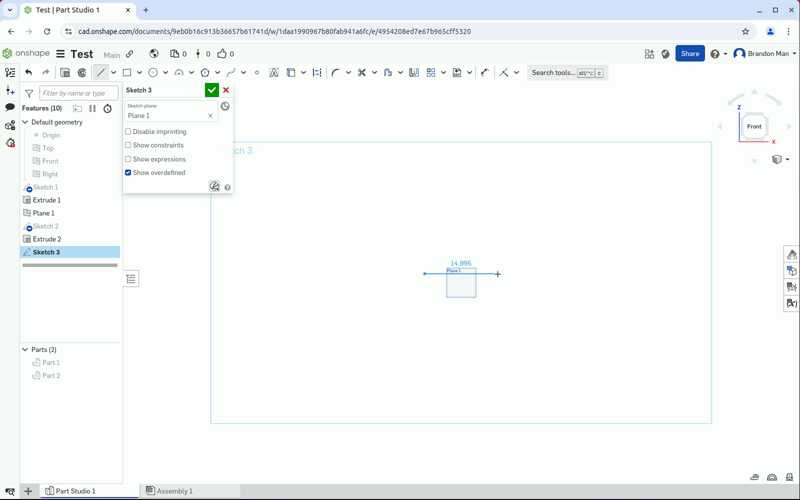
key_down(shift)
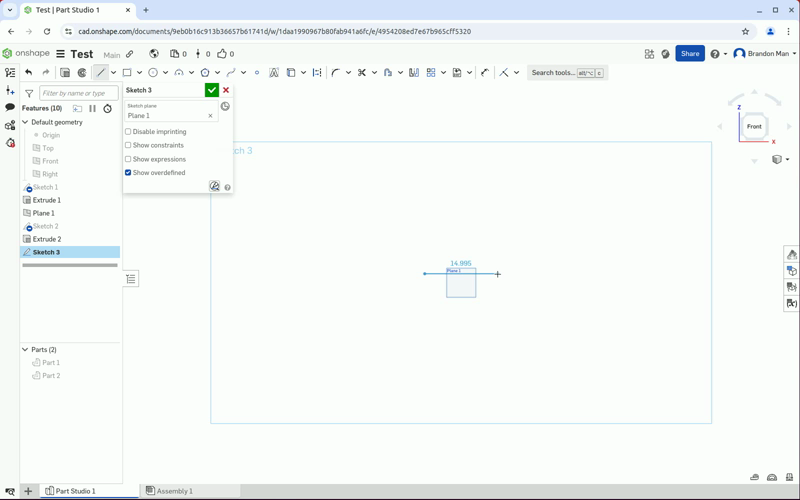
mouse_move(527, 273)
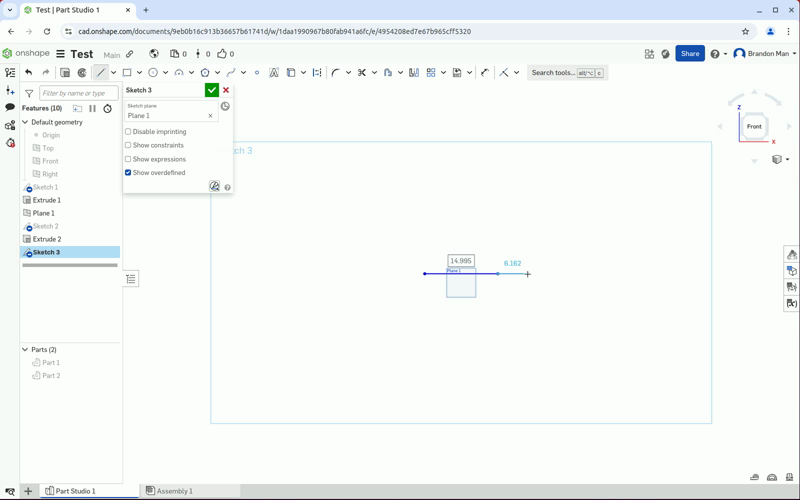
mouse_move(497, 216)
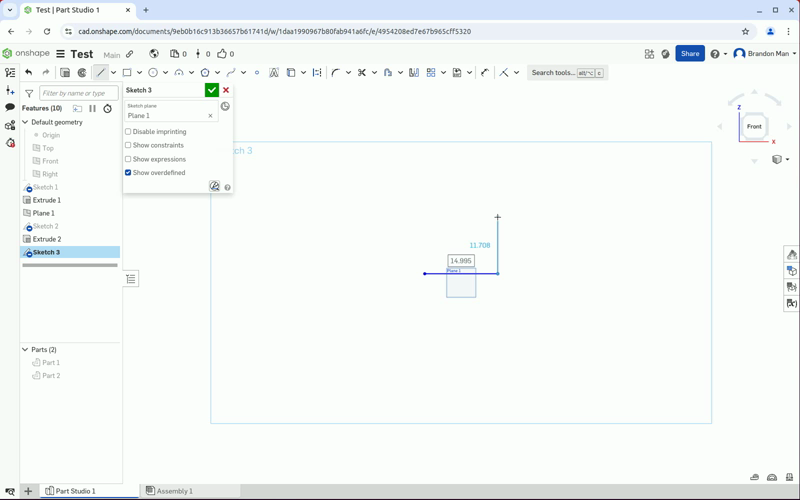
click(497, 216)
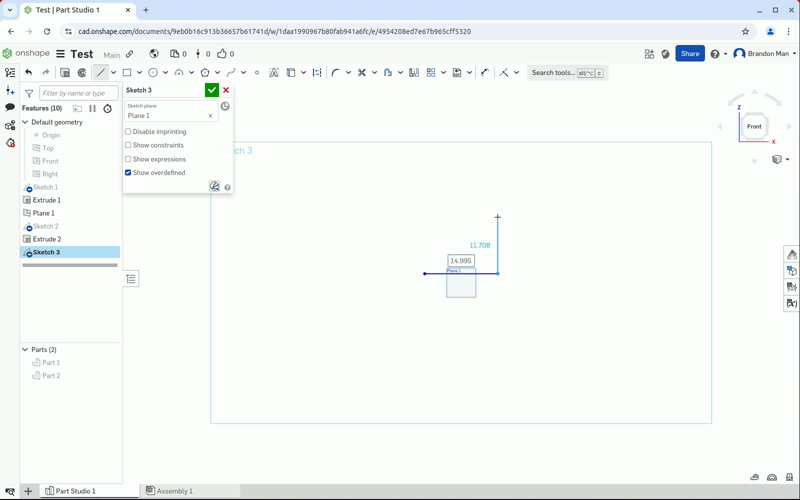
key_up(shift)
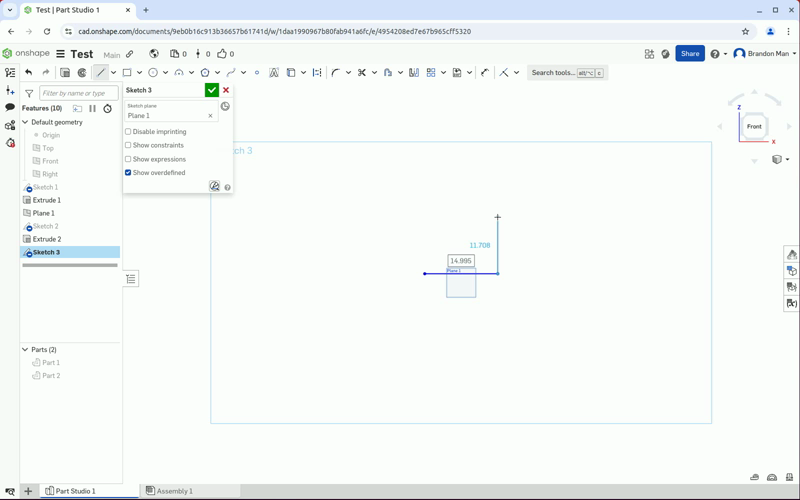
key_down(shift)
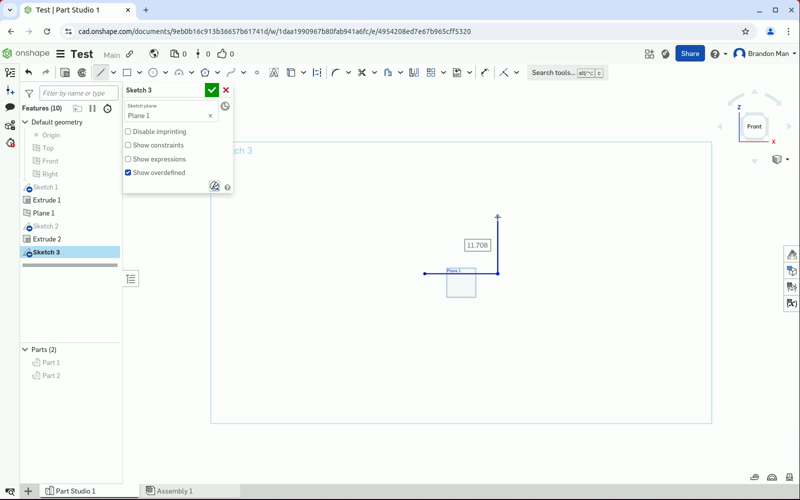
mouse_move(424, 216)
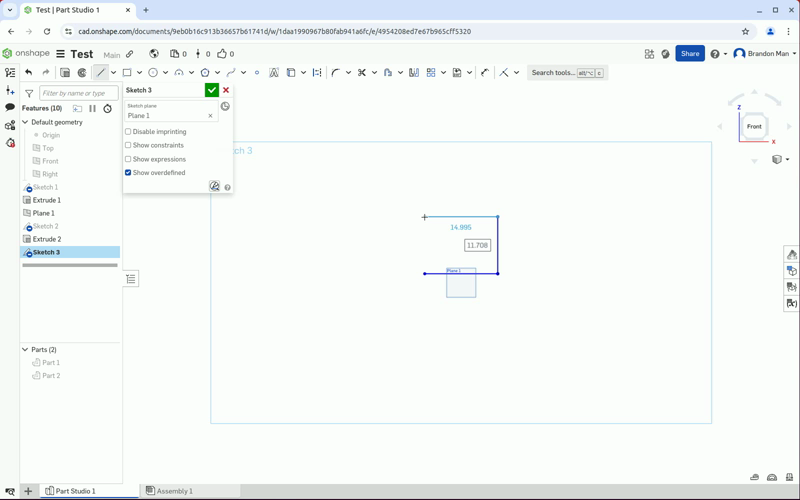
click(424, 216)
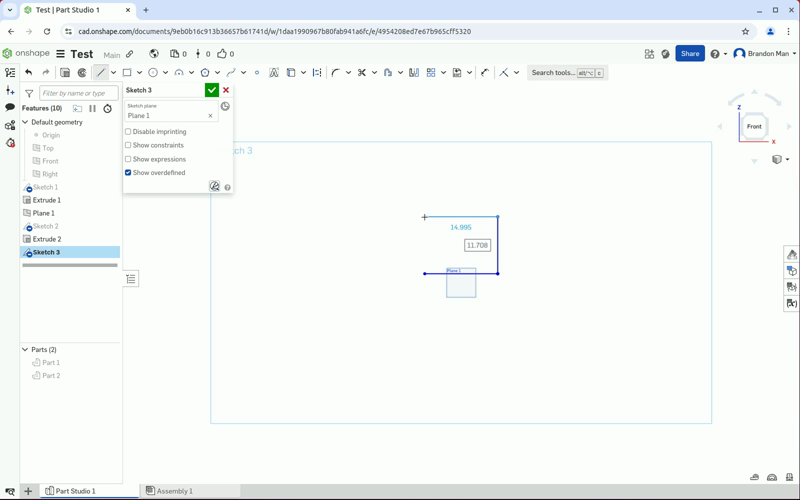
key_up(shift)
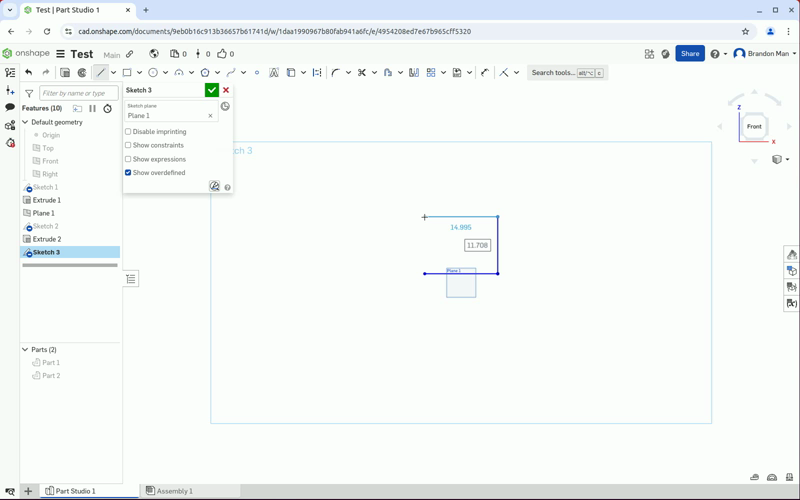
mouse_move(454, 216)
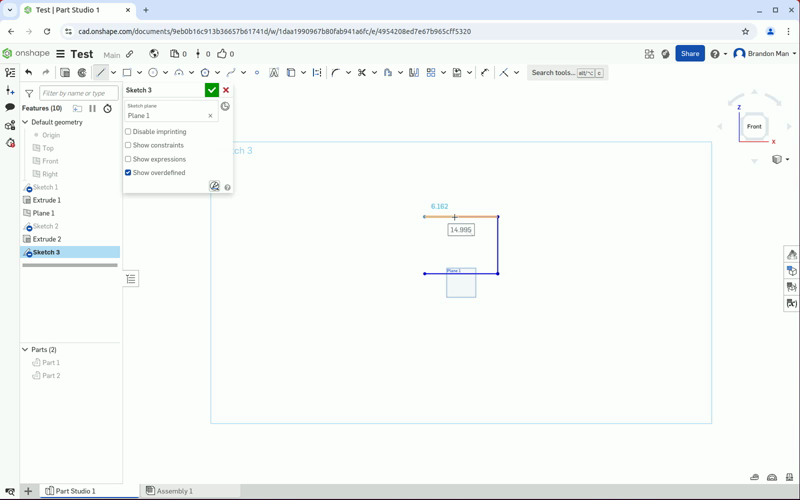
key_down(shift)
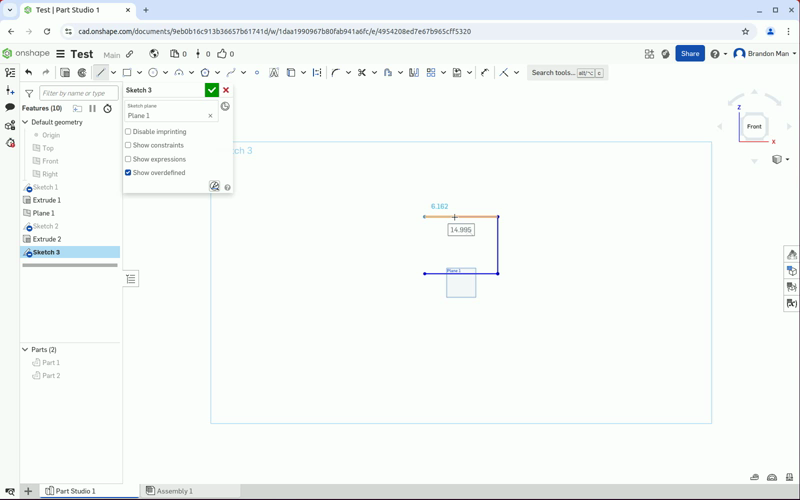
mouse_move(424, 273)
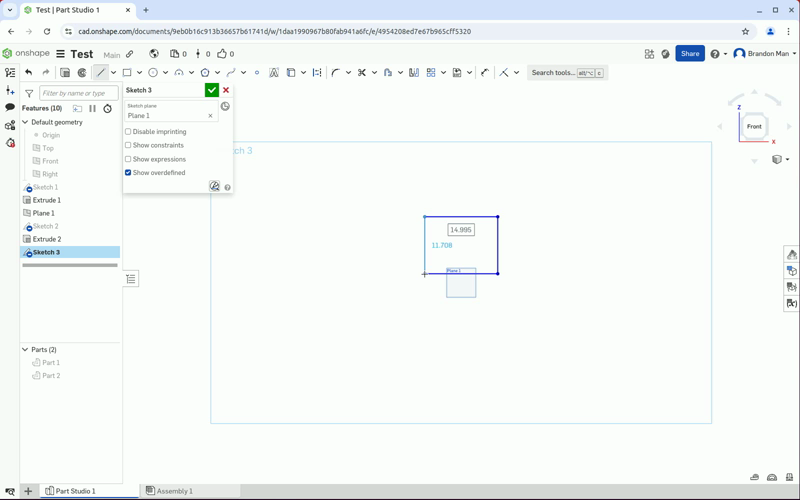
key_up(shift)
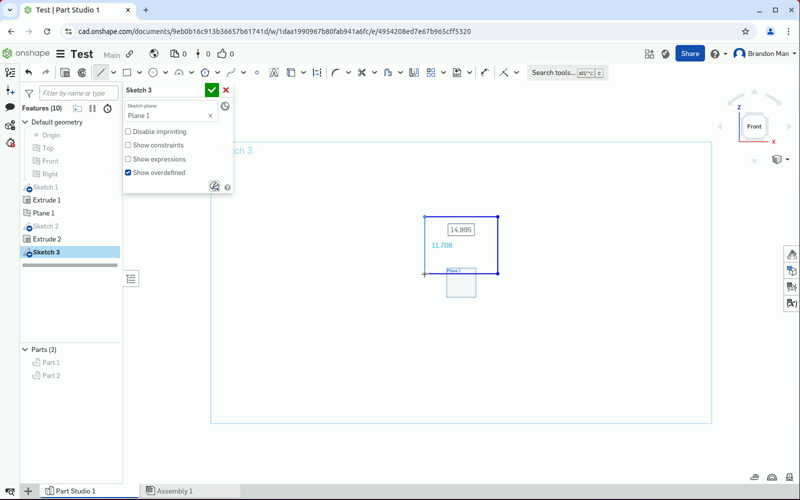
click(424, 273)
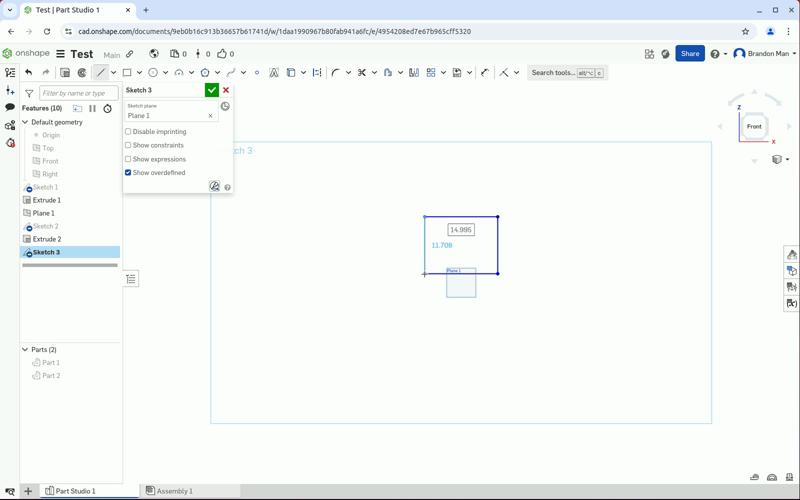
key(esc)
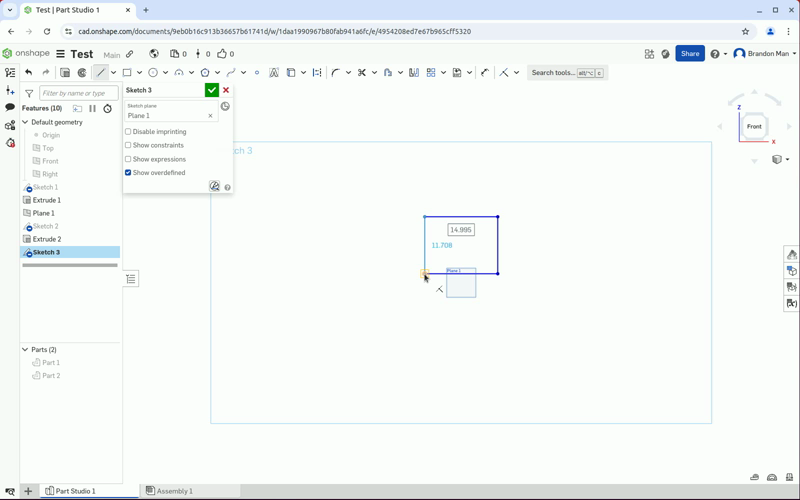
mouse_move(485, 246)
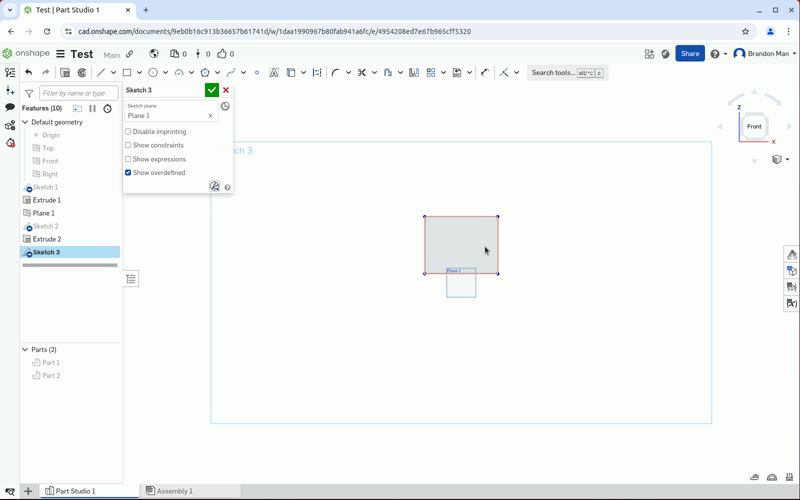
click(485, 246)
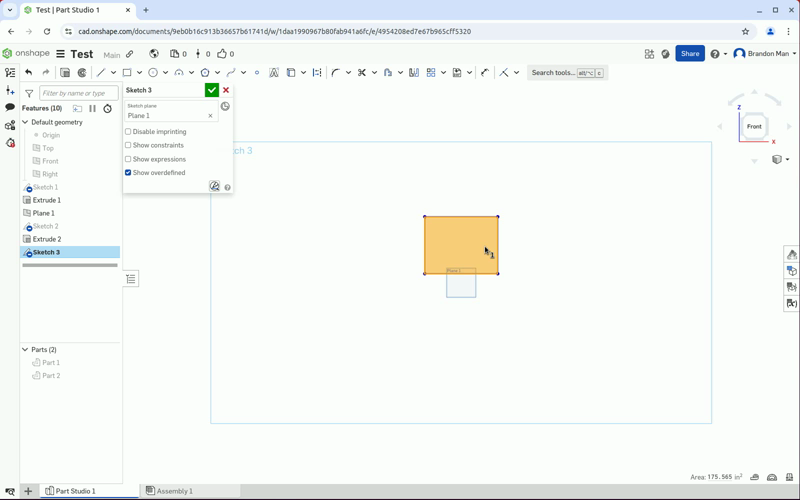
mouse_move(73, 352)
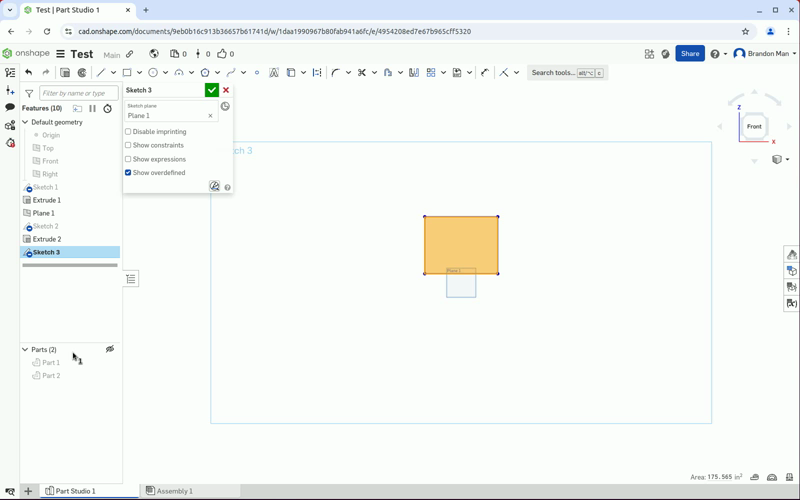
key(shift+y)
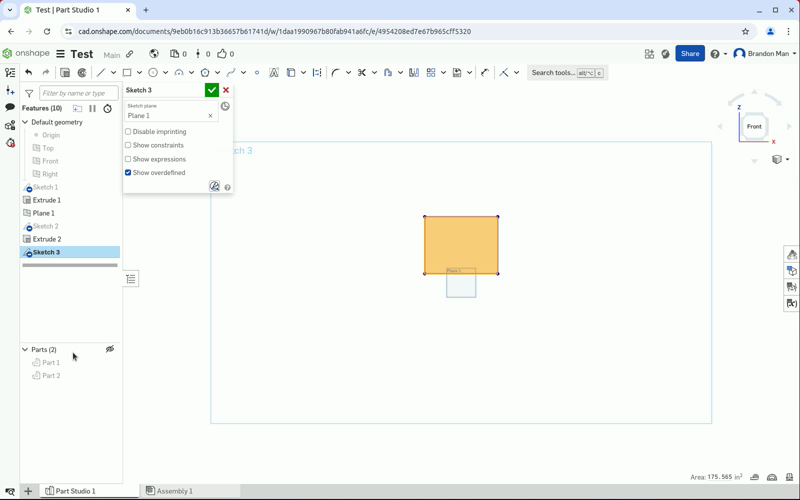
key(shift+e)
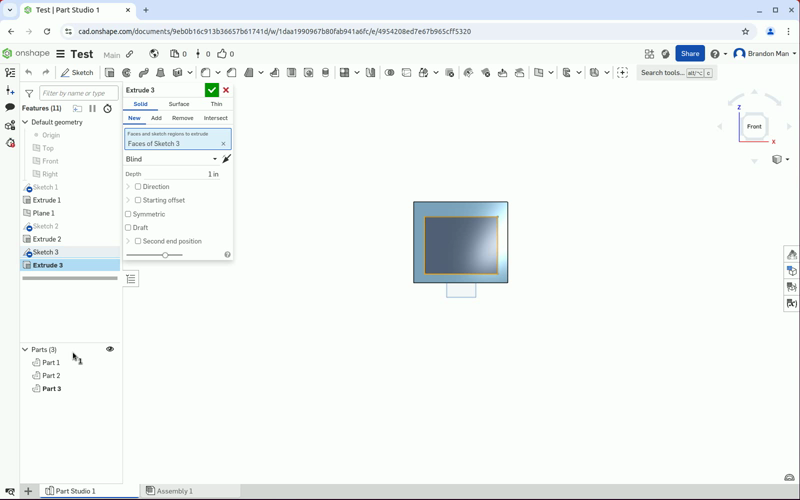
mouse_move(143, 106)
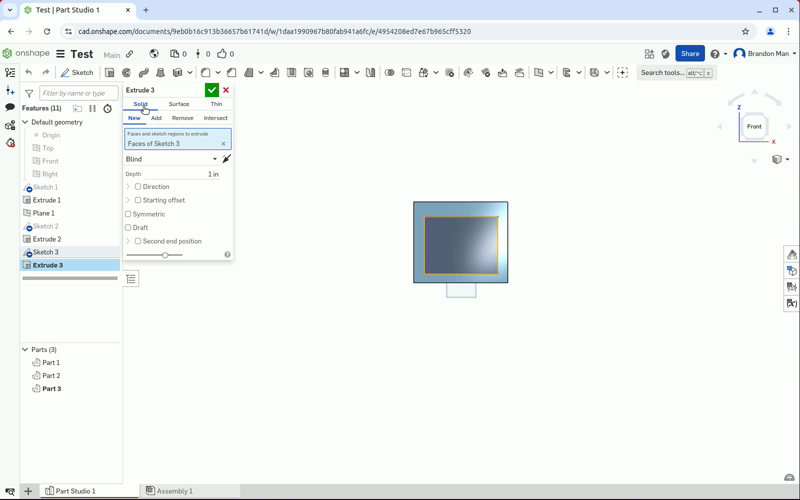
click(143, 106)
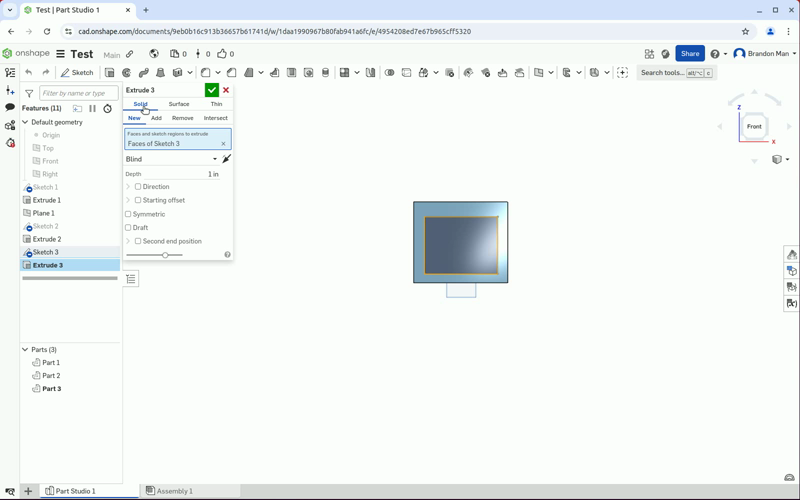
mouse_move(137, 120)
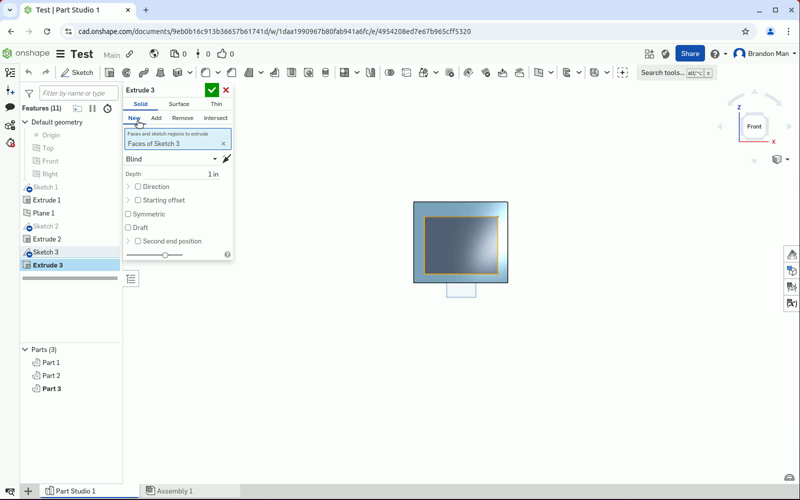
click(137, 120)
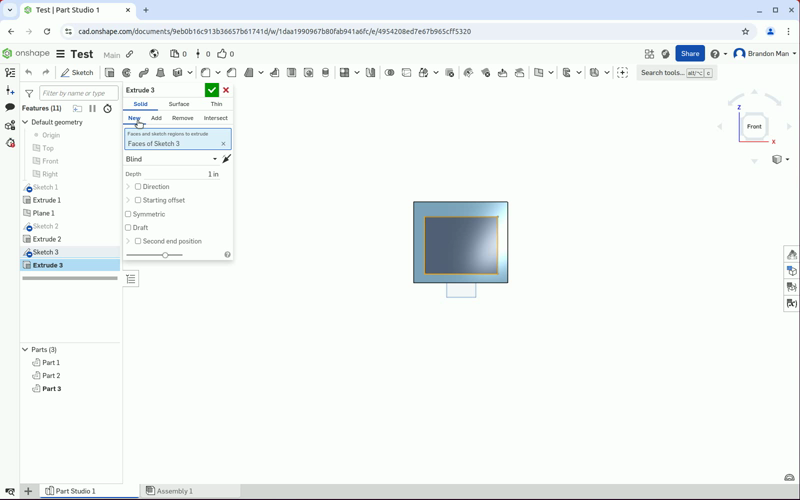
key(tab, 4)
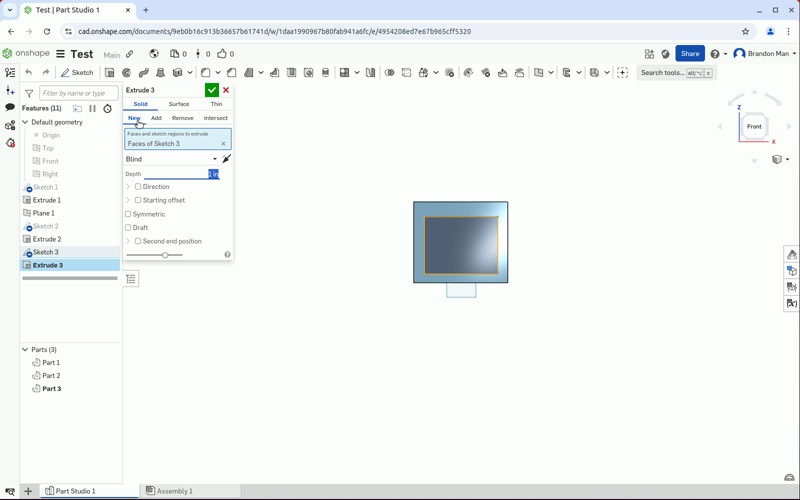
text(-20.46)
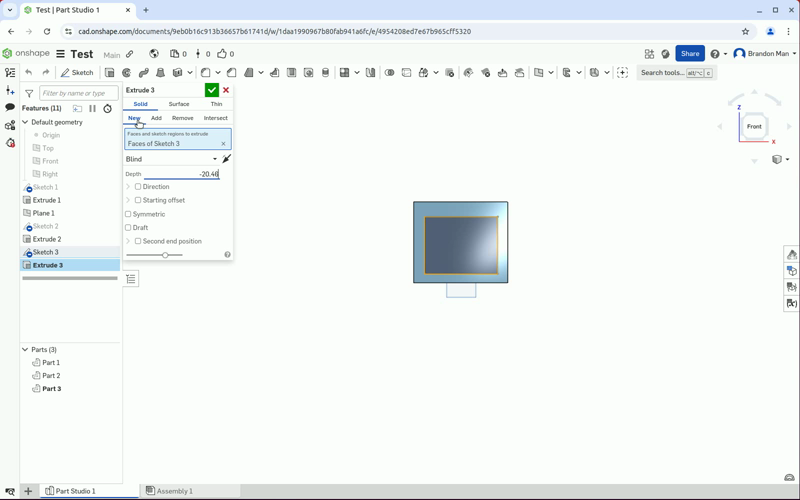
key(enter)
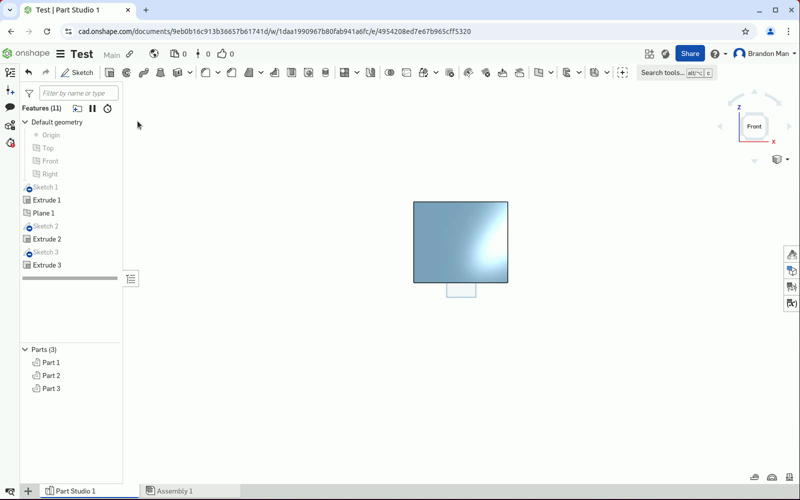
key(shift+h)
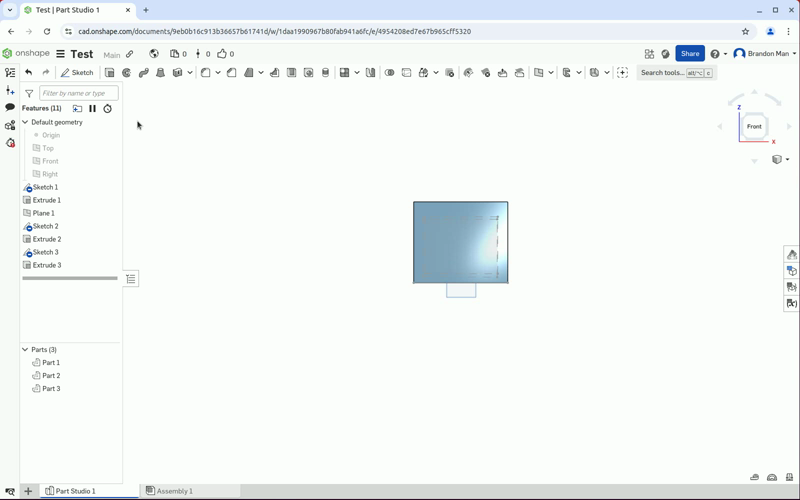
key(shift+h)
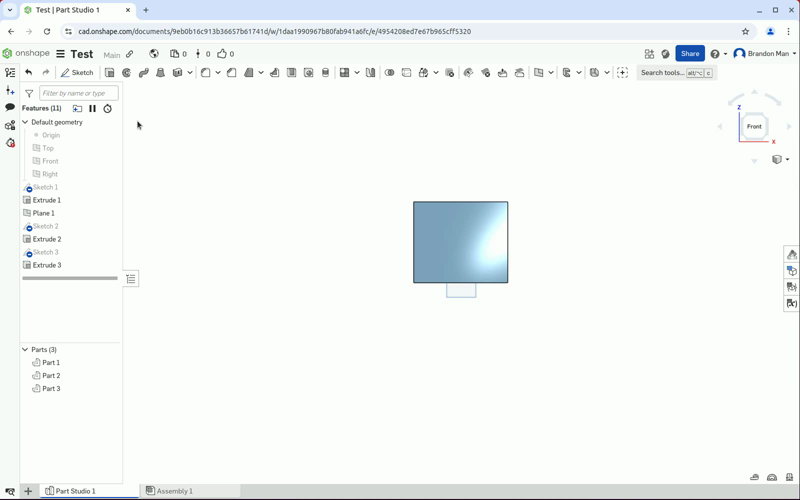
mouse_move(73, 189)
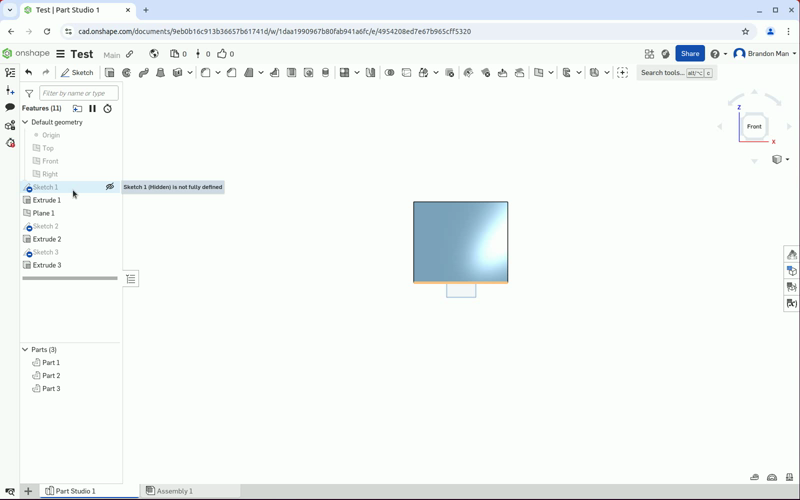
click(73, 189)
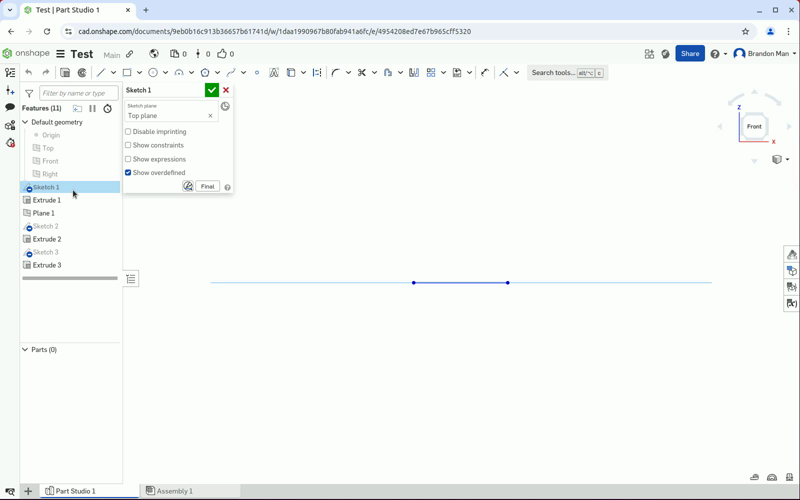
mouse_move(229, 92)
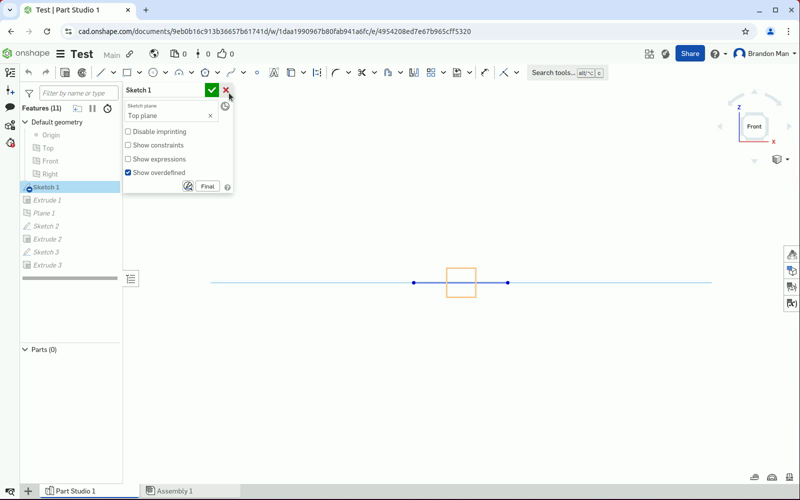
click(229, 92)
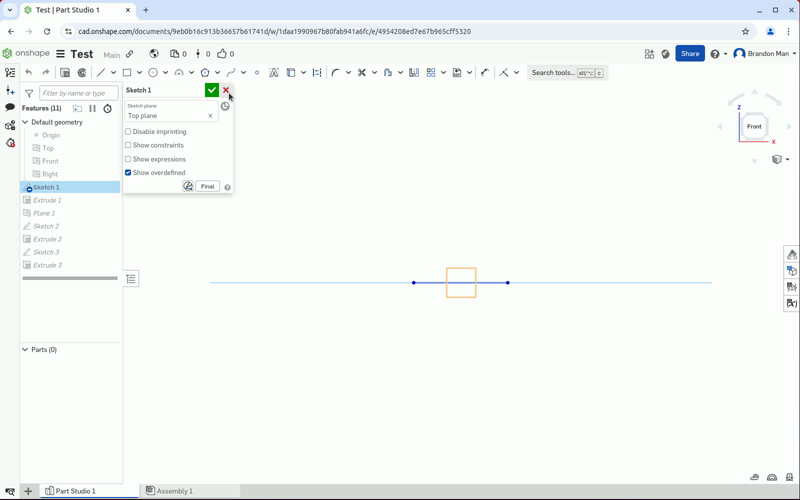
key(shift+s)
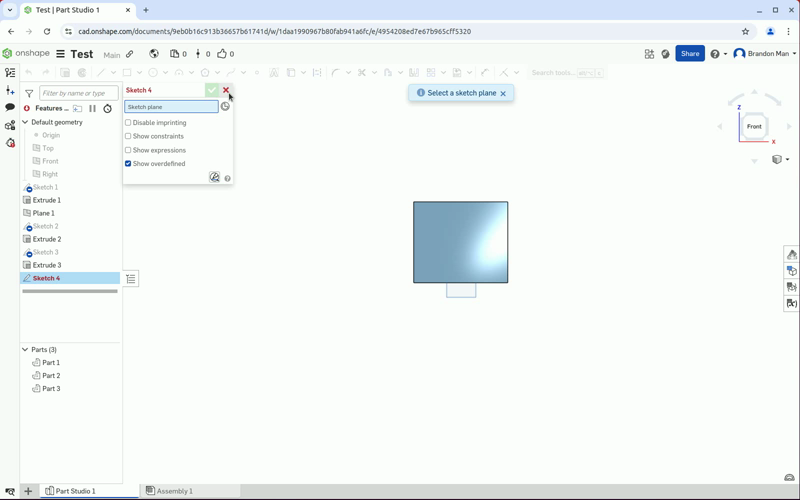
mouse_move(73, 215)
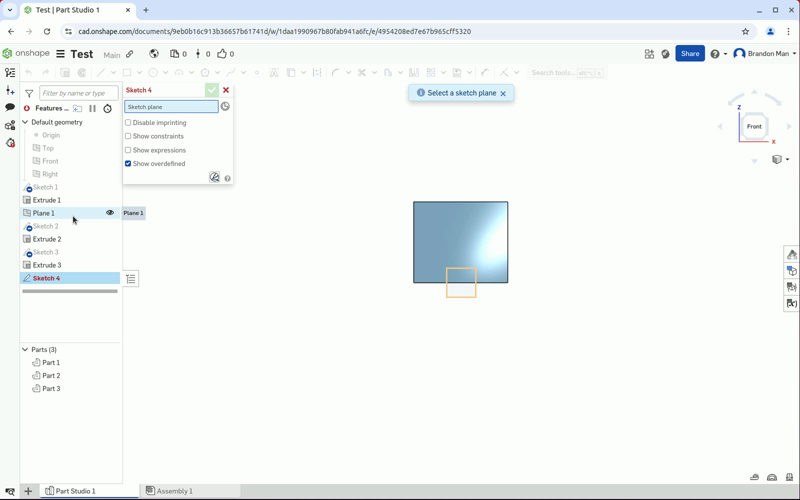
click(73, 215)
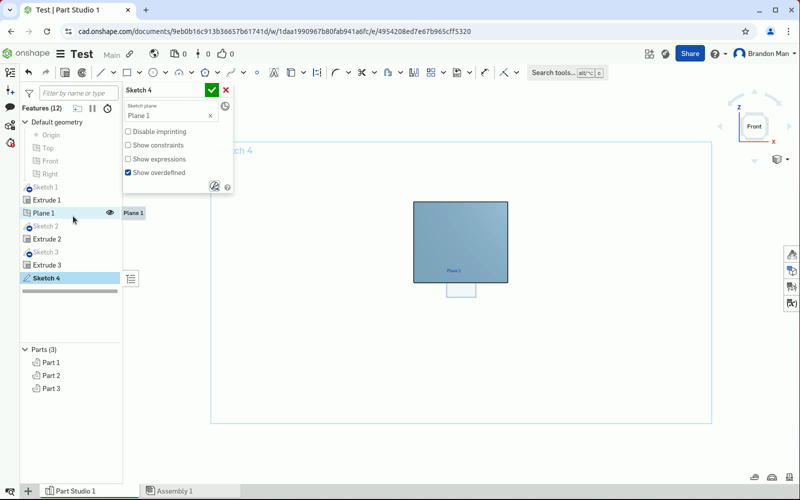
mouse_move(73, 352)
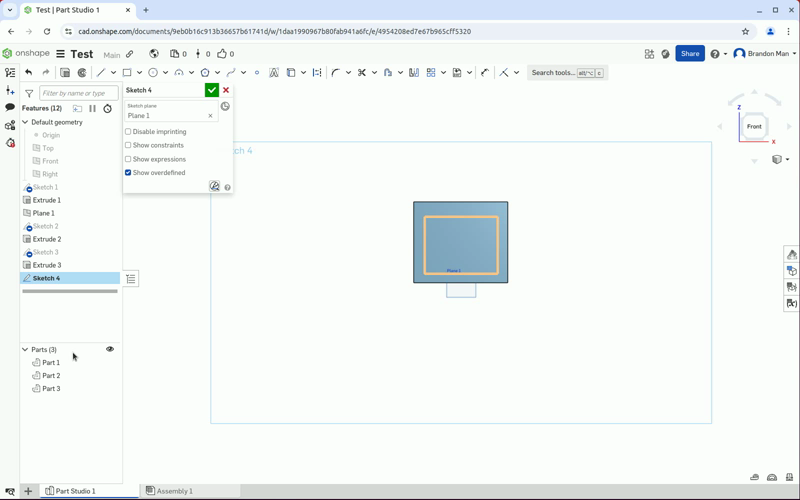
key(y)
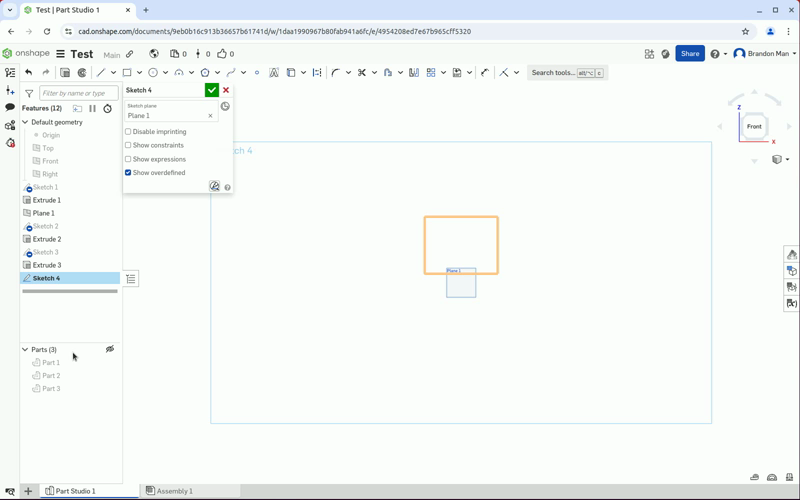
key(l)
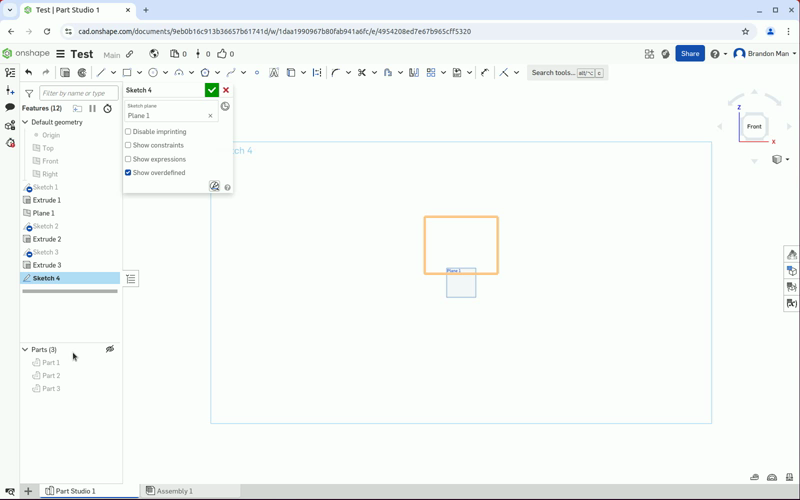
key_down(shift)
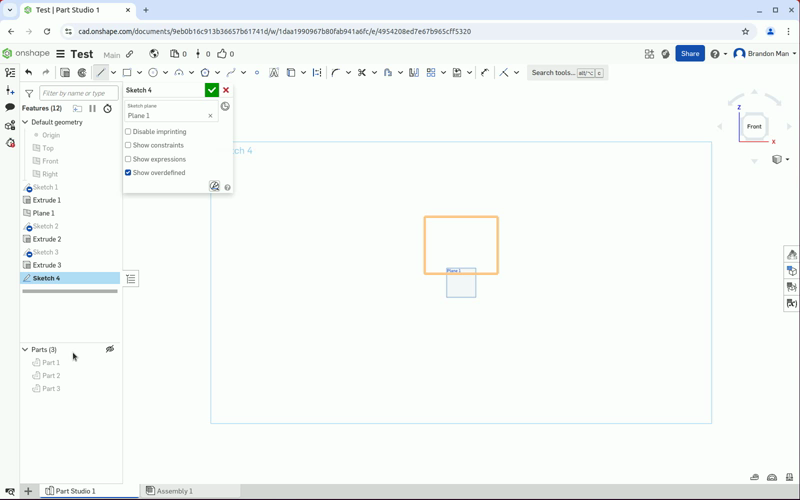
mouse_move(424, 273)
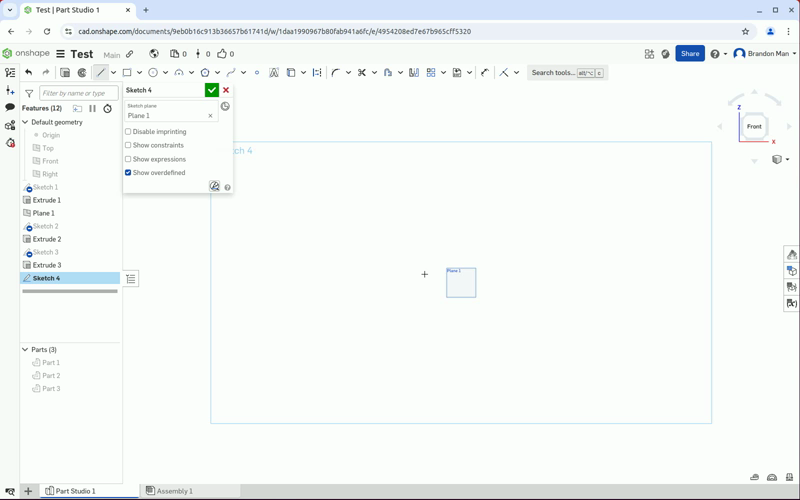
click(424, 273)
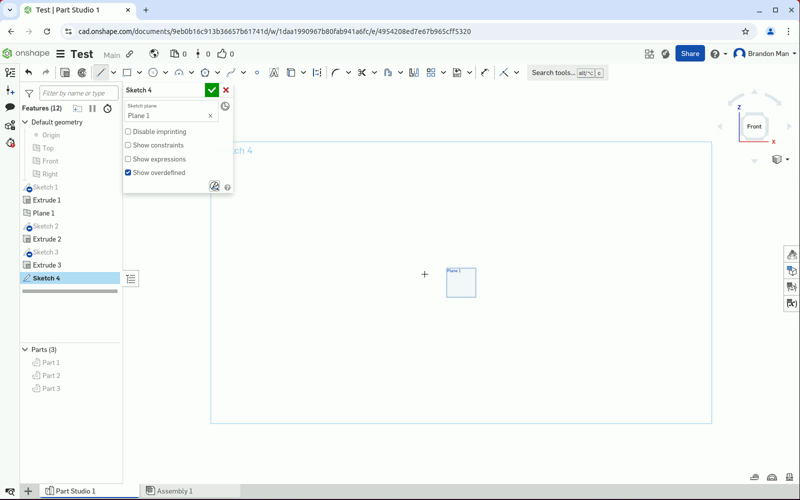
key_up(shift)
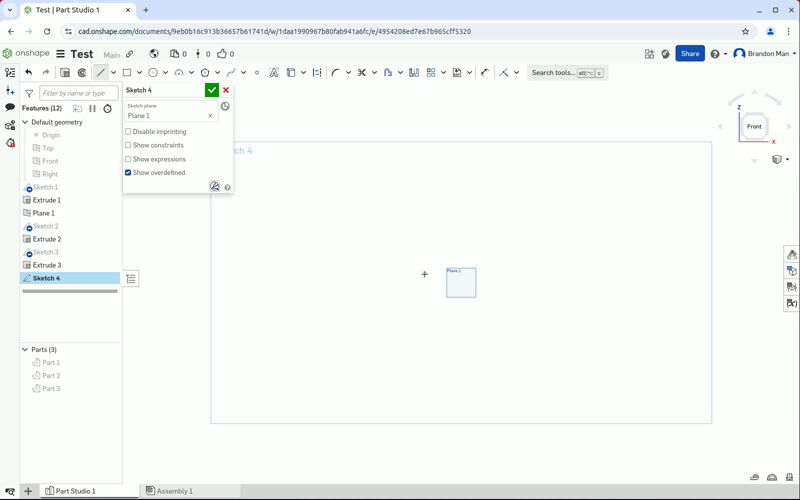
key_down(shift)
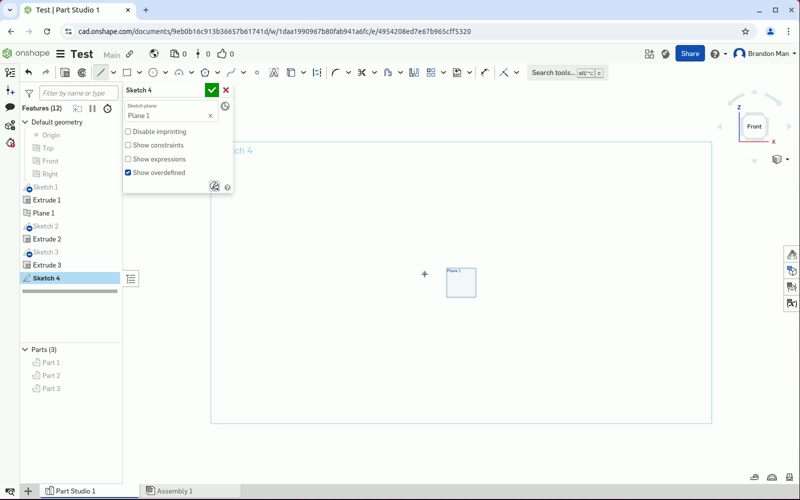
mouse_move(497, 273)
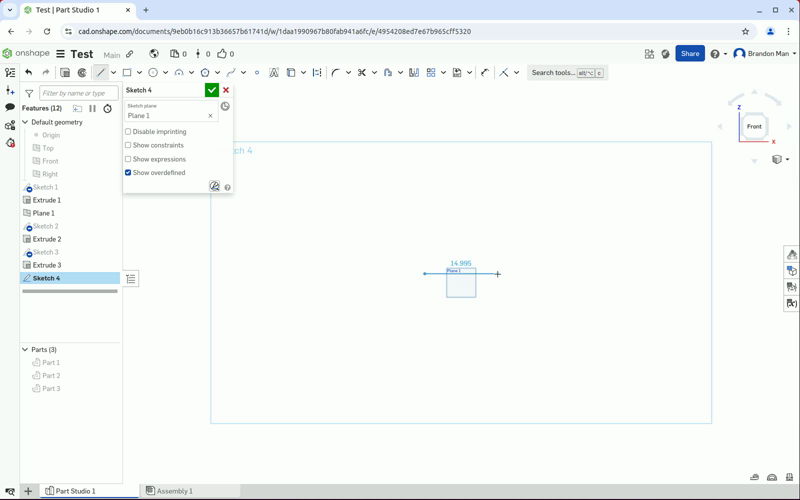
click(497, 273)
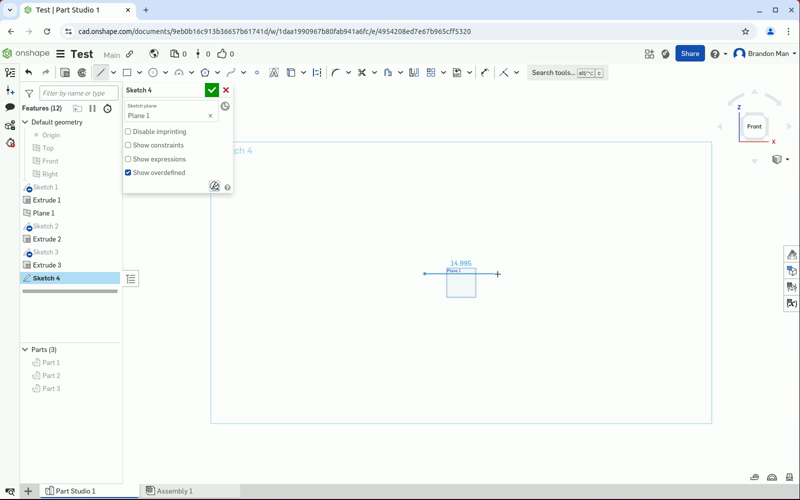
key_up(shift)
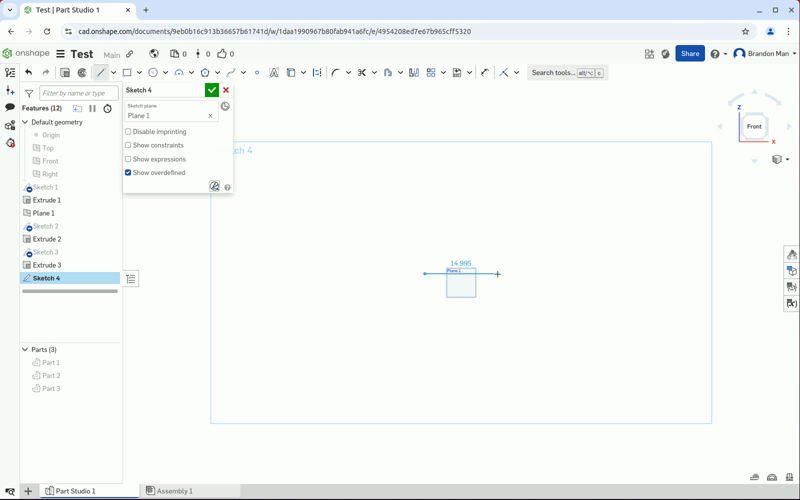
key_down(shift)
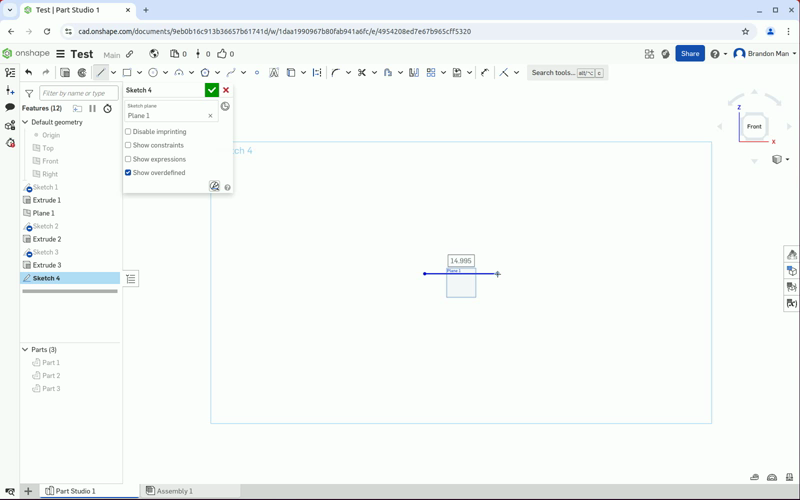
mouse_move(527, 273)
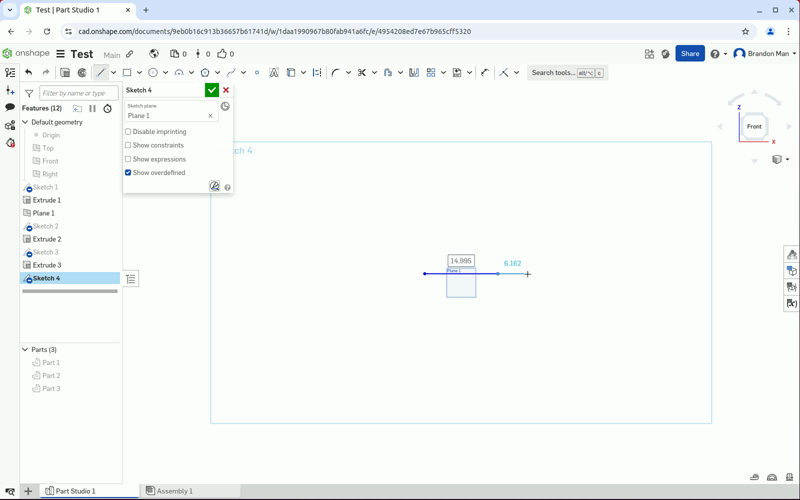
mouse_move(497, 216)
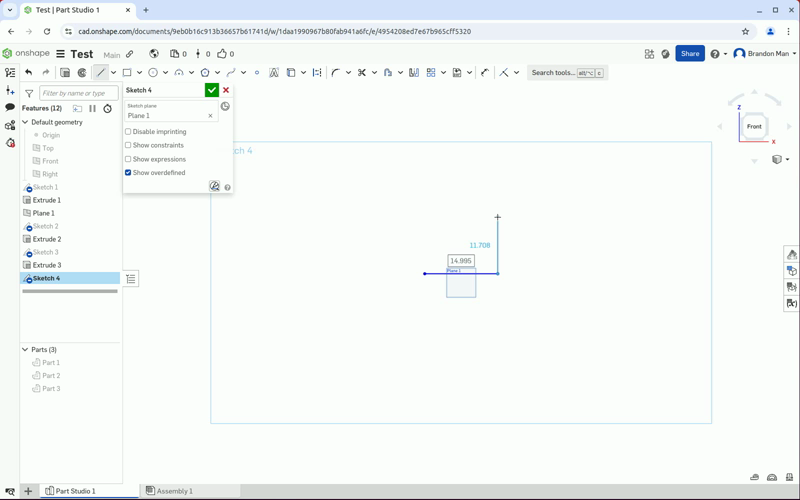
click(497, 216)
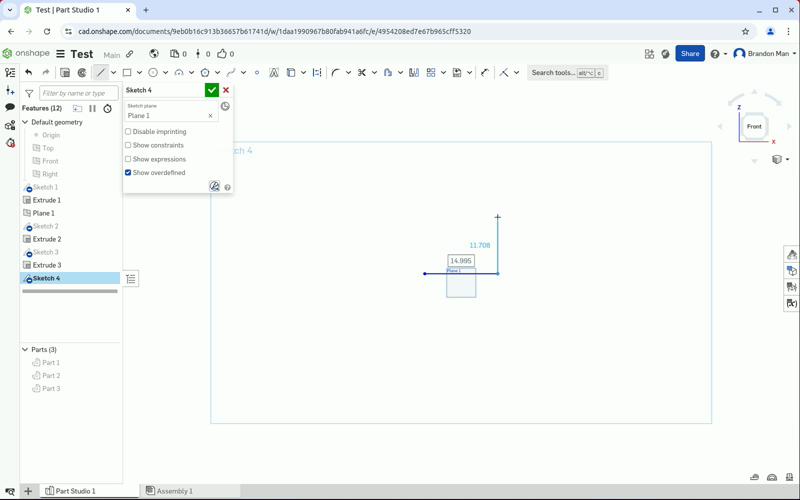
key_up(shift)
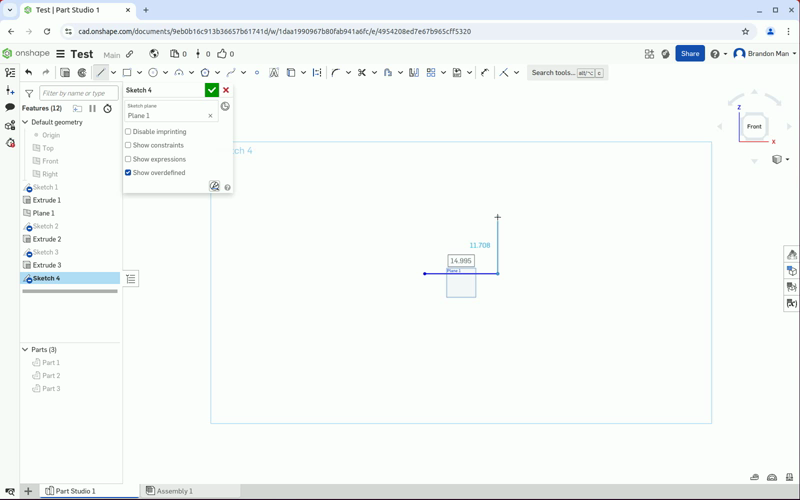
key_down(shift)
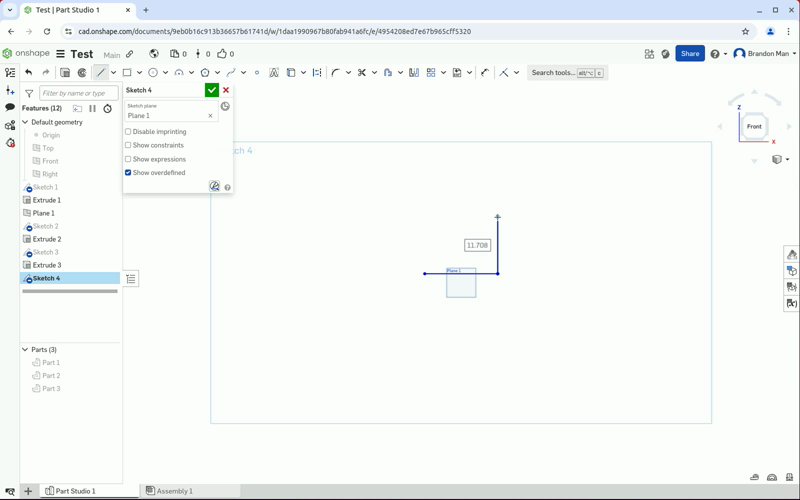
mouse_move(424, 216)
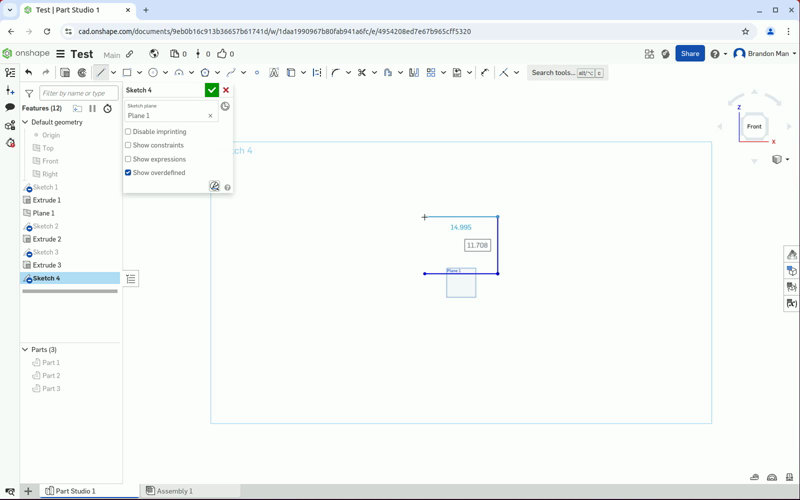
click(424, 216)
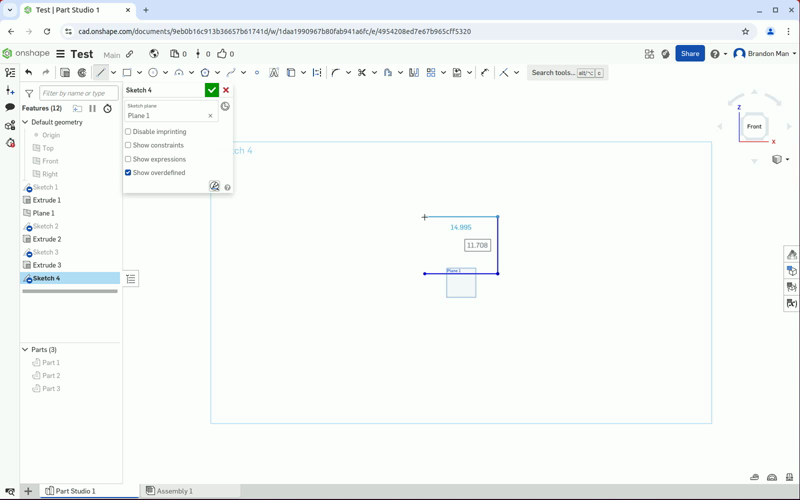
key_up(shift)
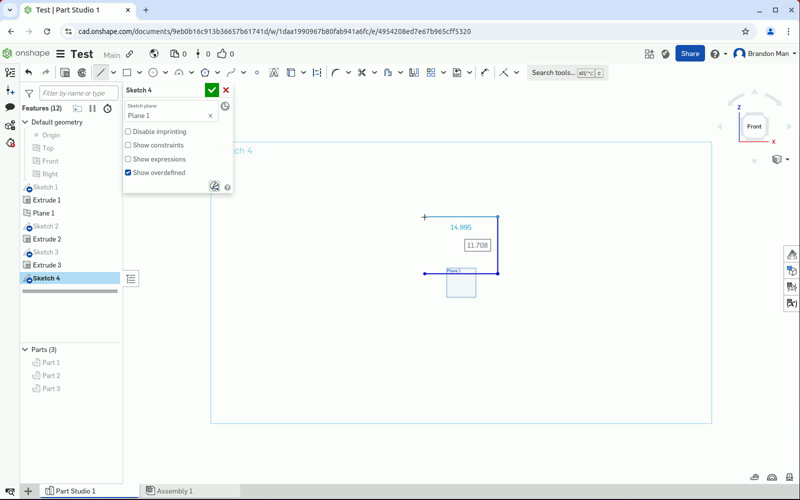
mouse_move(454, 216)
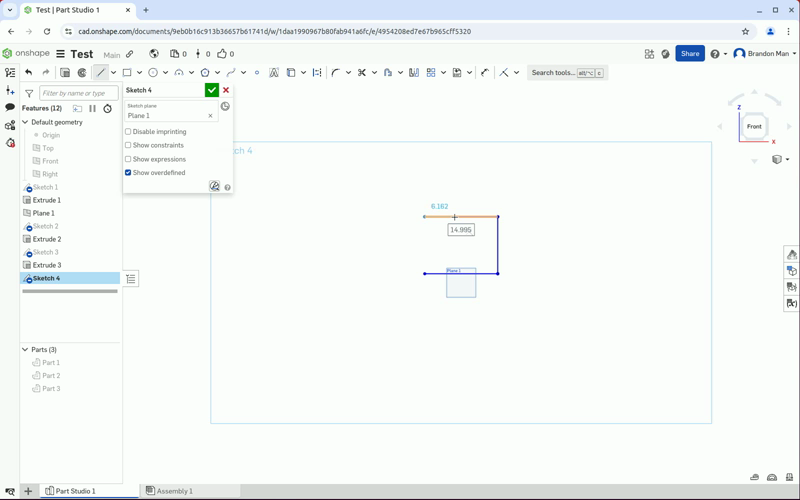
key_down(shift)
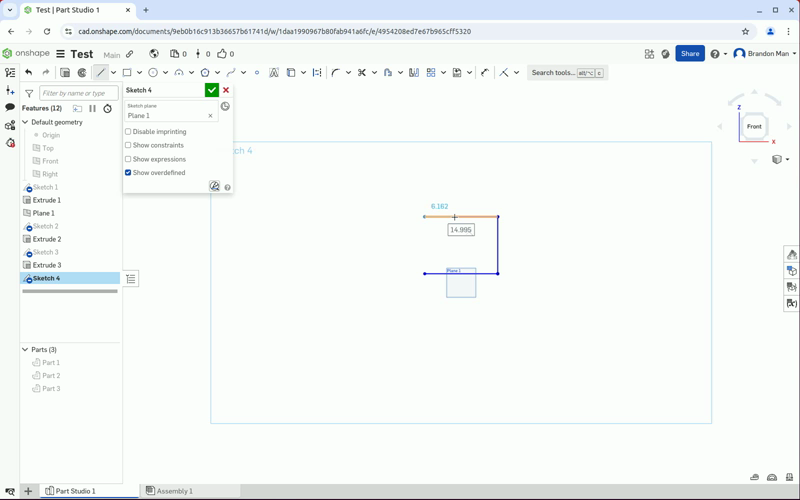
mouse_move(424, 273)
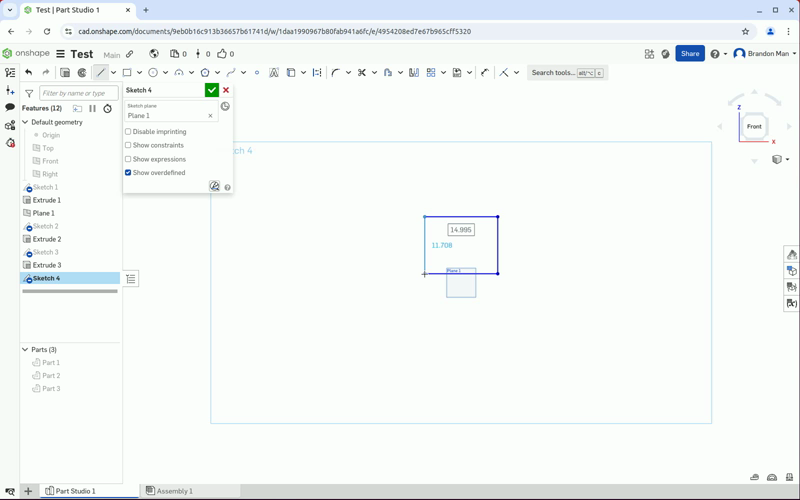
key_up(shift)
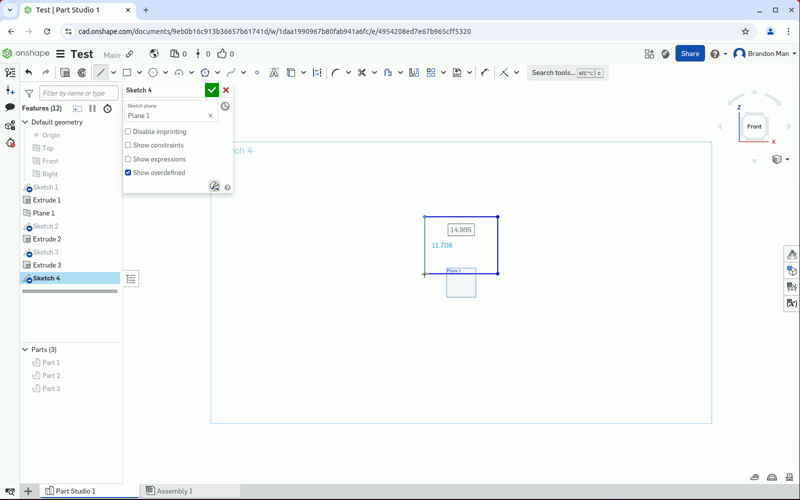
click(424, 273)
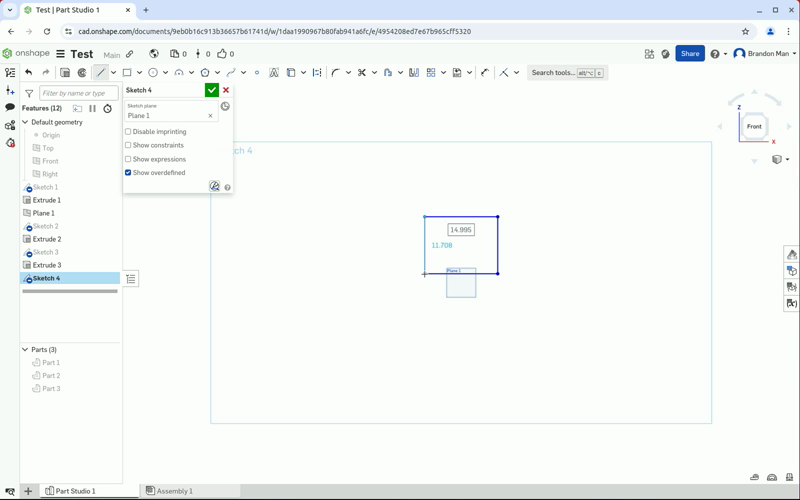
key(esc)
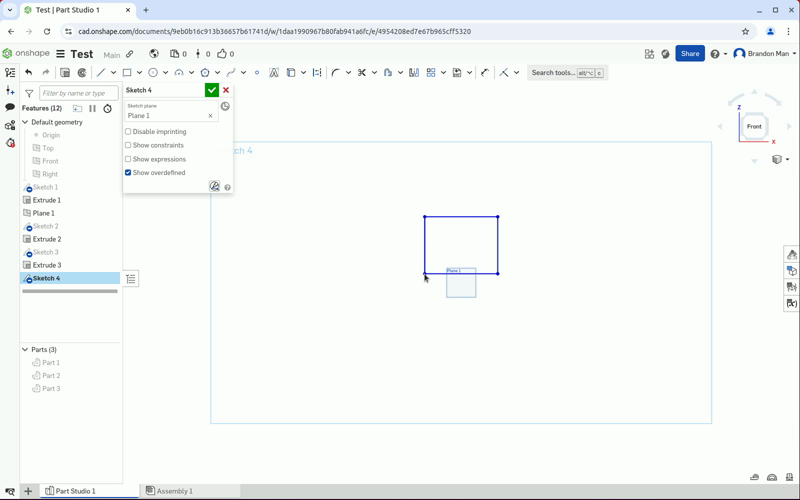
mouse_move(458, 229)
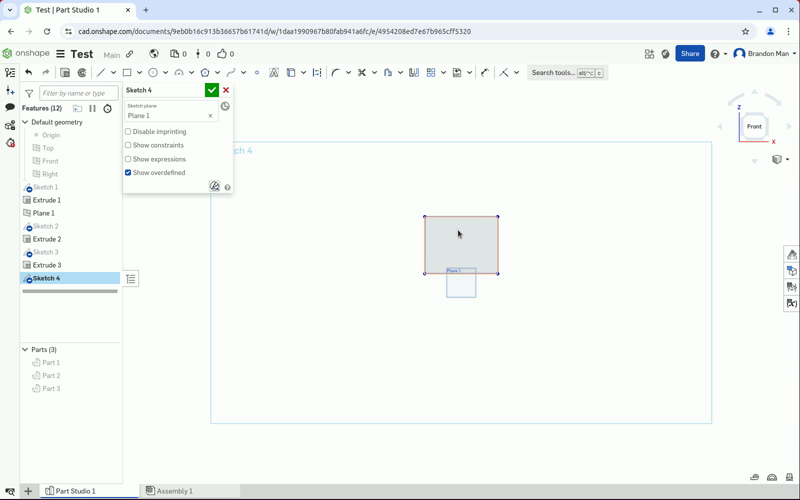
click(458, 229)
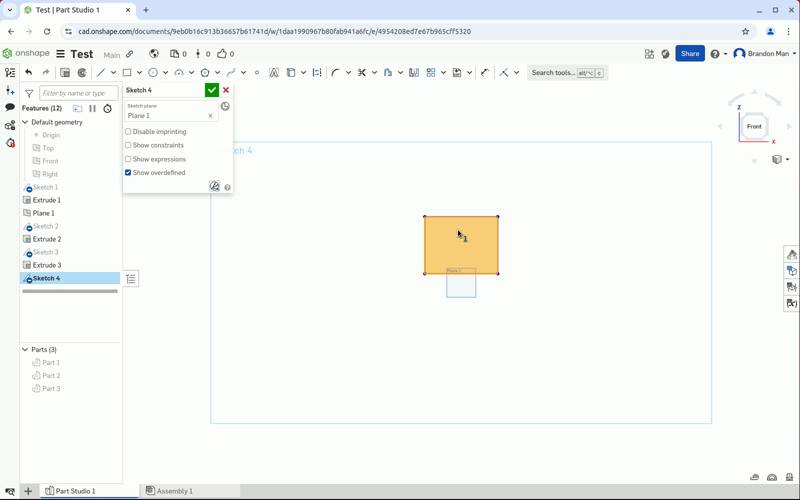
mouse_move(73, 352)
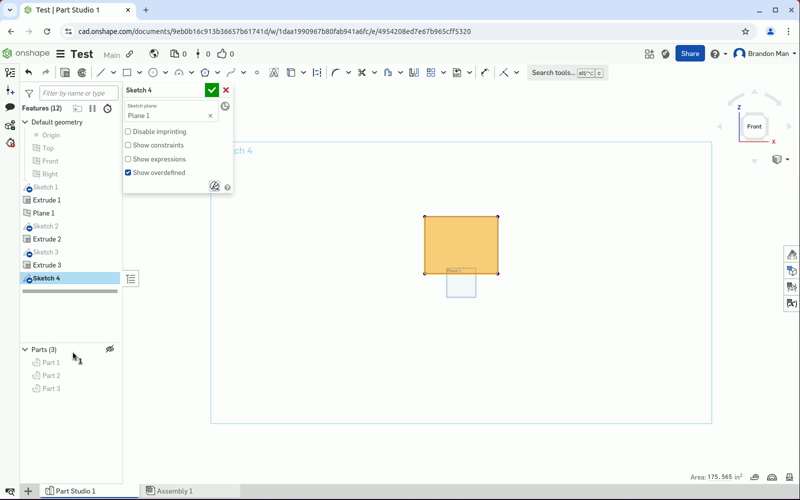
key(shift+y)
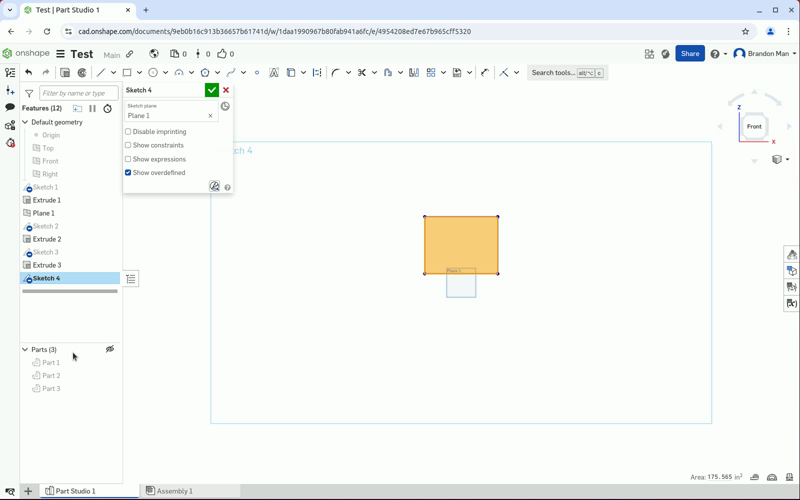
key(shift+e)
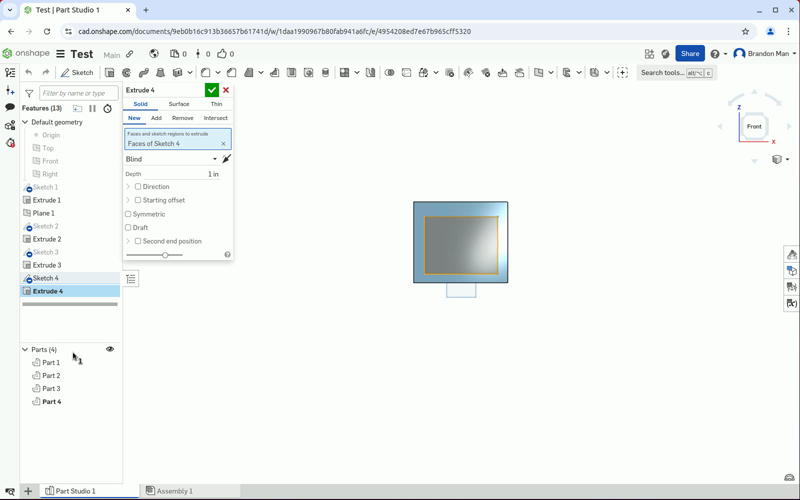
mouse_move(143, 106)
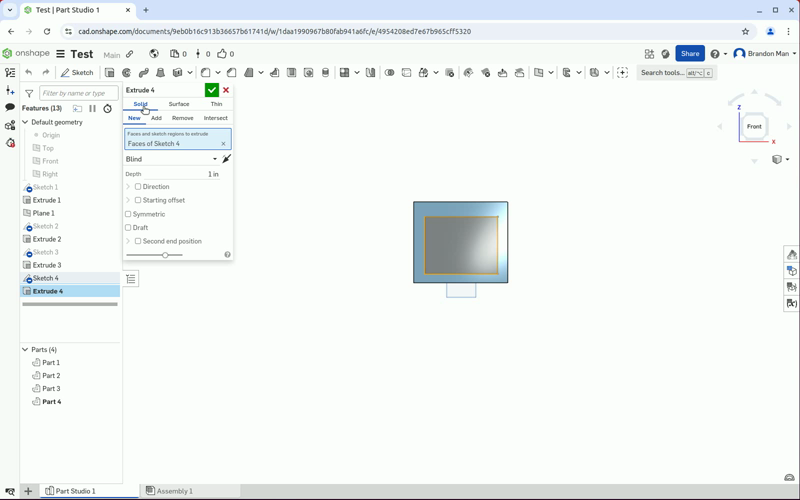
click(143, 106)
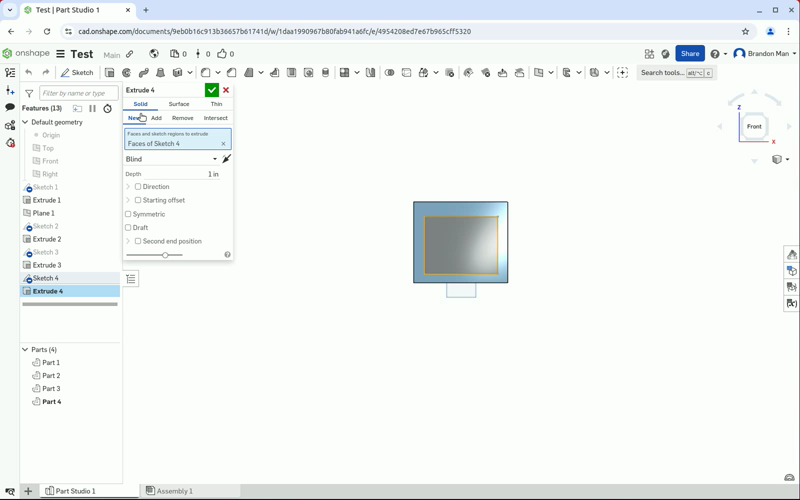
mouse_move(137, 120)
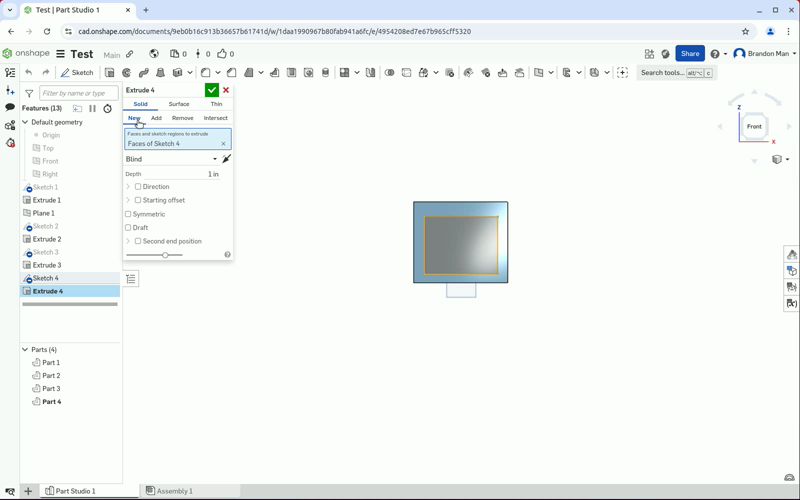
click(137, 120)
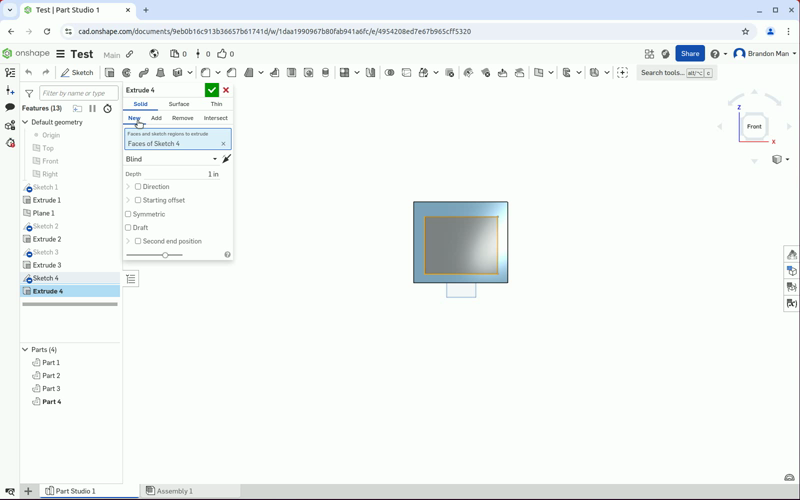
key(tab, 4)
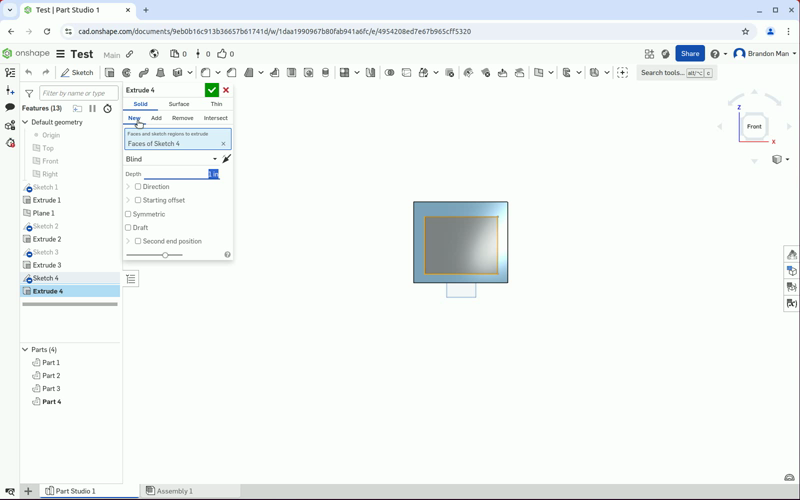
text(-22.386)
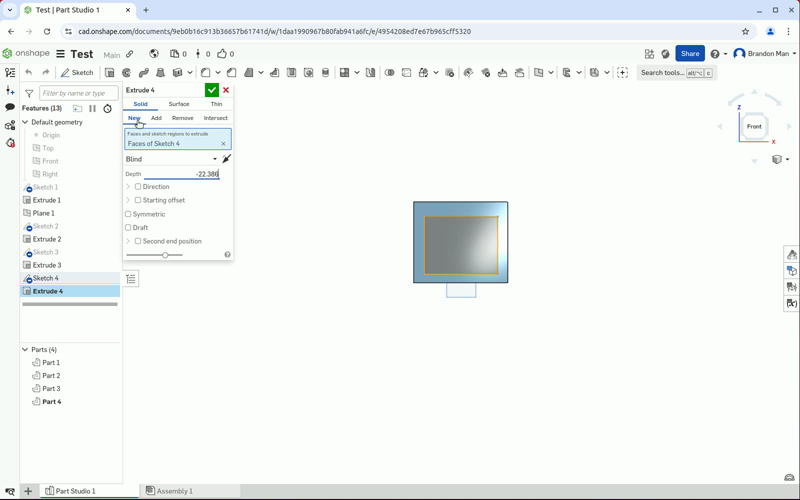
key(enter)
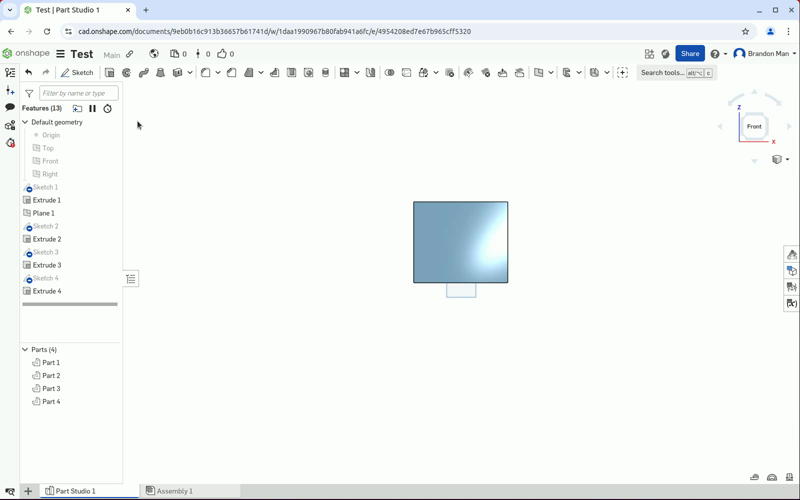
key(shift+h)
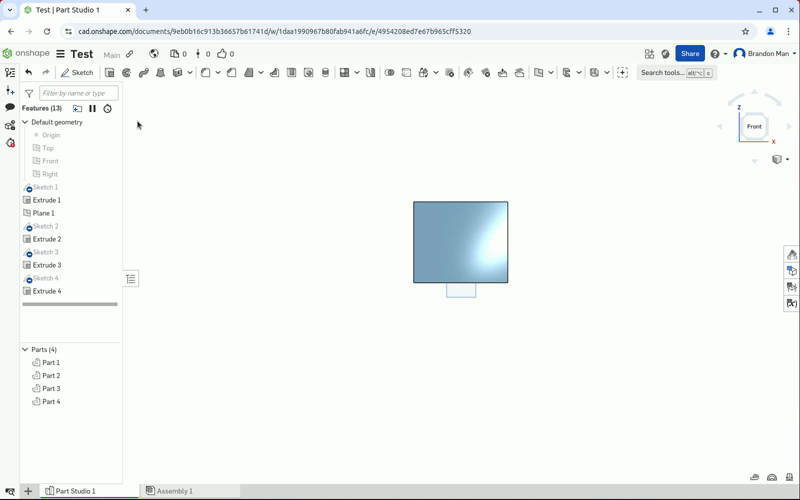
key(shift+h)
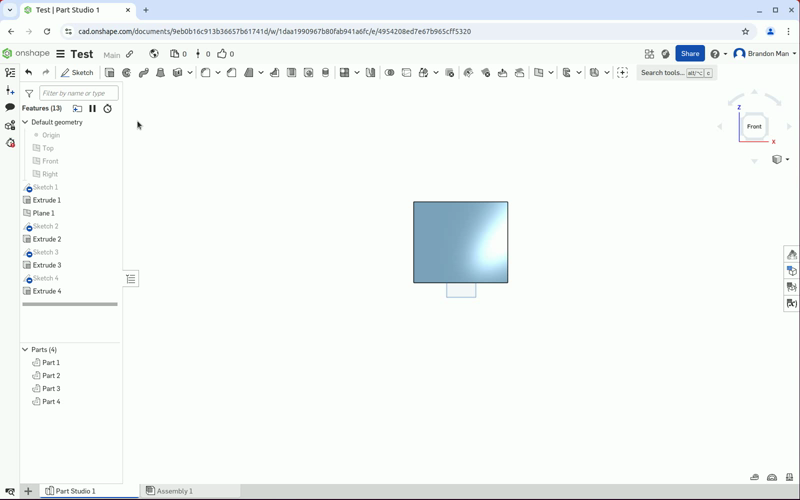
mouse_move(73, 189)
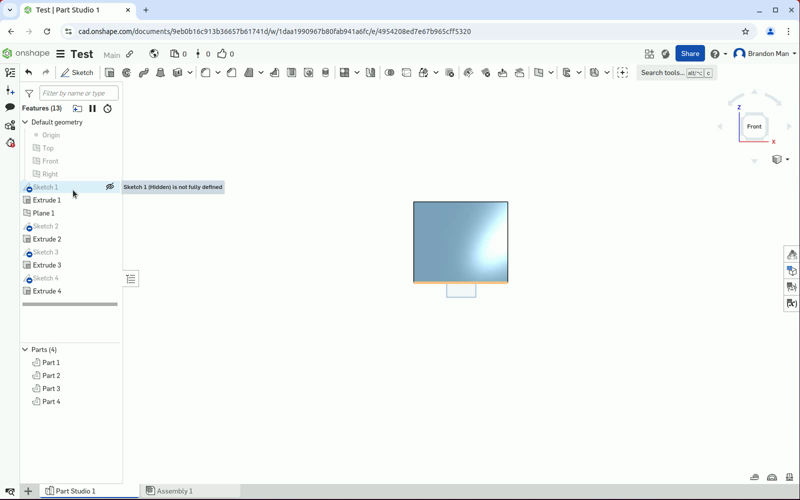
click(73, 189)
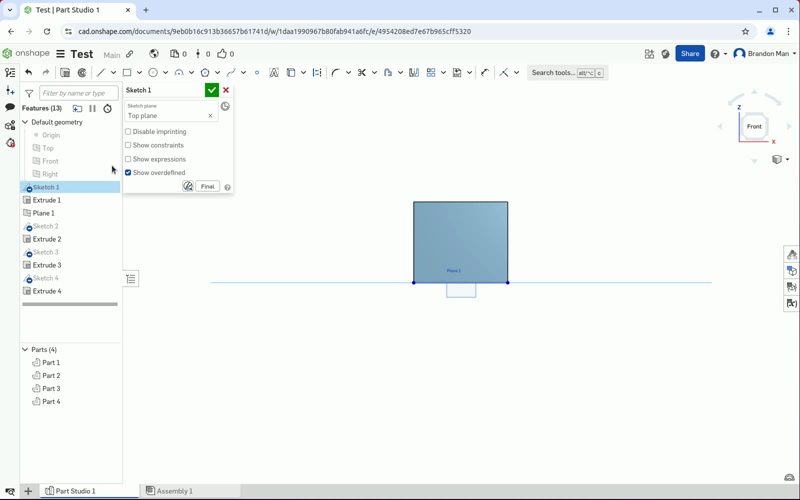
mouse_move(229, 92)
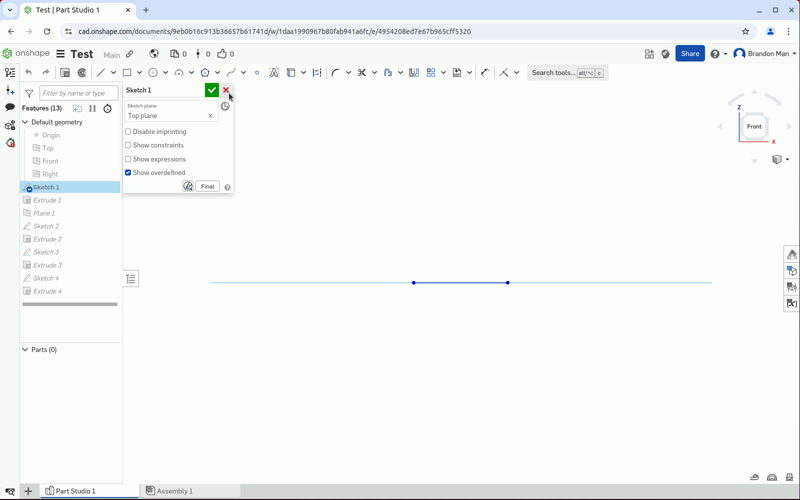
click(229, 92)
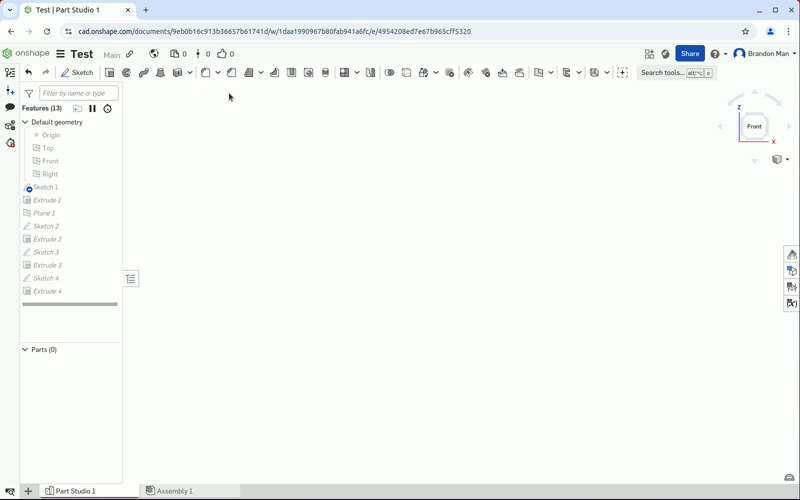
key(shift+s)
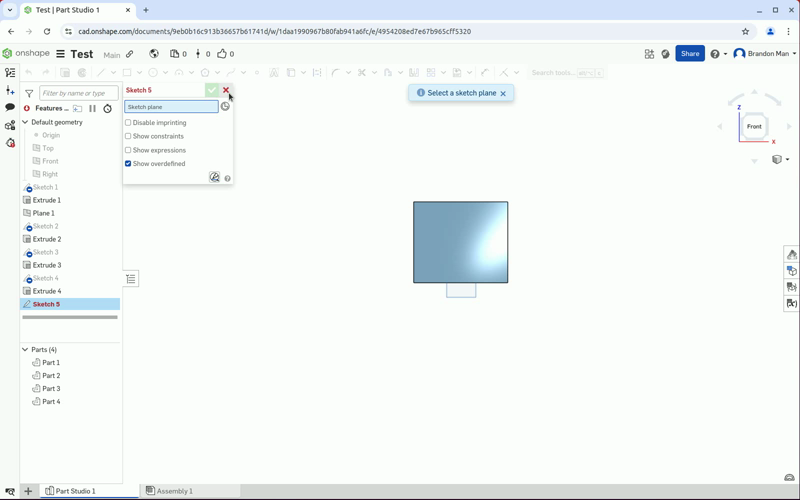
mouse_move(73, 215)
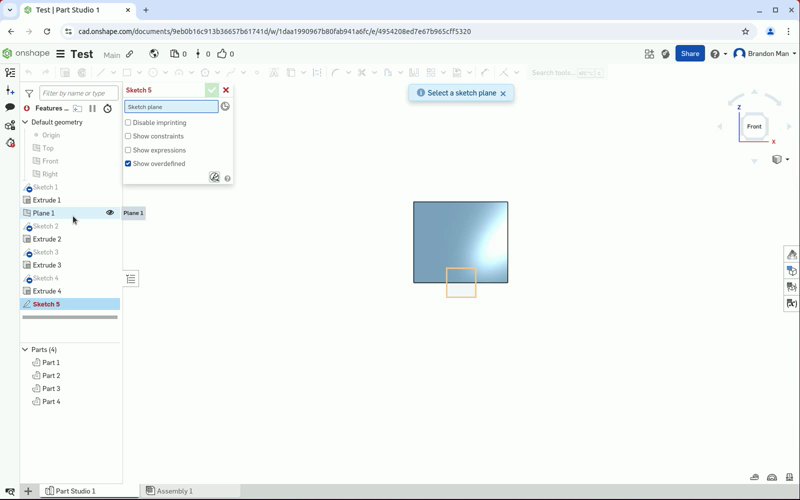
click(73, 215)
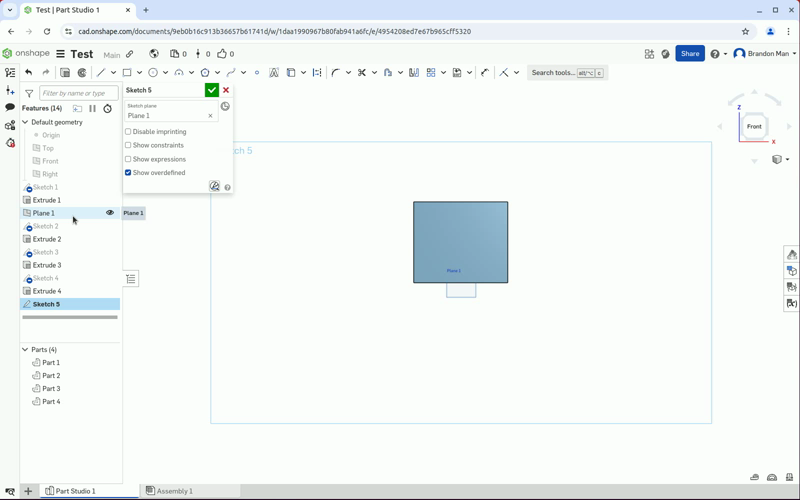
mouse_move(73, 352)
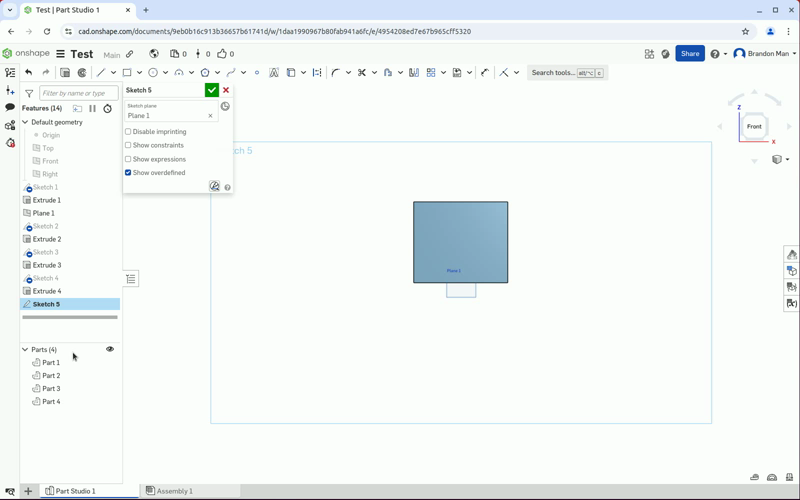
key(y)
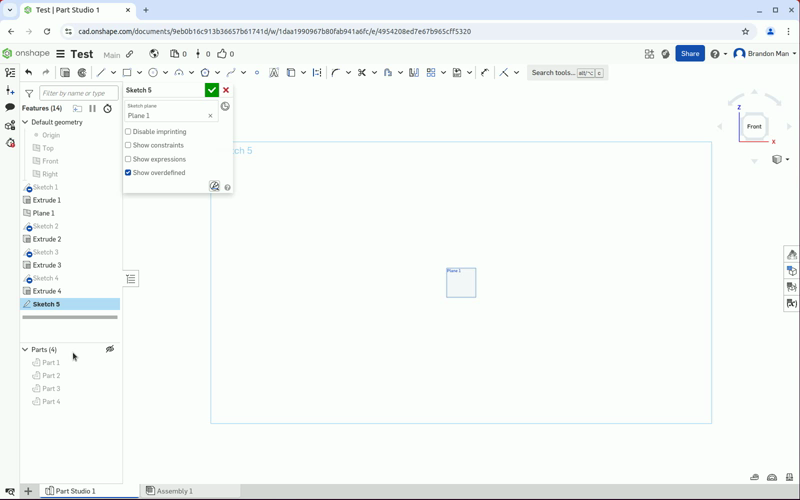
key(l)
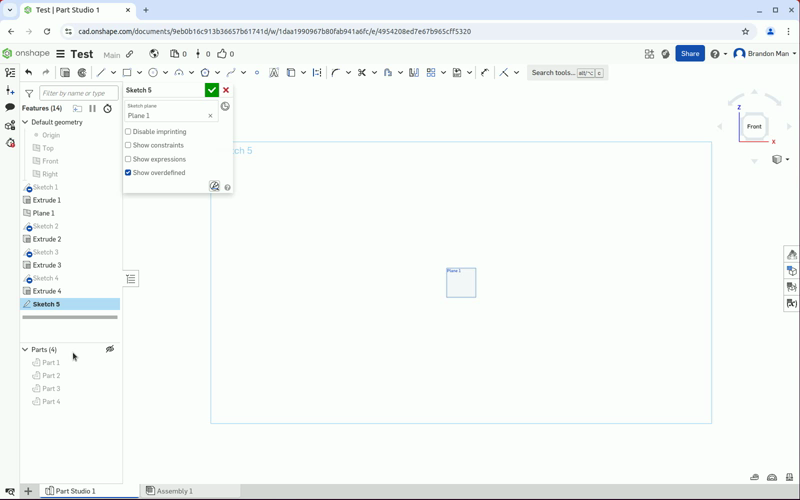
key_down(shift)
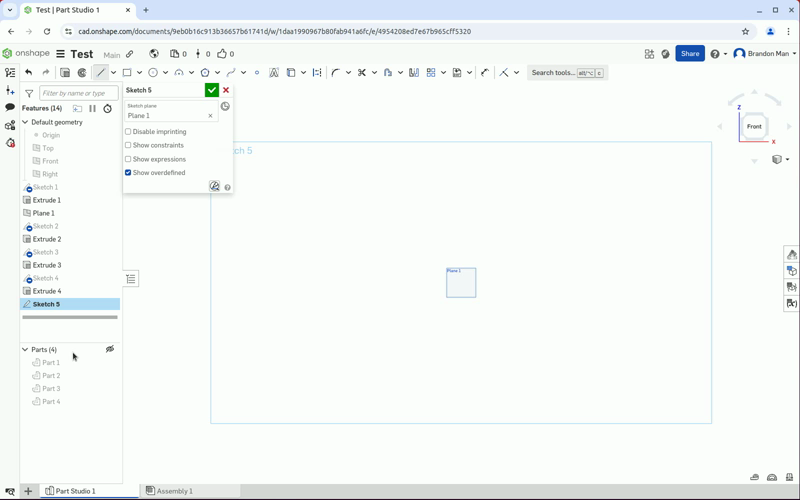
mouse_move(424, 275)
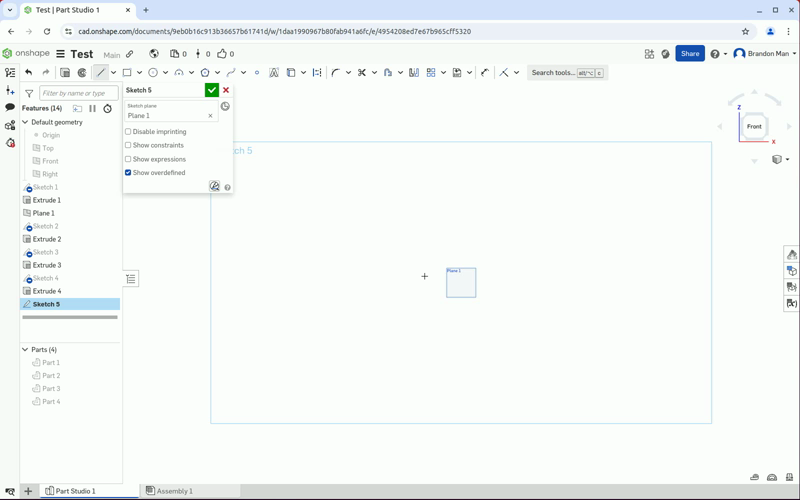
click(424, 275)
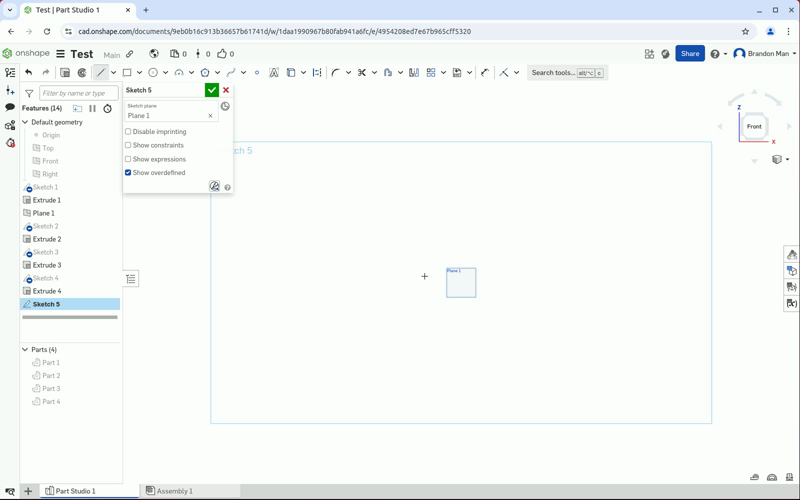
key_up(shift)
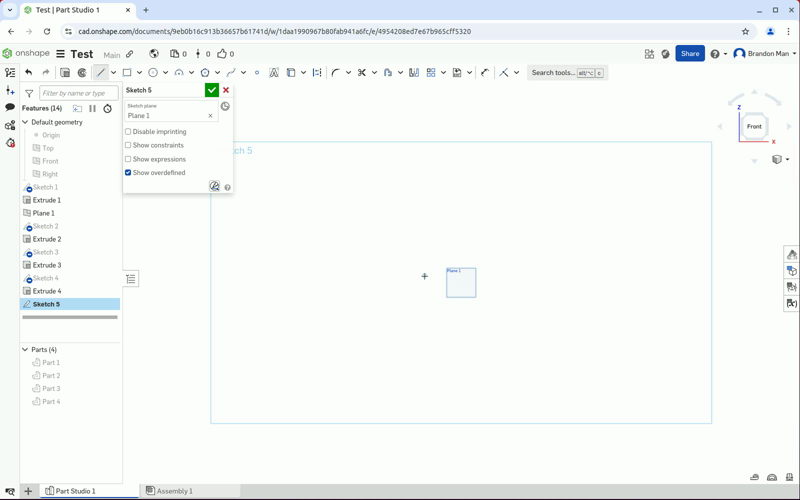
key_down(shift)
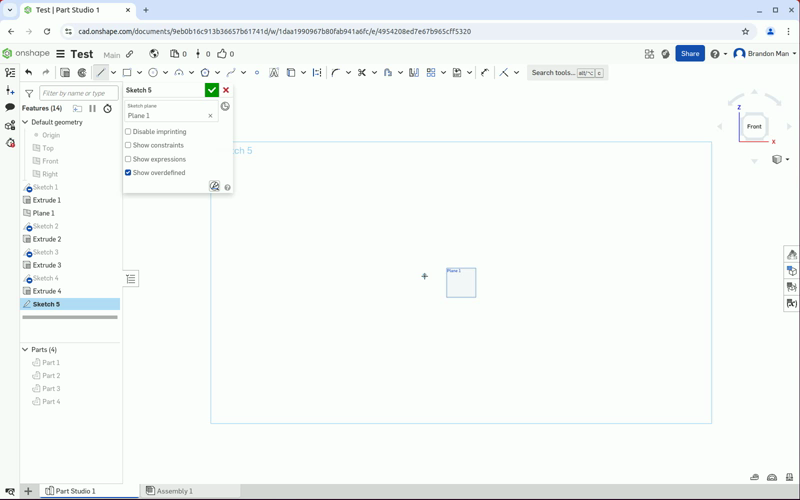
mouse_move(497, 276)
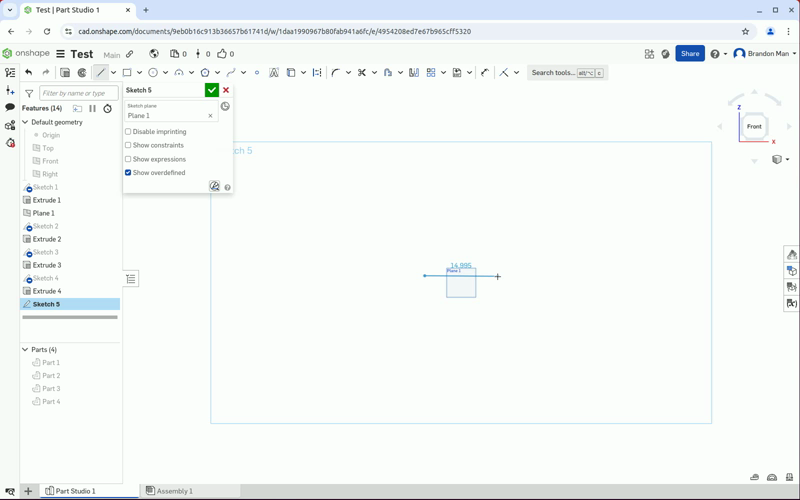
click(497, 276)
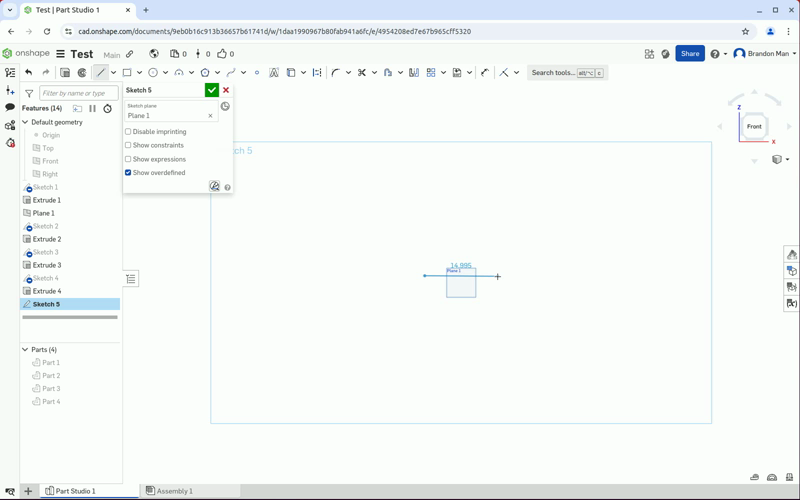
key_up(shift)
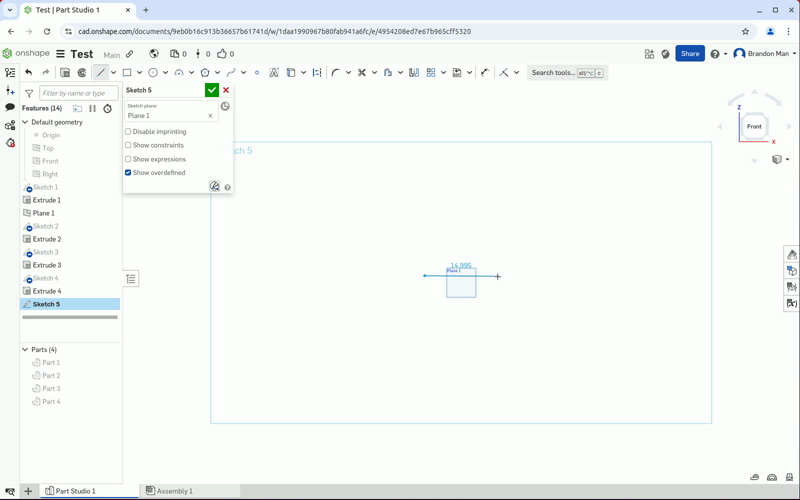
key_down(shift)
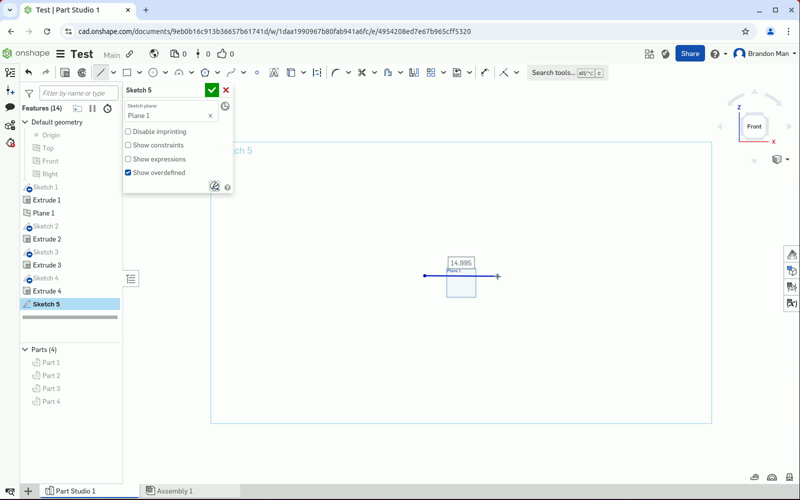
mouse_move(497, 209)
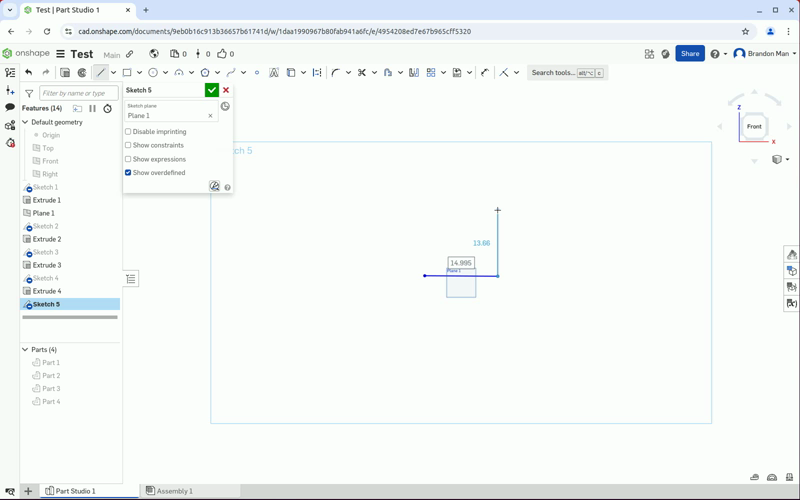
click(497, 209)
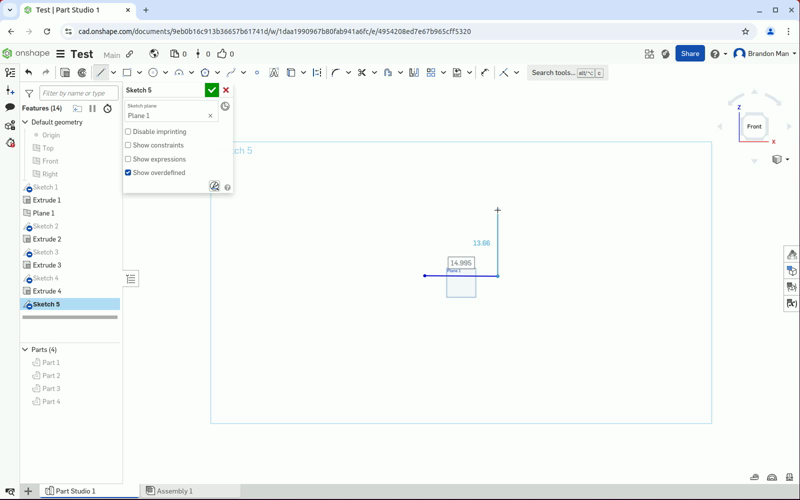
key_up(shift)
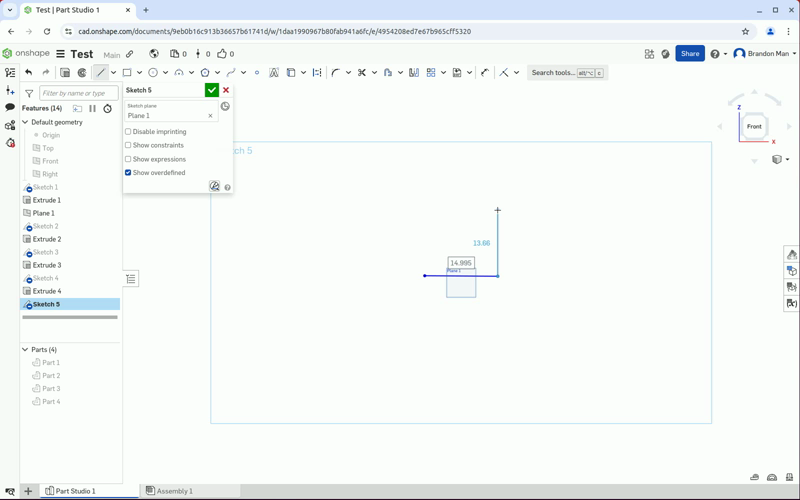
key_down(shift)
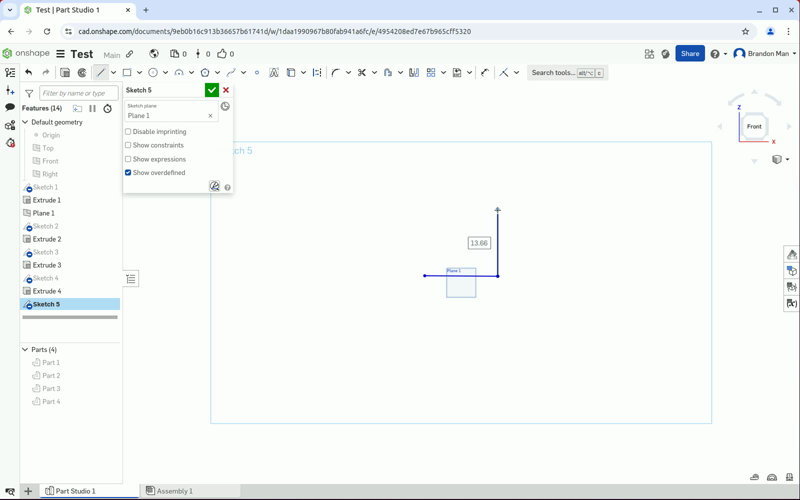
mouse_move(424, 209)
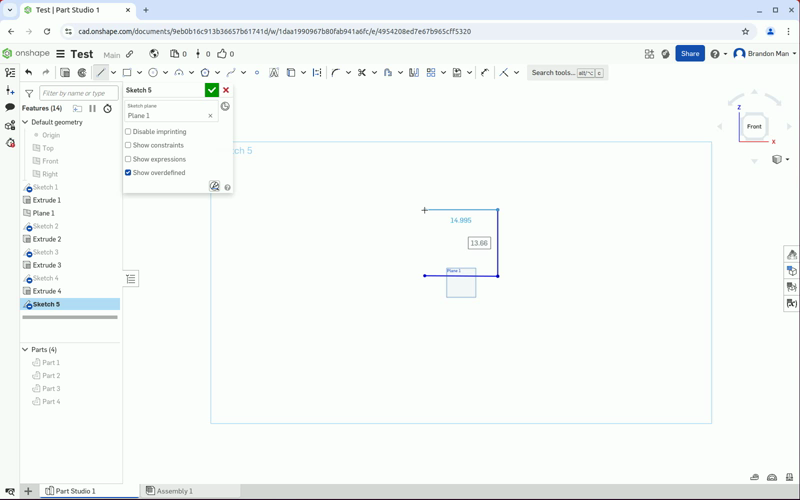
click(424, 209)
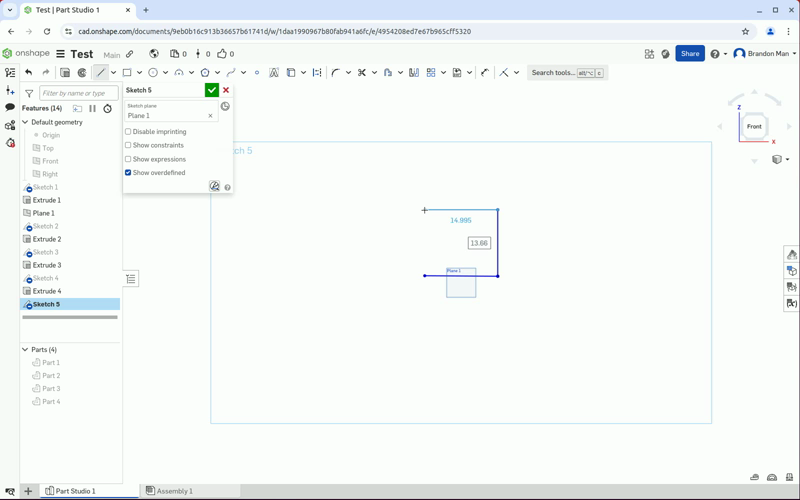
key_up(shift)
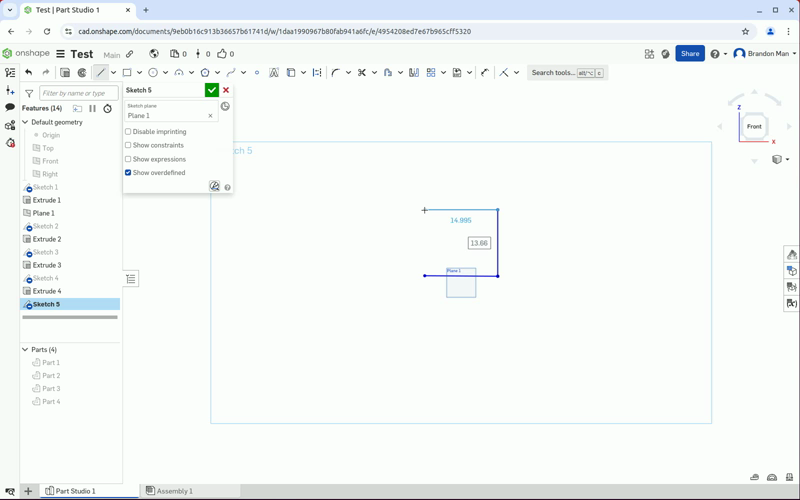
key_down(shift)
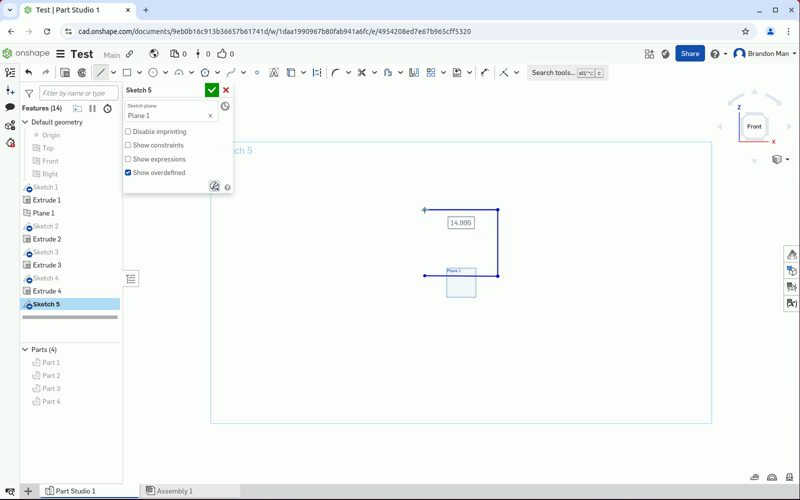
mouse_move(424, 275)
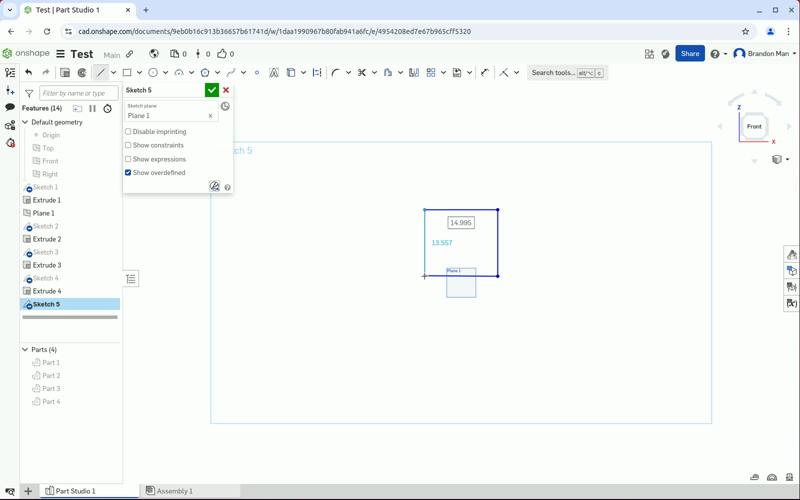
key_up(shift)
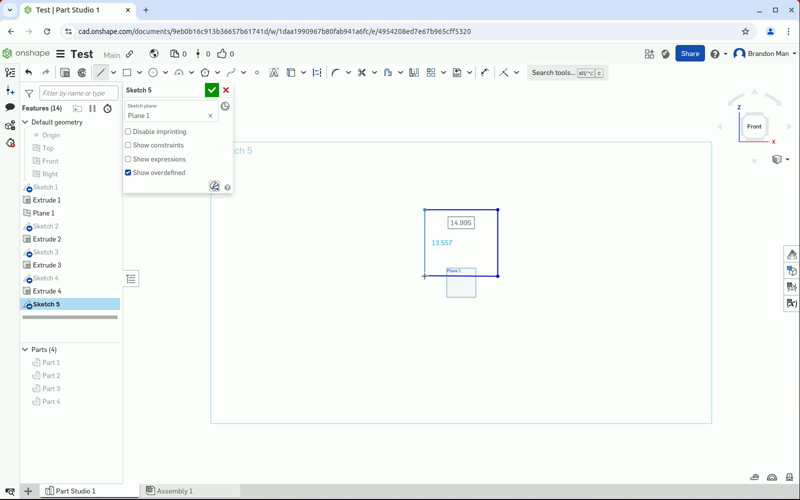
click(424, 275)
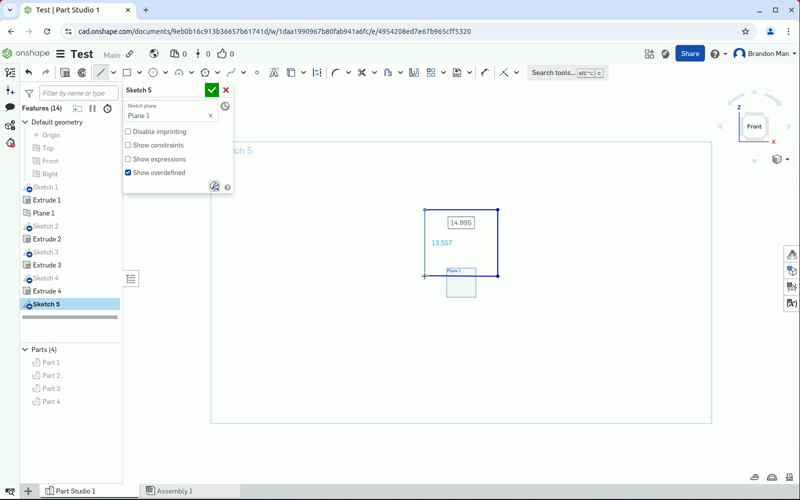
key(esc)
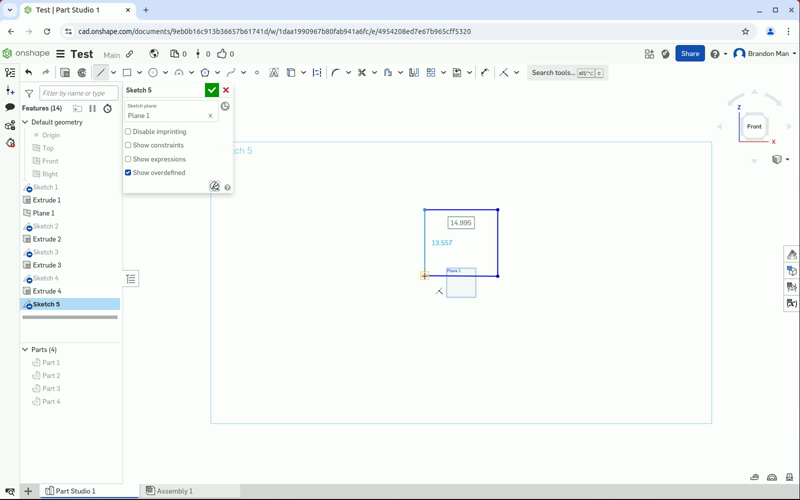
mouse_move(455, 254)
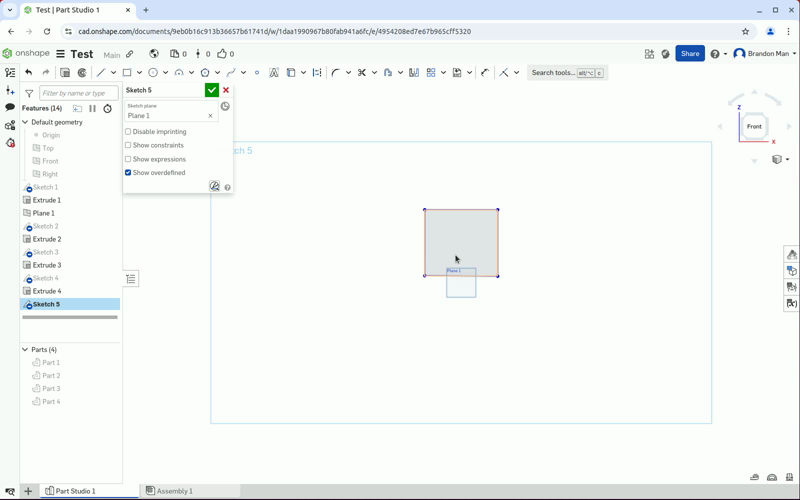
click(455, 254)
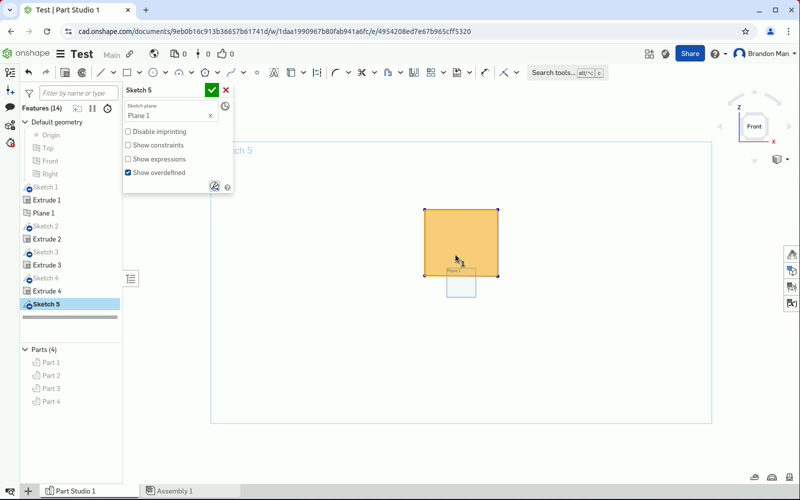
mouse_move(73, 352)
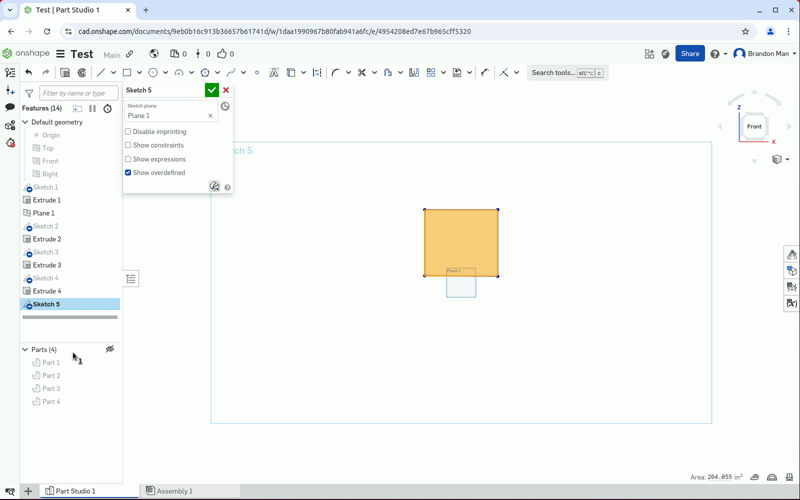
key(shift+y)
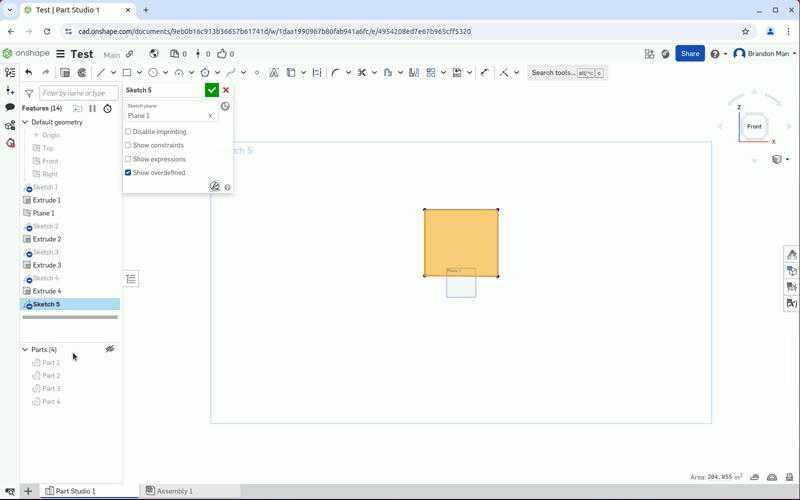
key(shift+e)
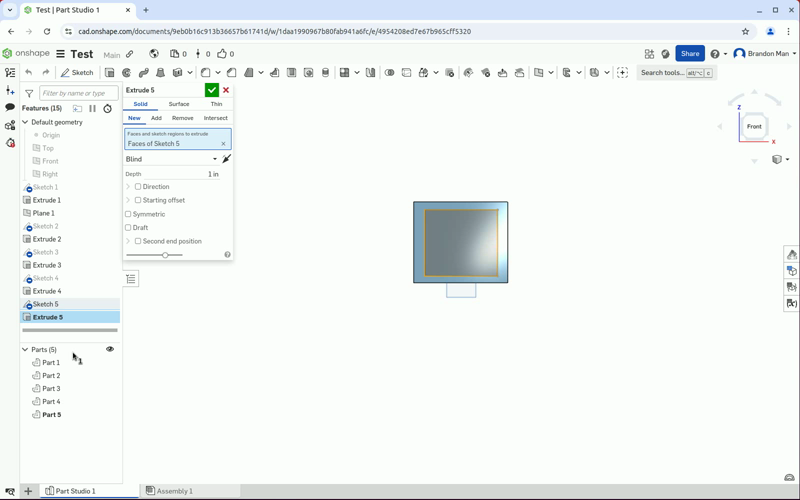
mouse_move(143, 106)
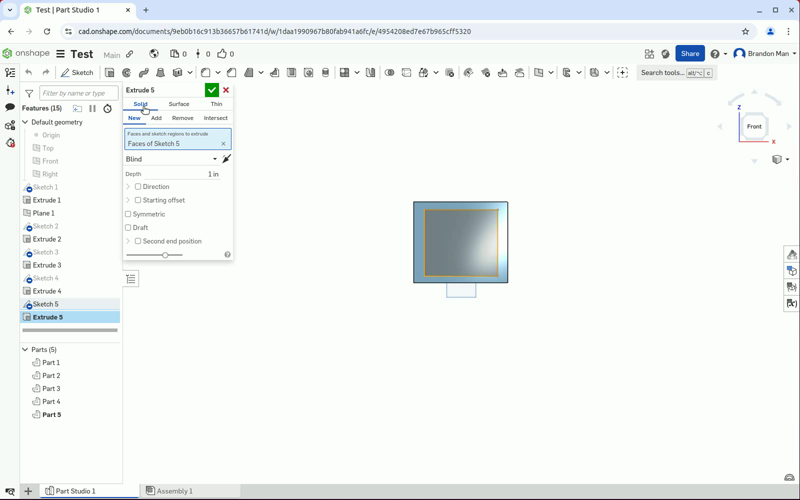
click(143, 106)
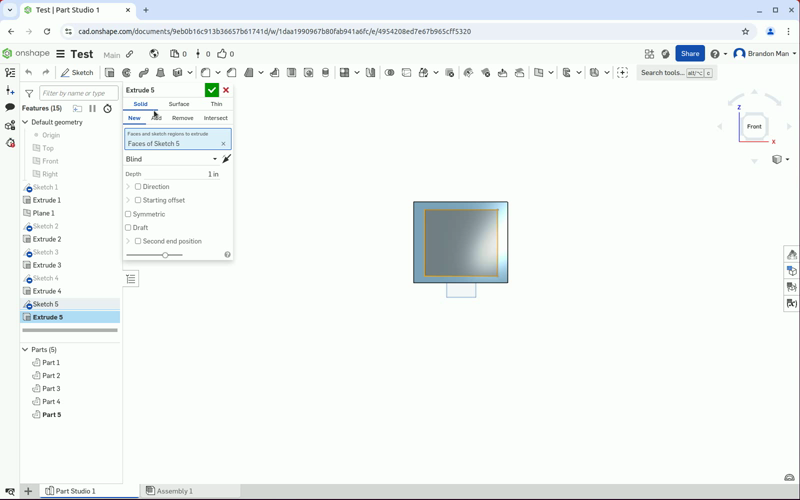
mouse_move(186, 120)
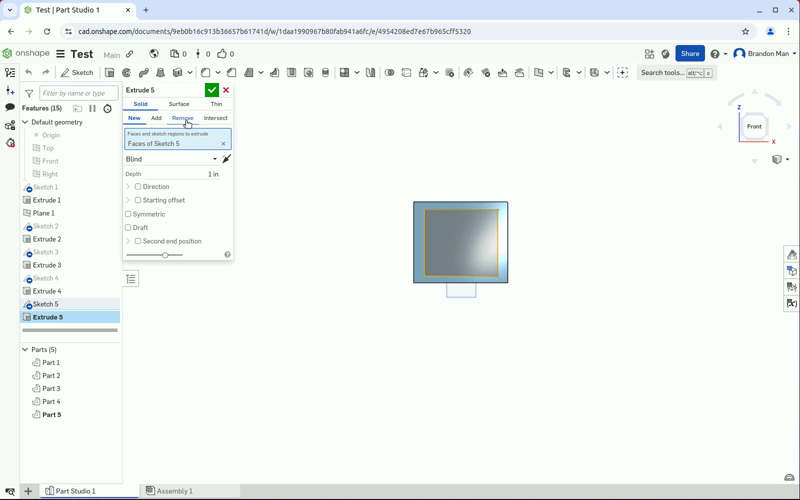
click(186, 120)
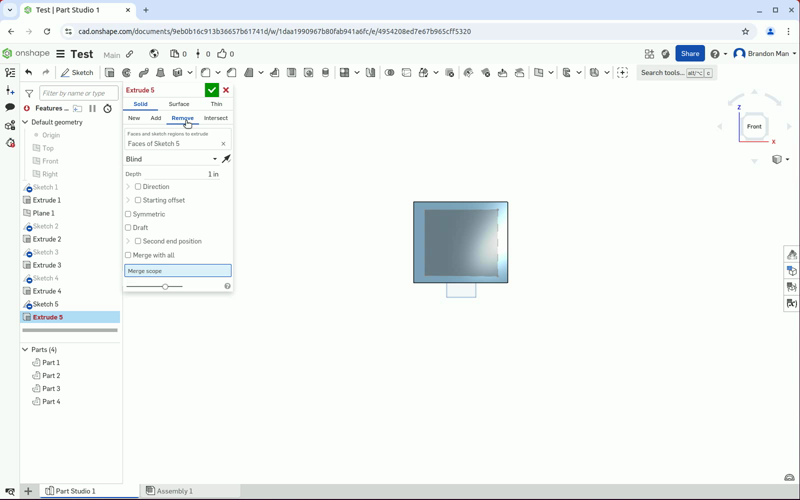
key(tab, 4)
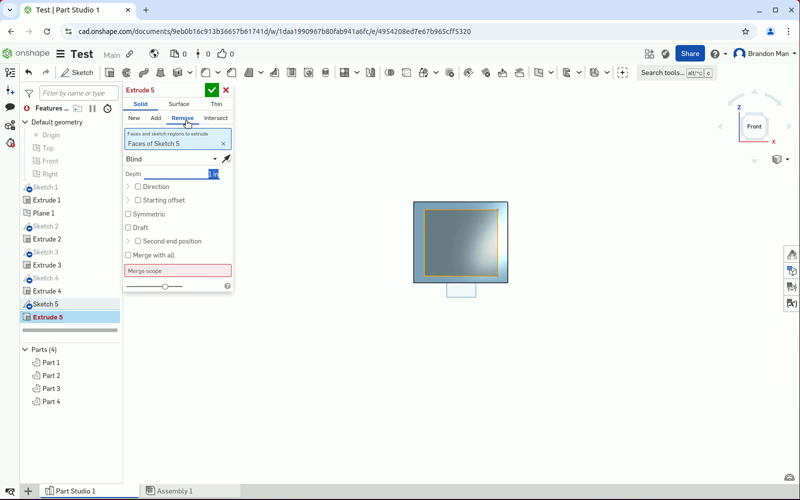
text(22.627)
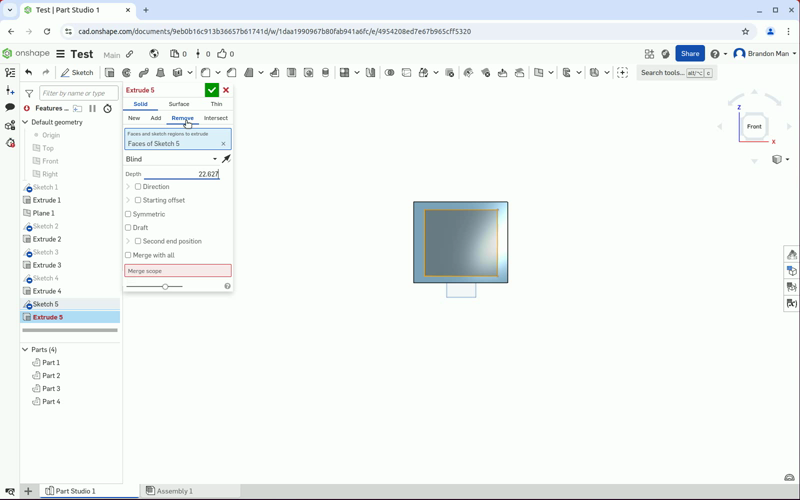
key(tab, 6)
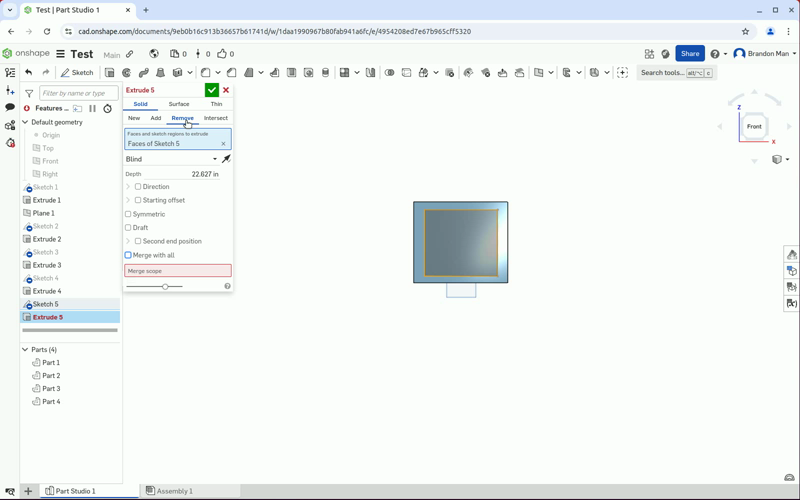
key(space)
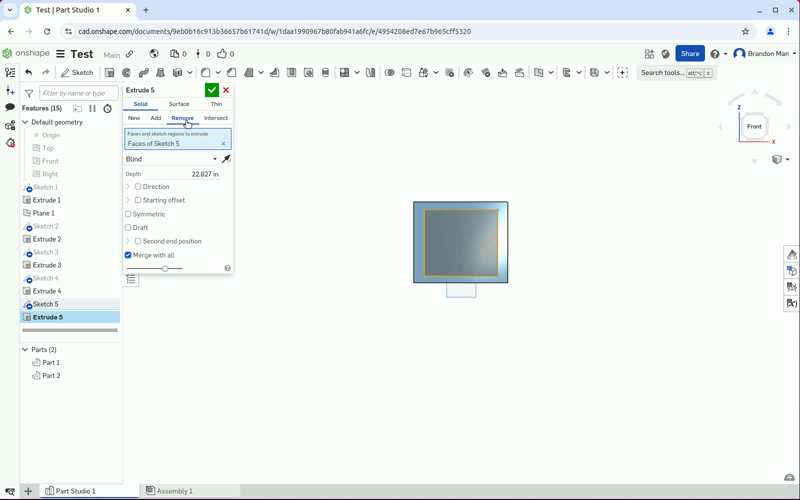
key(enter)
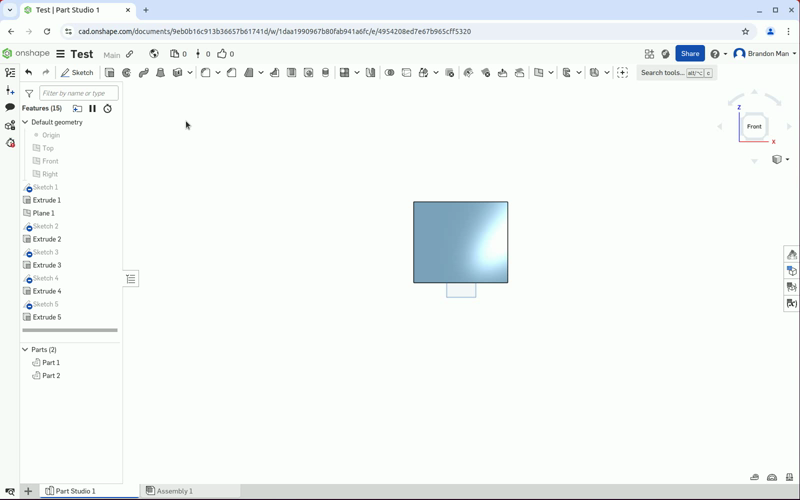
key(shift+h)
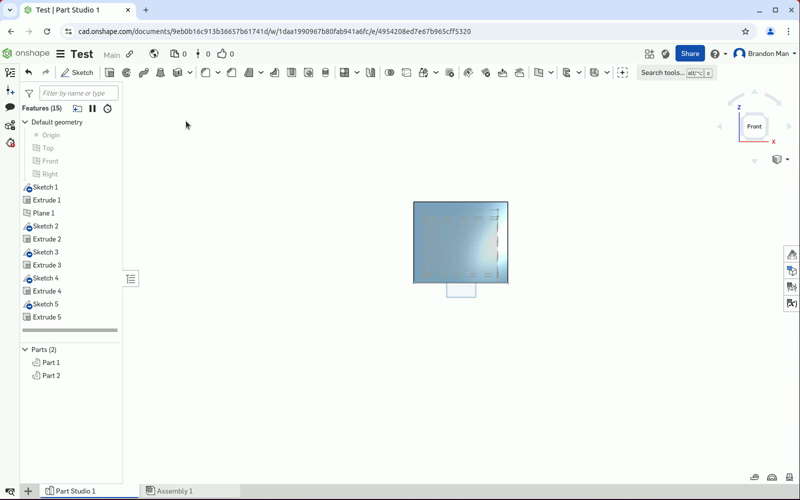
key(shift+h)
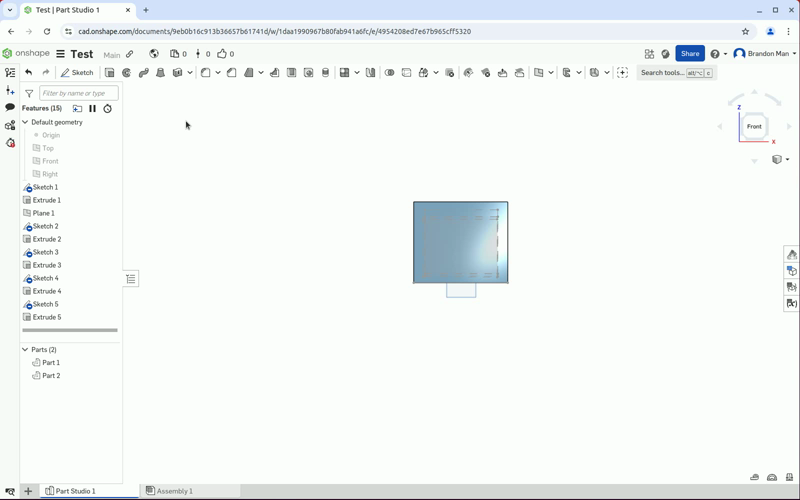
key(shift+7)
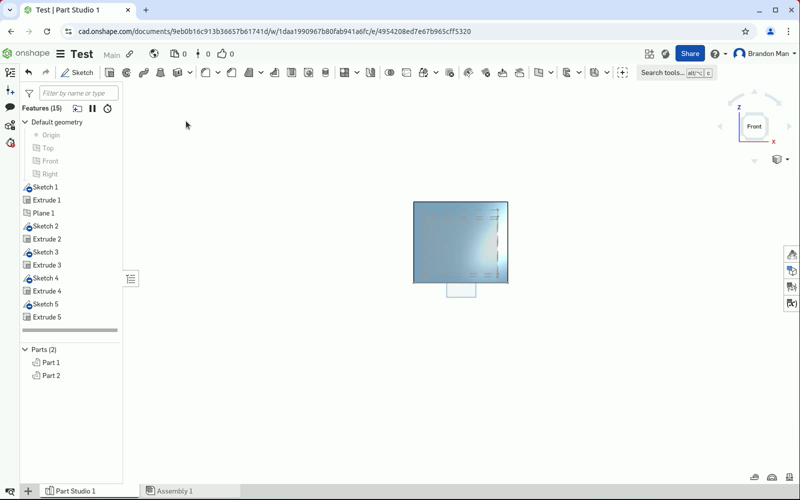
key(left, 2)
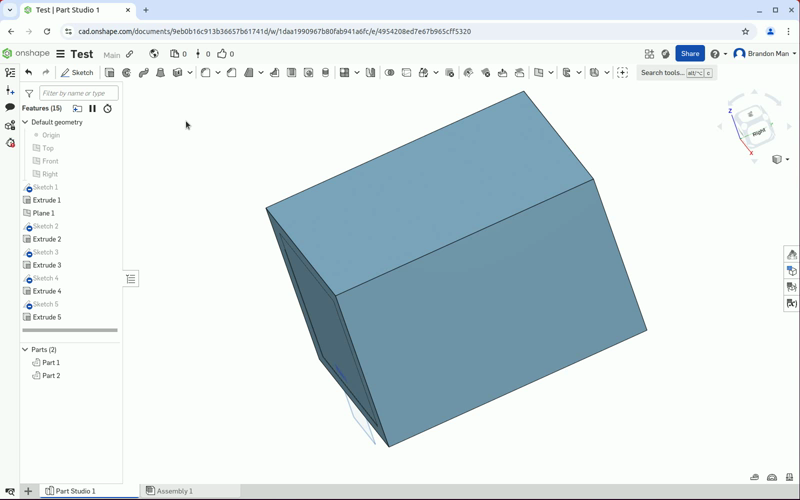
key(down, 2)
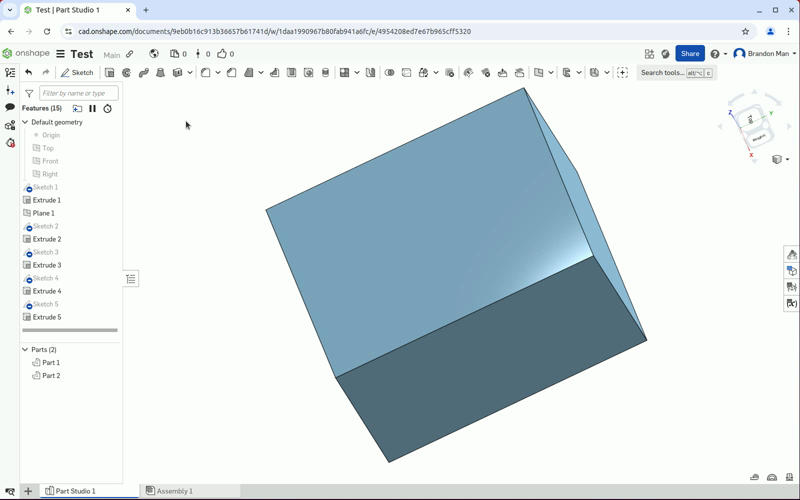
key(up, 2)
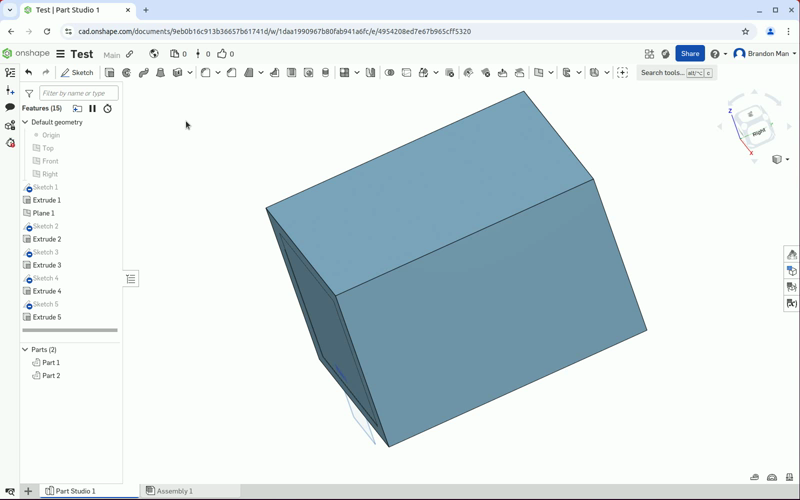
key(right, 2)
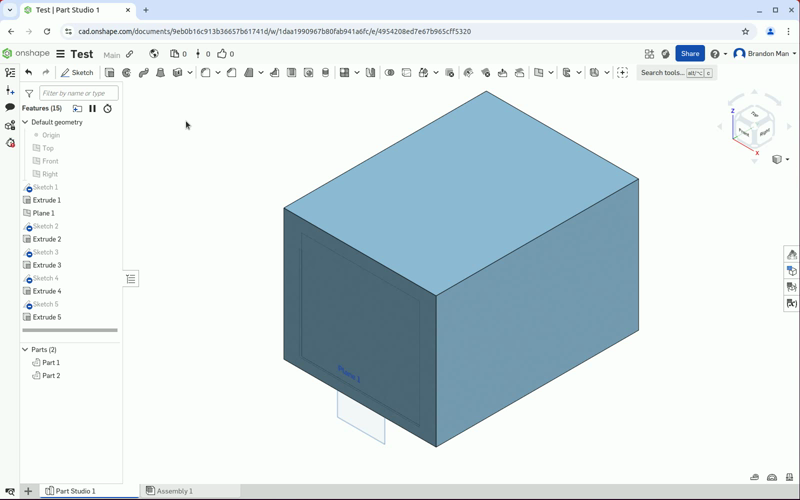
mouse_move(73, 189)
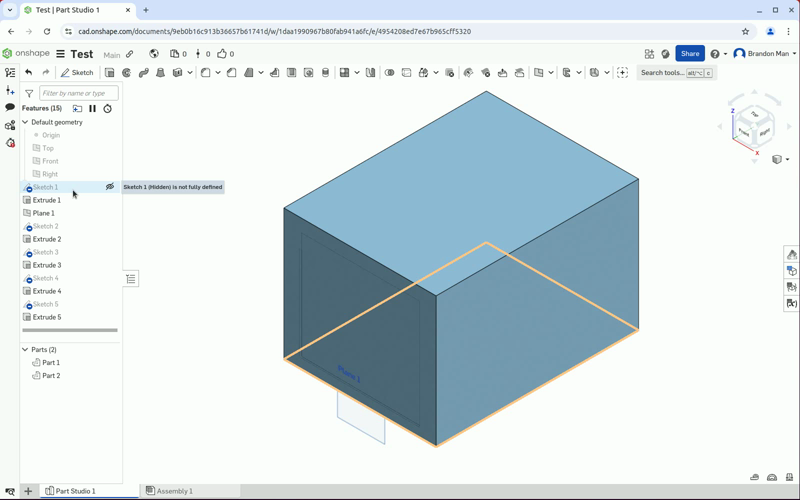
click(73, 189)